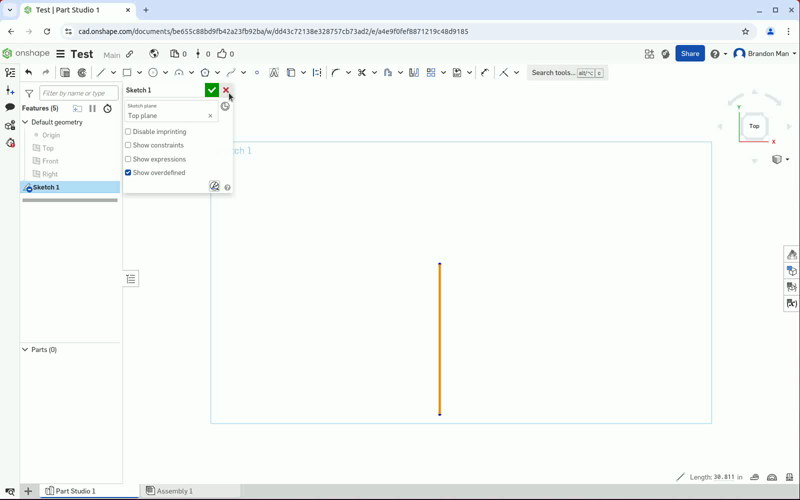
key(shift+h)
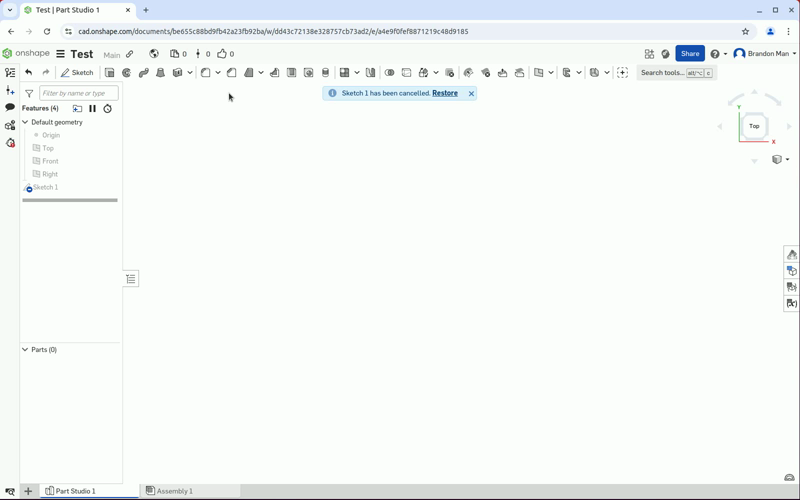
mouse_move(73, 352)
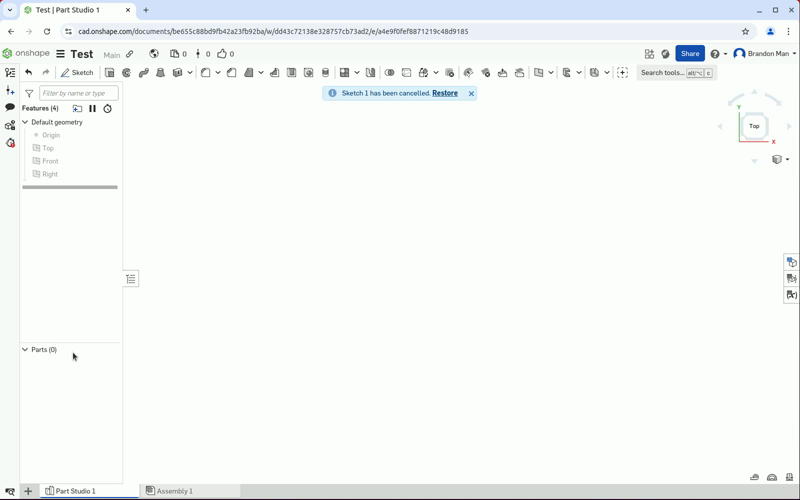
key(y)
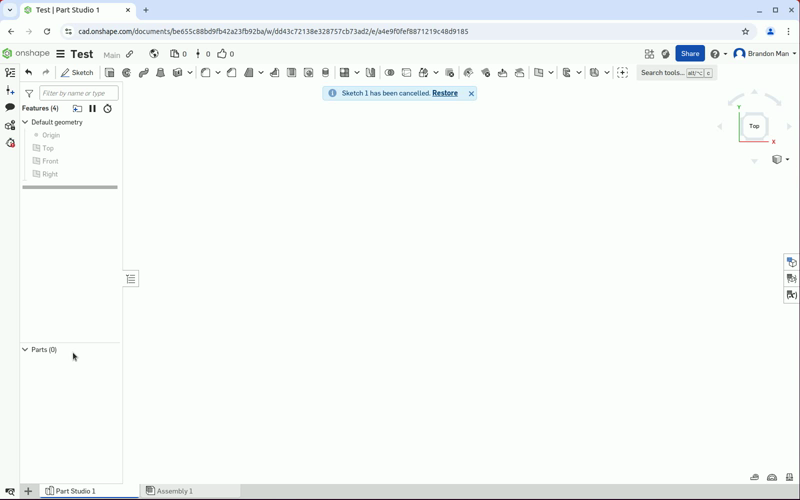
key(shift+p)
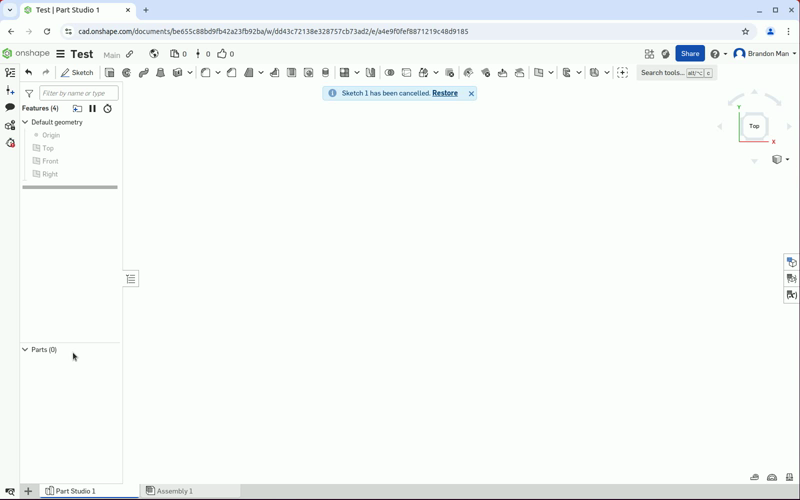
key(space)
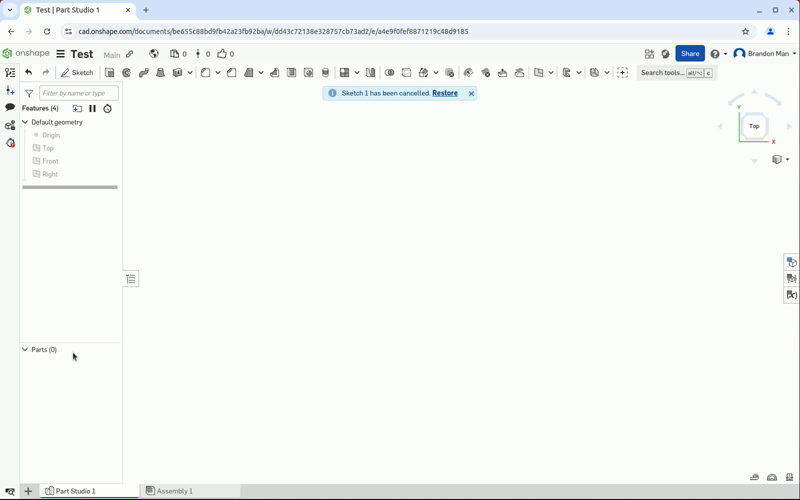
key_down(shift)
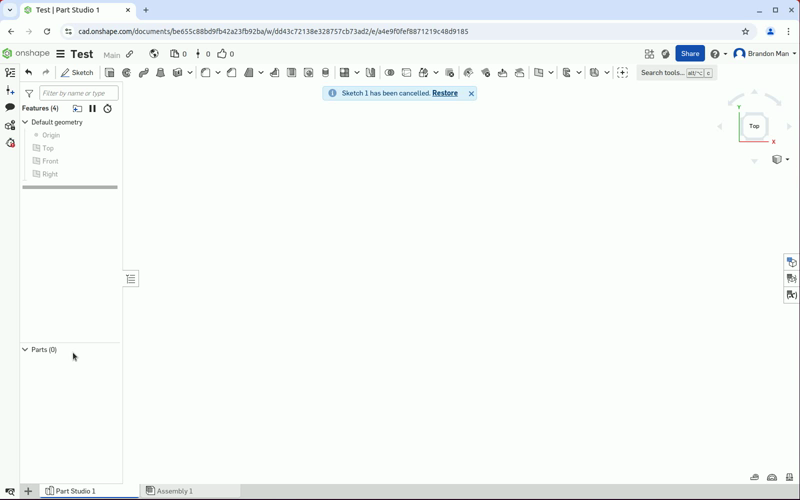
key(up)
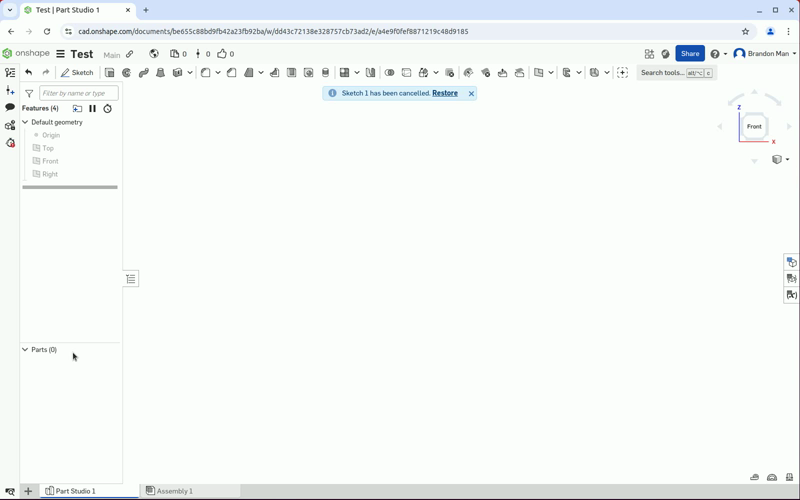
key_up(shift)
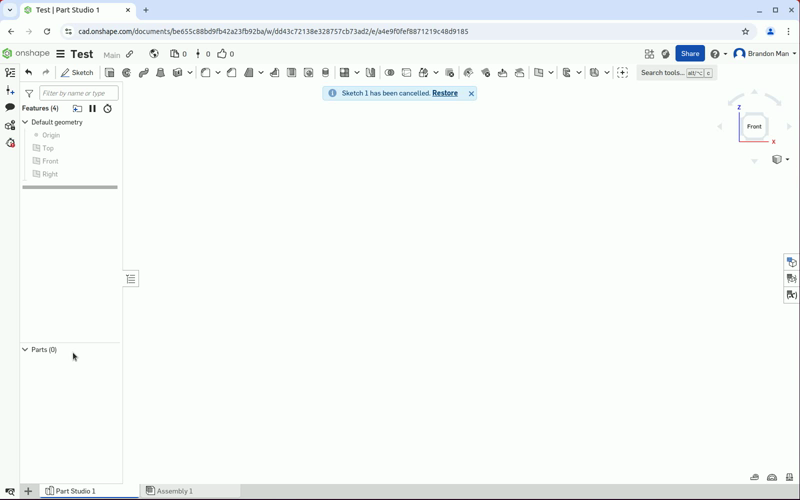
mouse_move(73, 352)
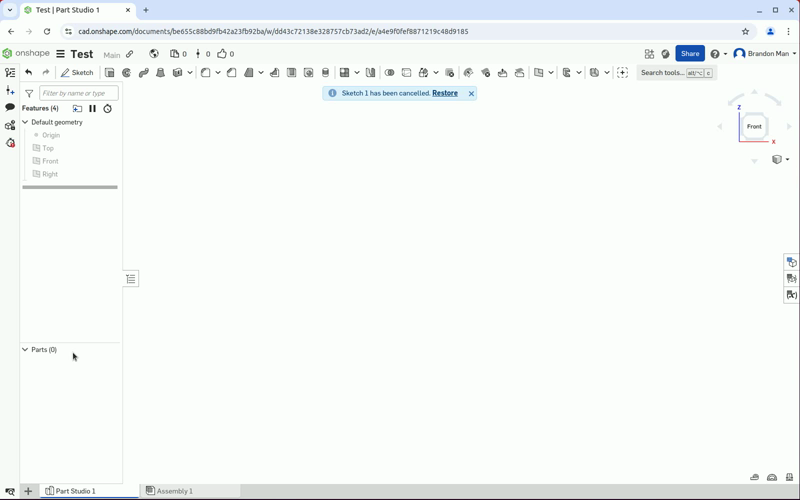
key(shift+y)
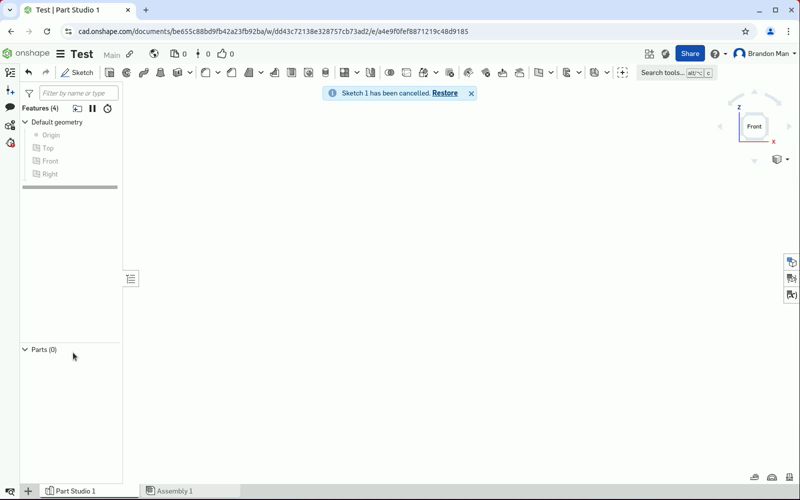
key(shift+s)
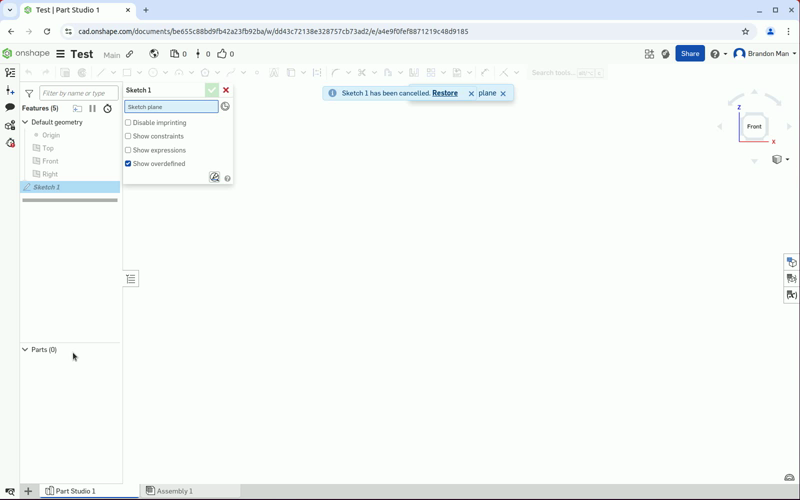
mouse_move(73, 163)
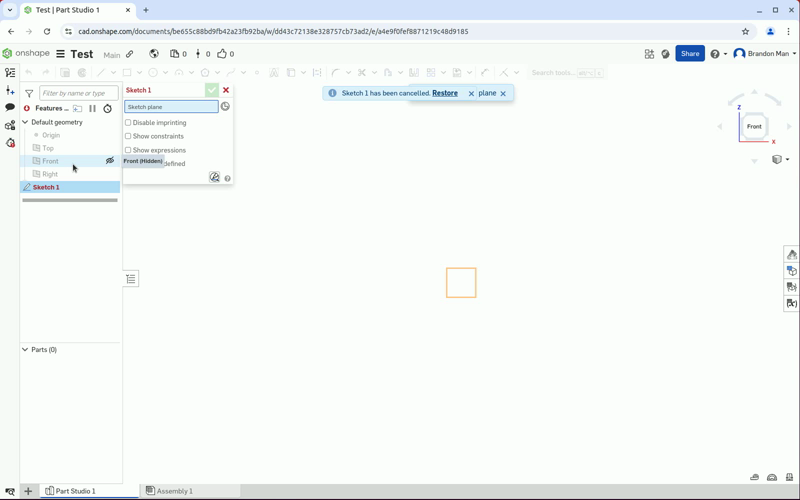
click(73, 163)
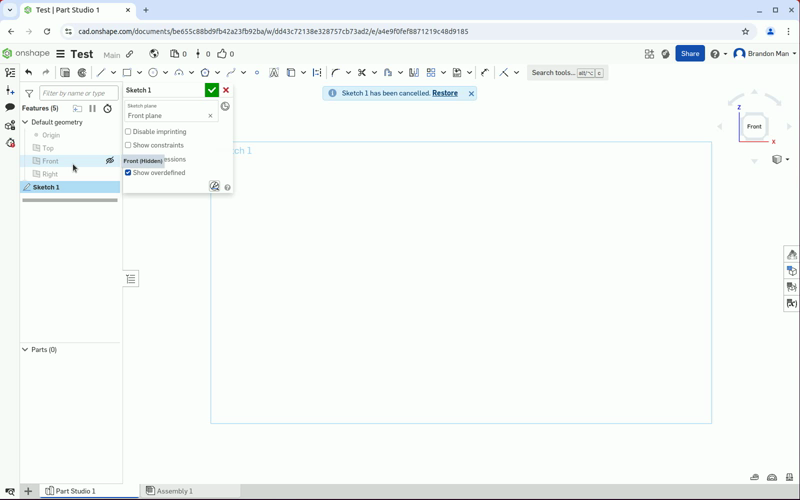
mouse_move(73, 352)
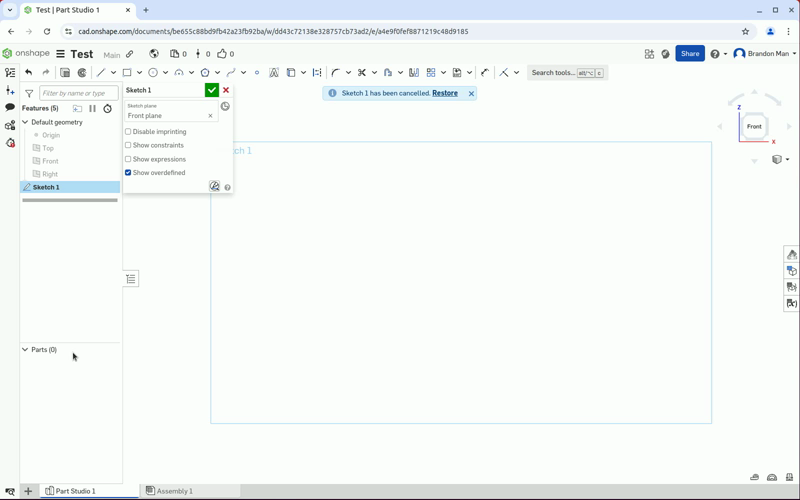
key(y)
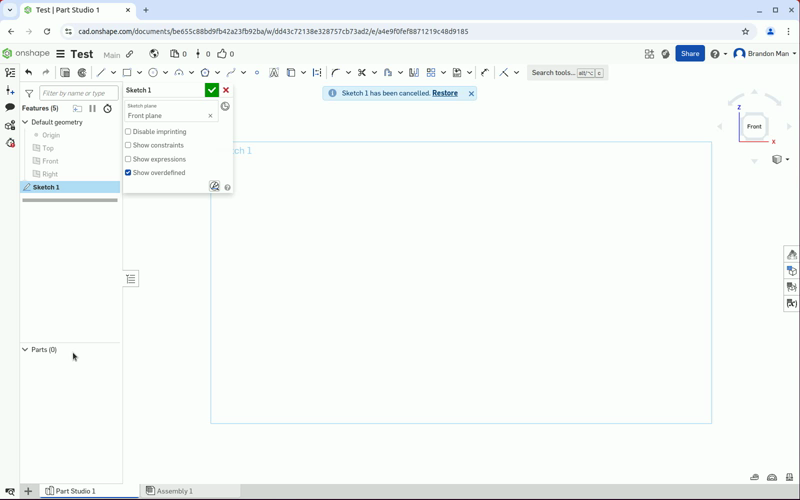
key(l)
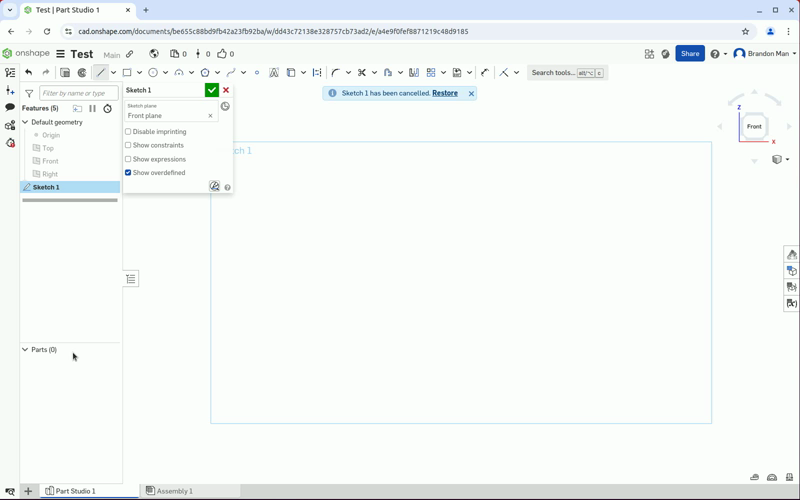
key_down(shift)
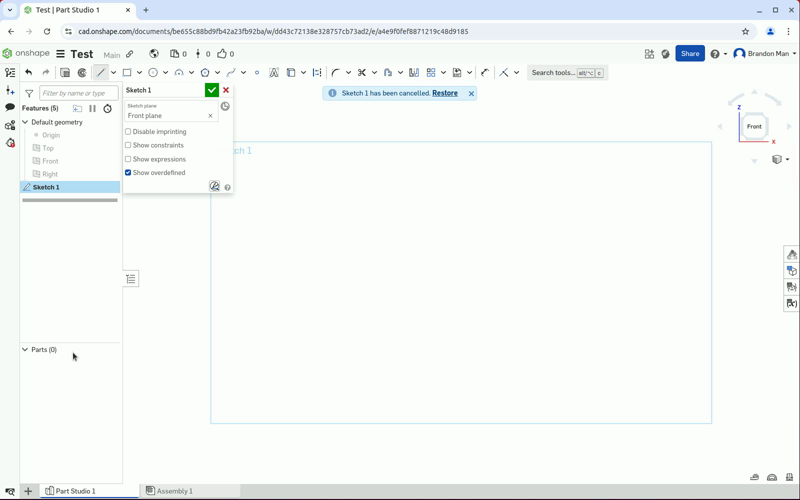
mouse_move(460, 282)
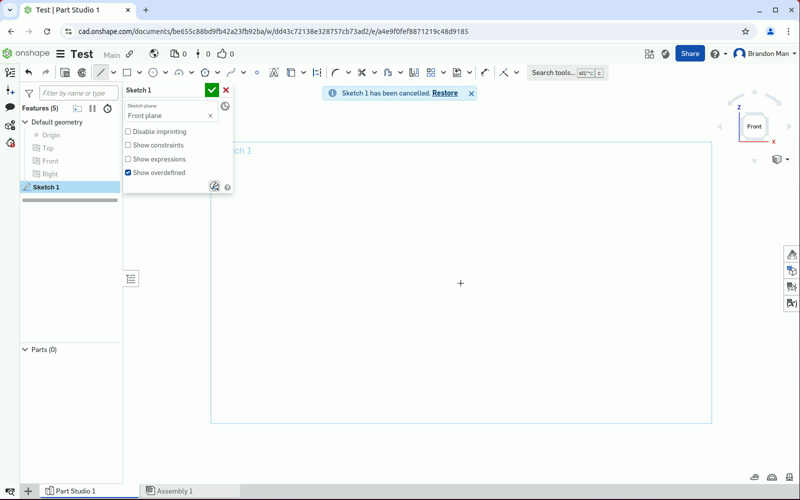
click(460, 282)
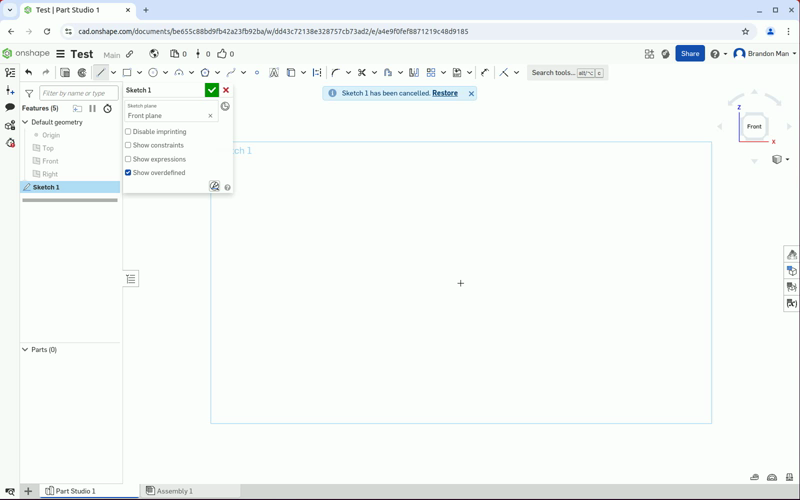
key_up(shift)
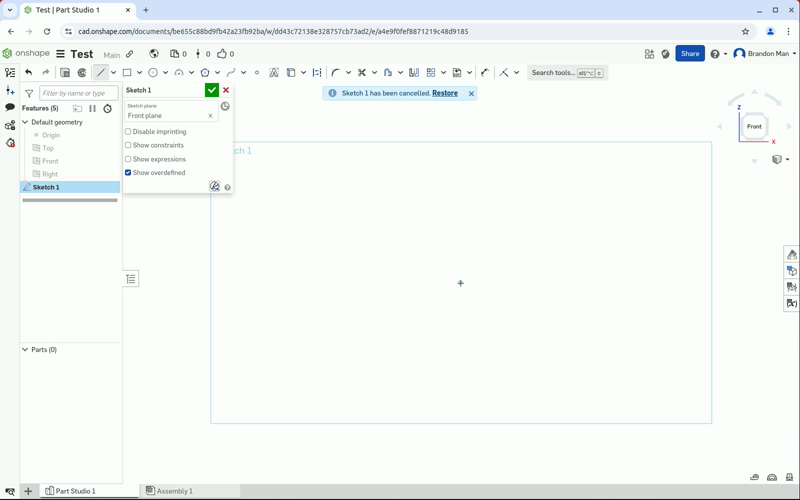
key_down(shift)
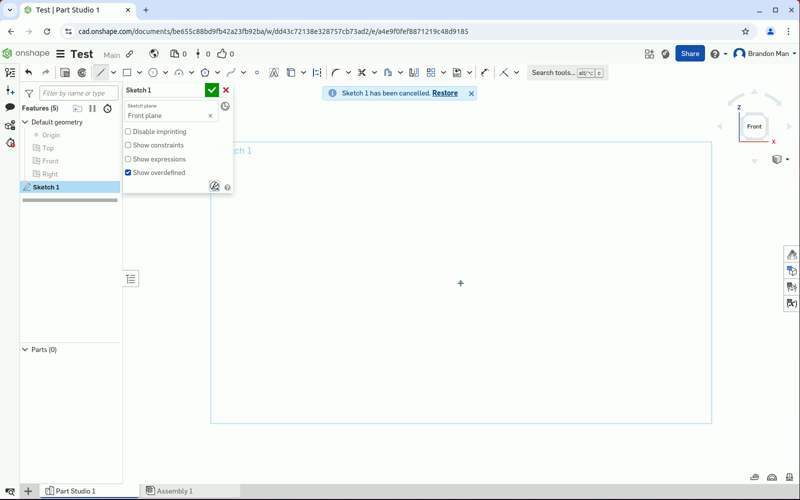
mouse_move(490, 282)
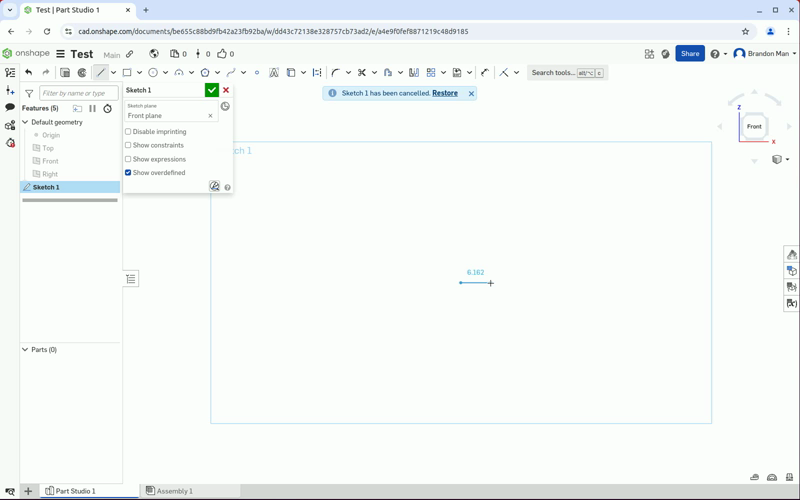
mouse_move(466, 282)
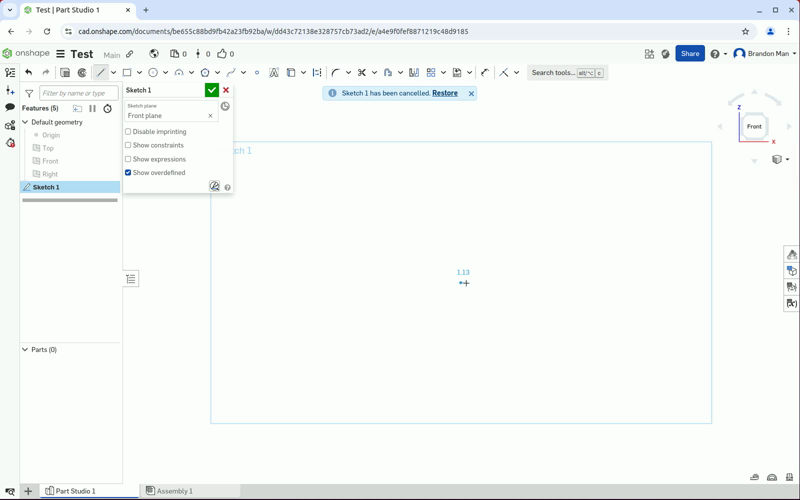
scroll(6)
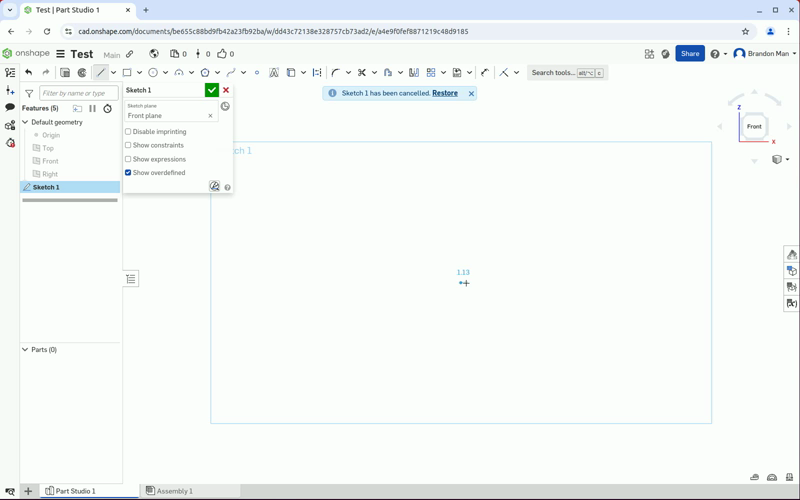
scroll(6)
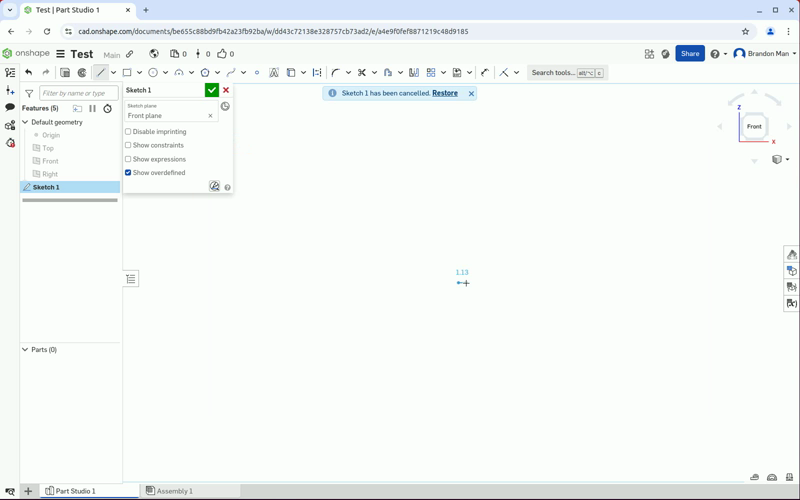
scroll(6)
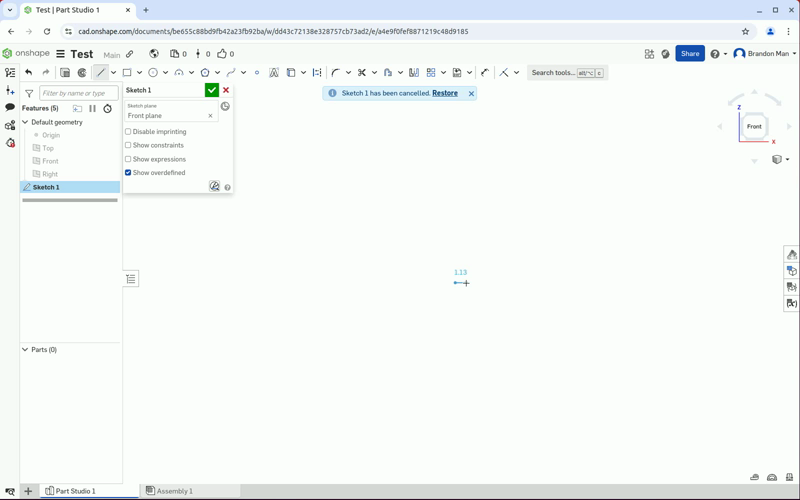
scroll(6)
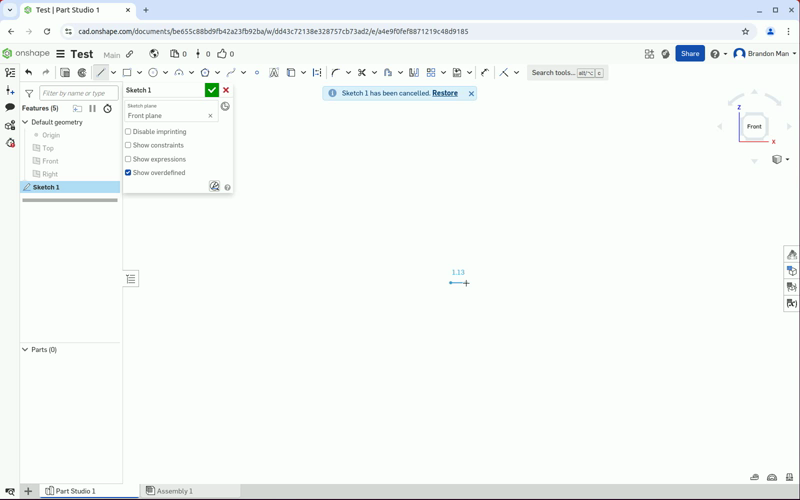
scroll(6)
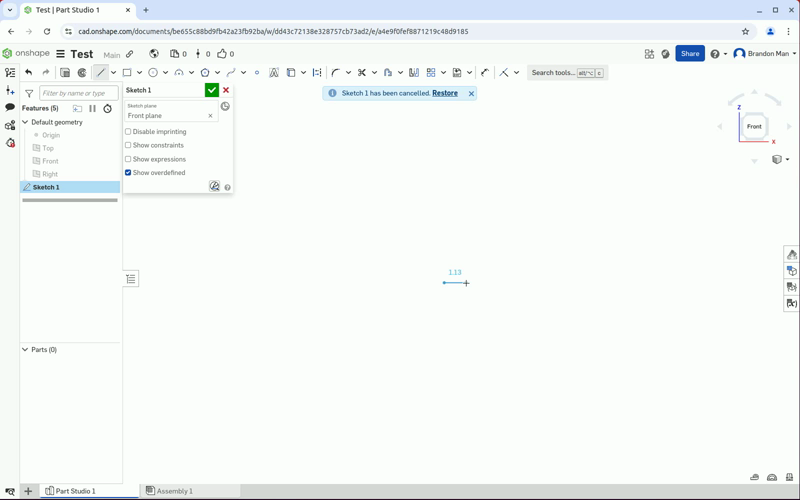
scroll(6)
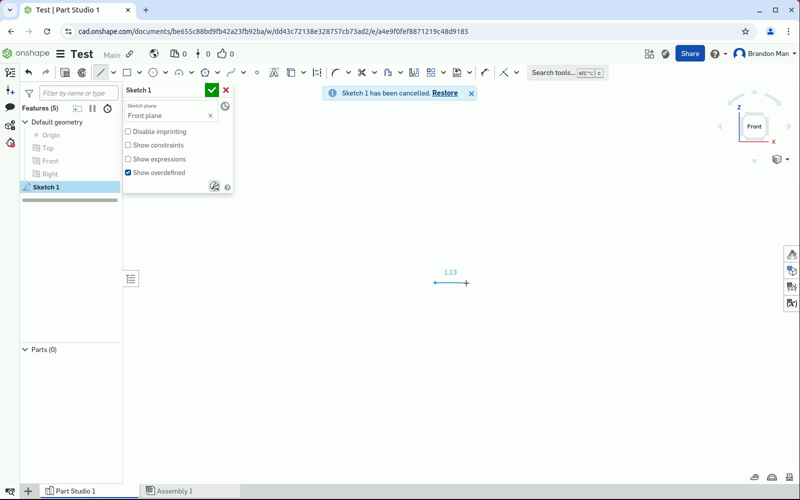
scroll(6)
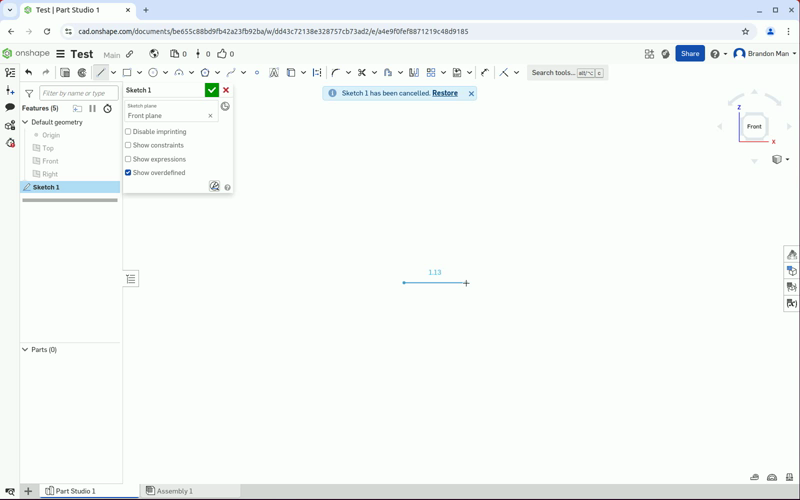
click(466, 282)
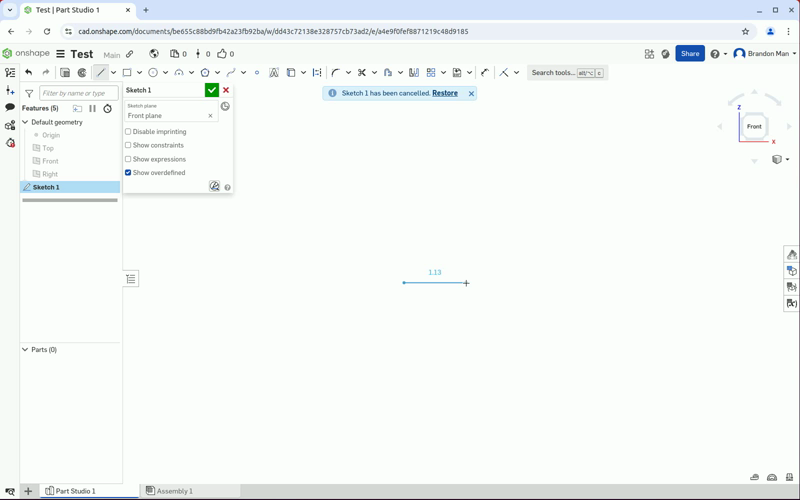
scroll(-6)
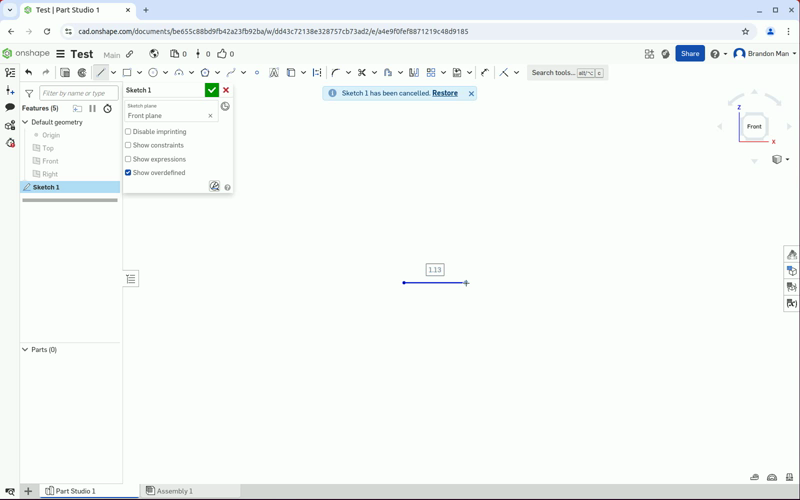
scroll(-6)
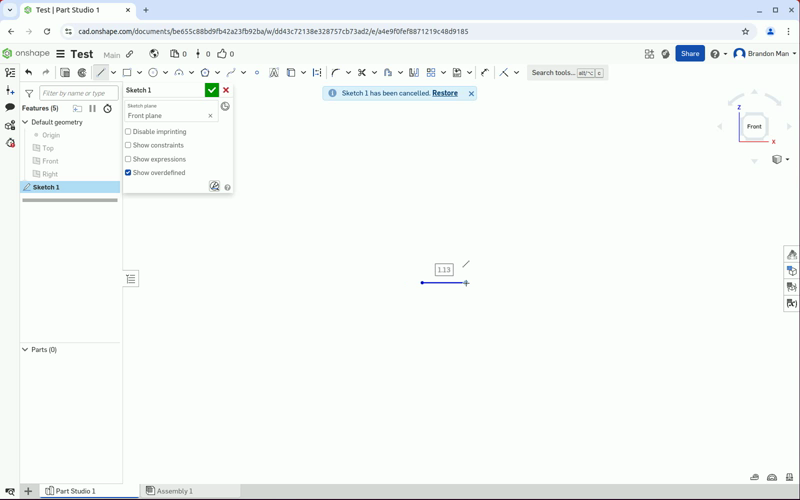
scroll(-6)
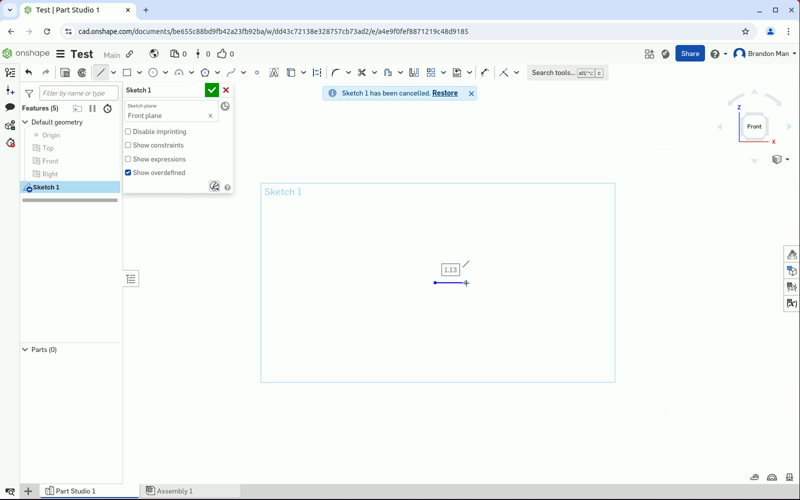
scroll(-6)
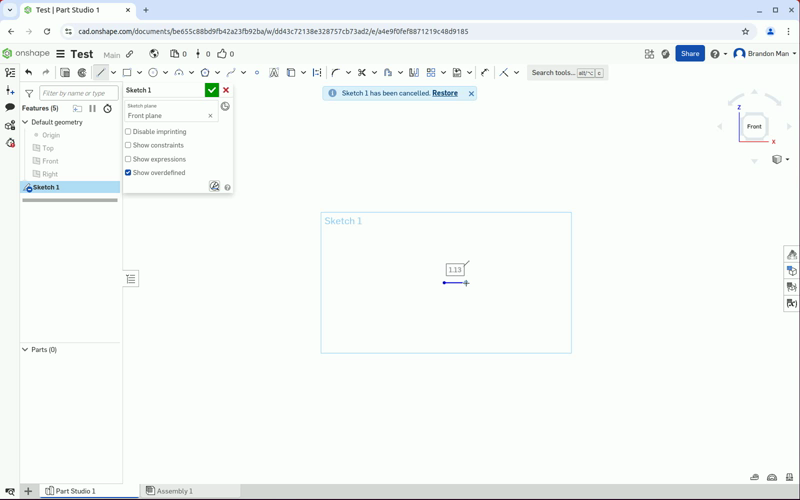
scroll(-6)
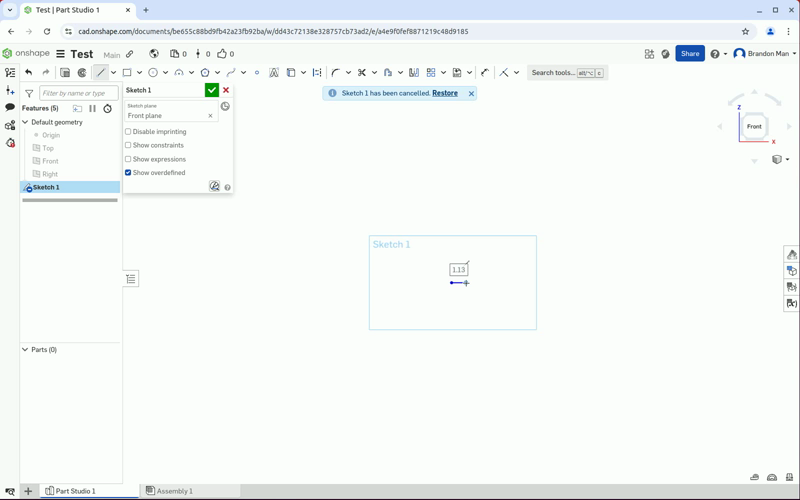
scroll(-6)
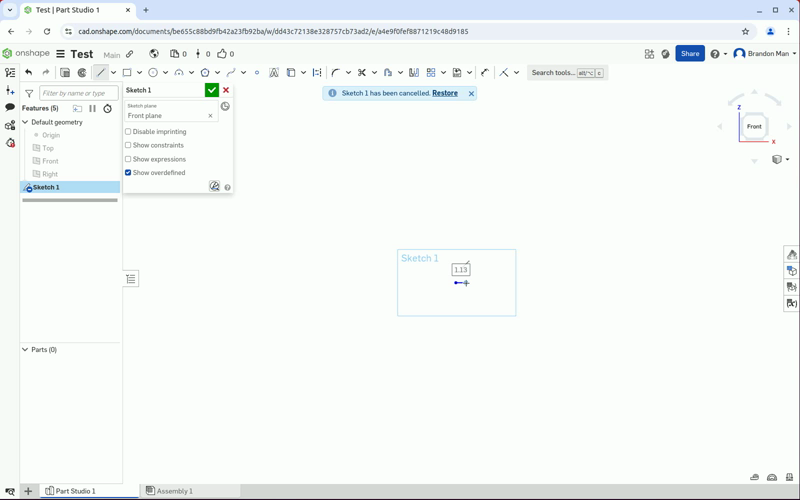
scroll(-6)
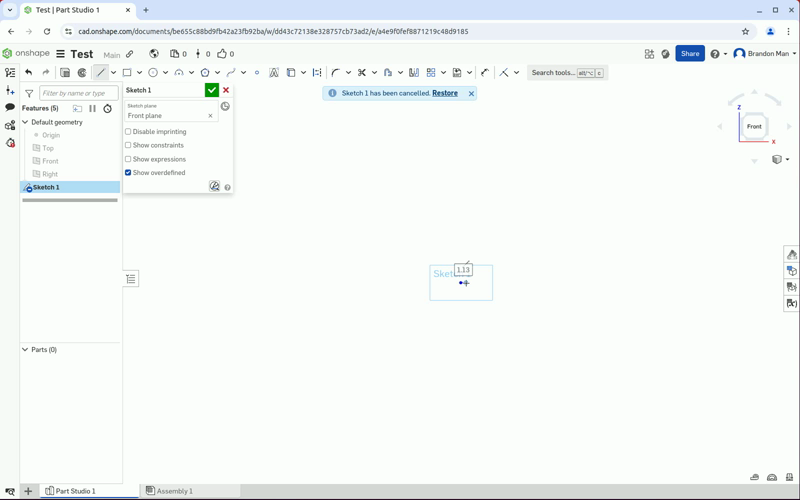
key_up(shift)
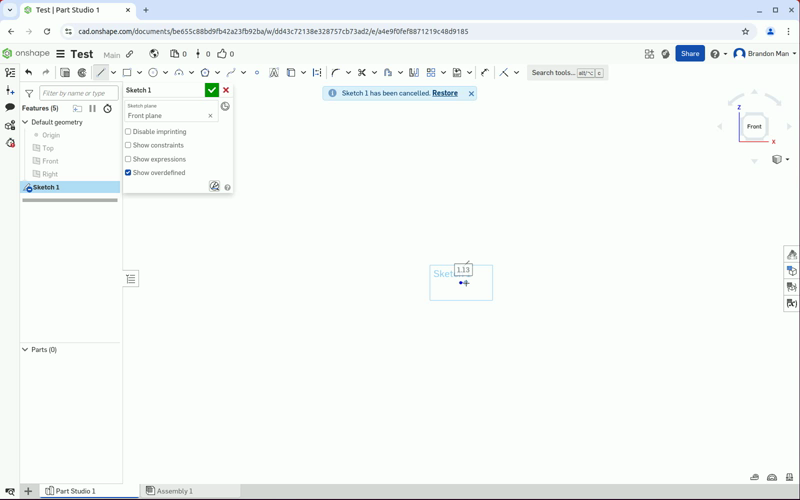
key_down(shift)
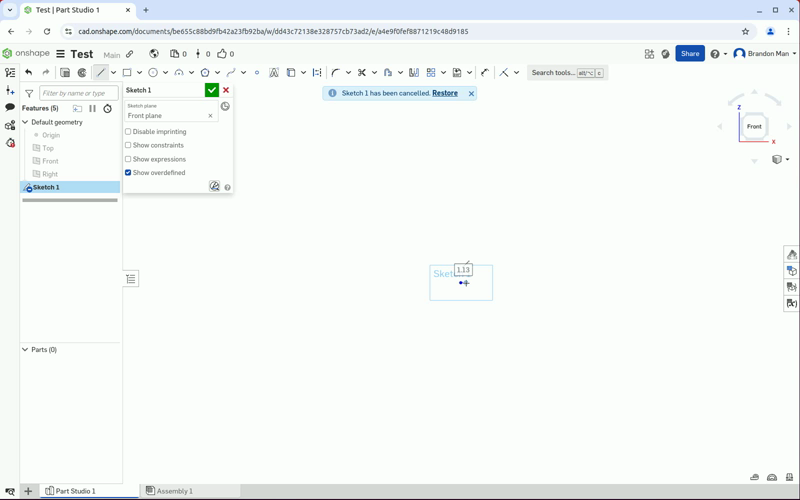
mouse_move(496, 282)
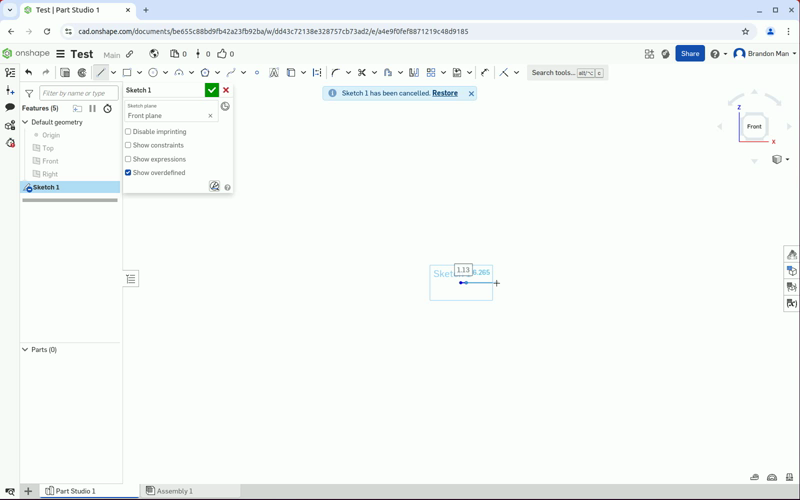
mouse_move(466, 277)
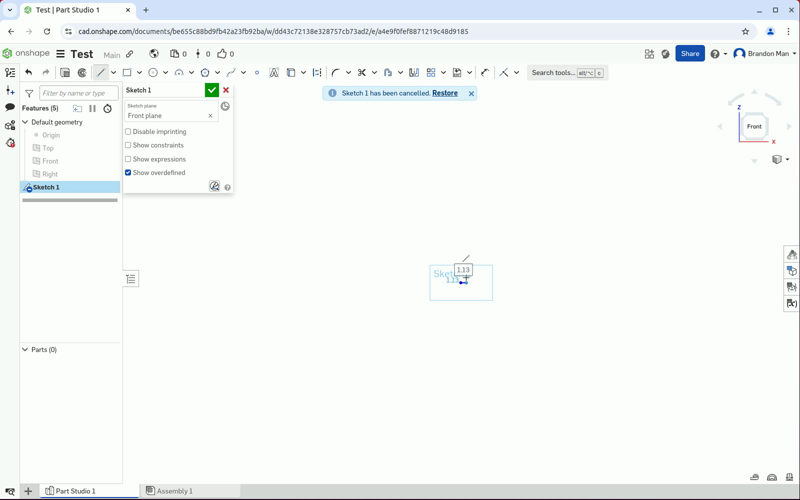
scroll(6)
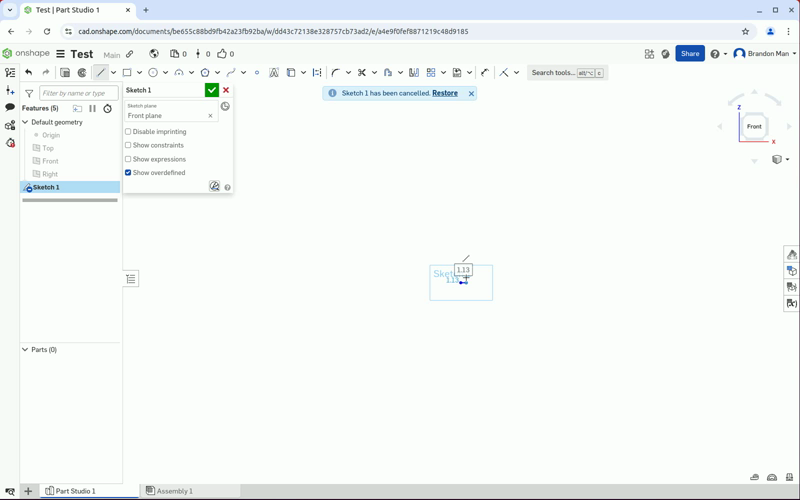
scroll(6)
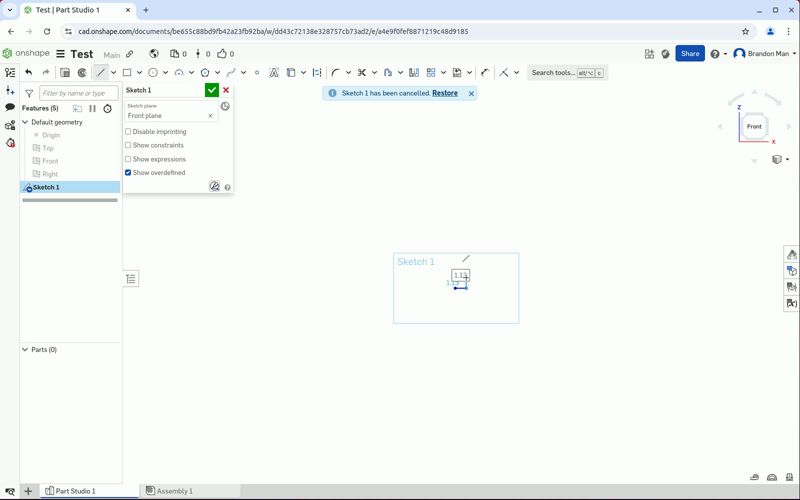
scroll(6)
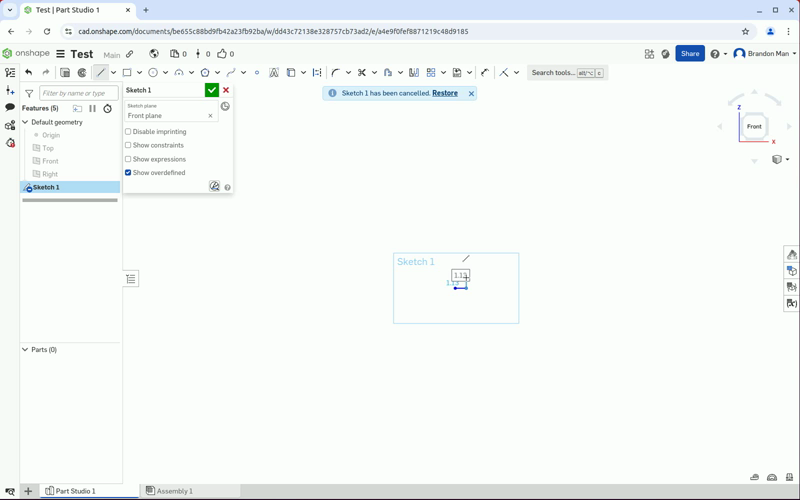
scroll(6)
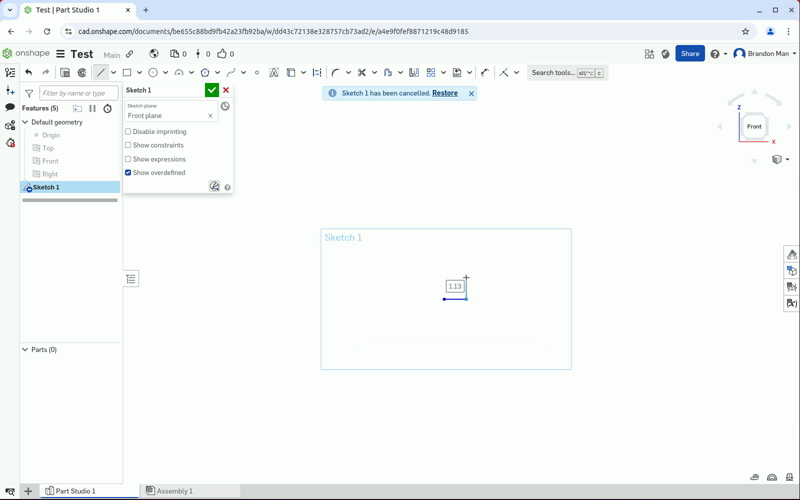
scroll(6)
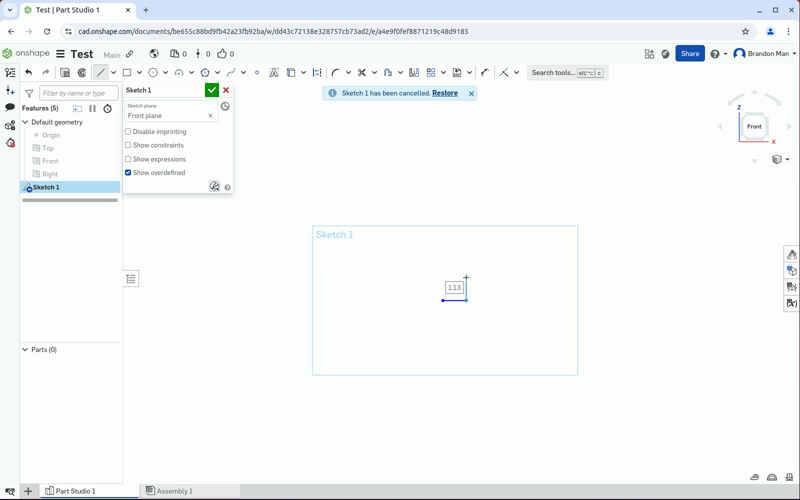
scroll(6)
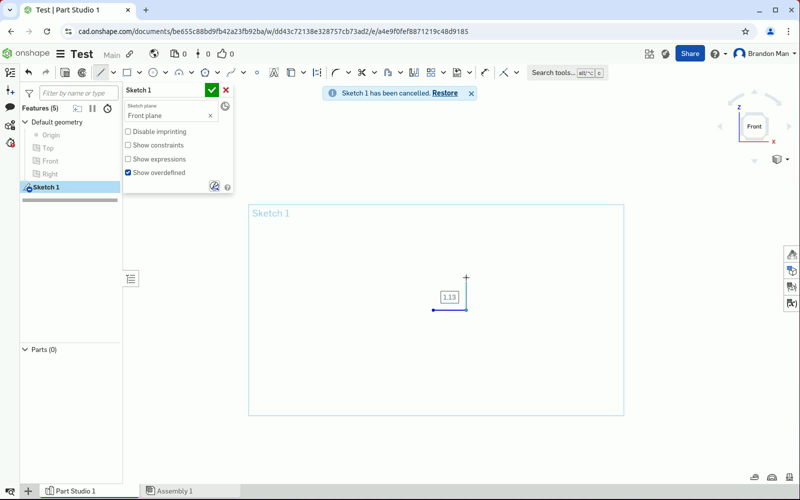
scroll(6)
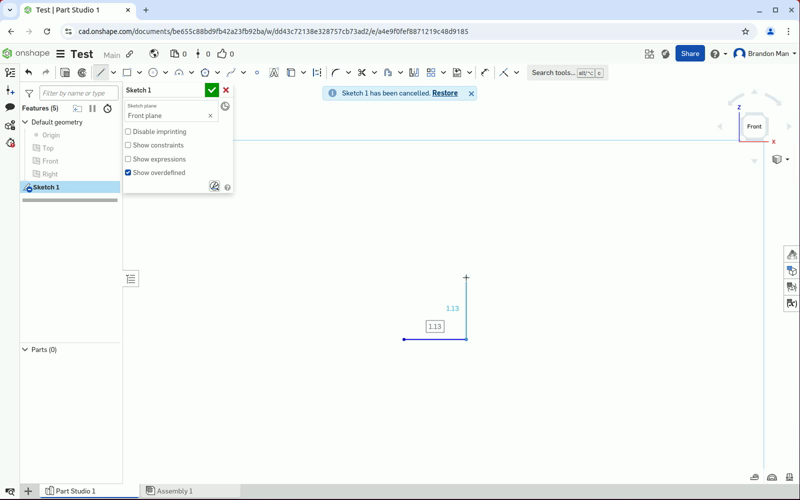
click(466, 277)
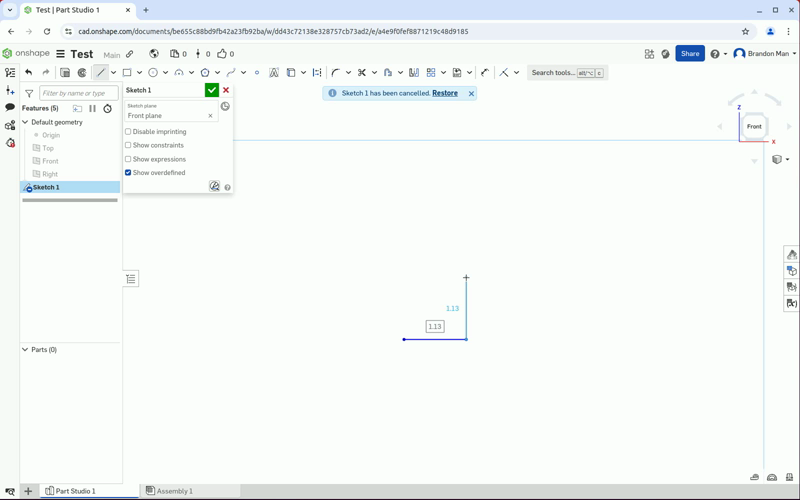
scroll(-6)
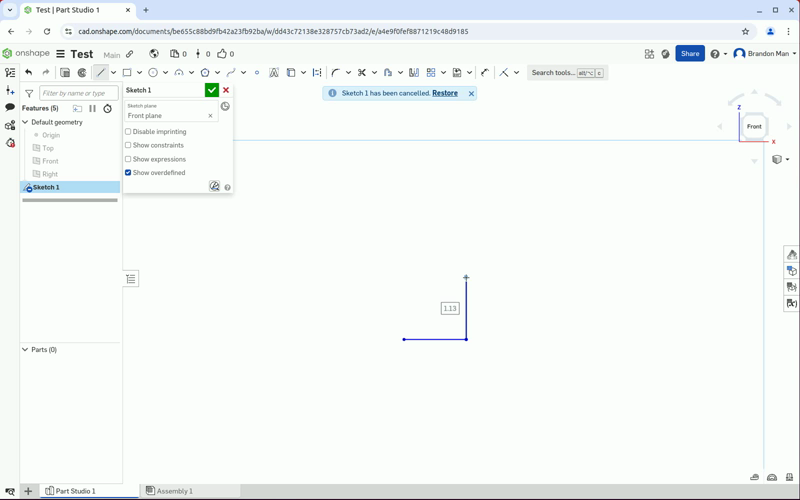
scroll(-6)
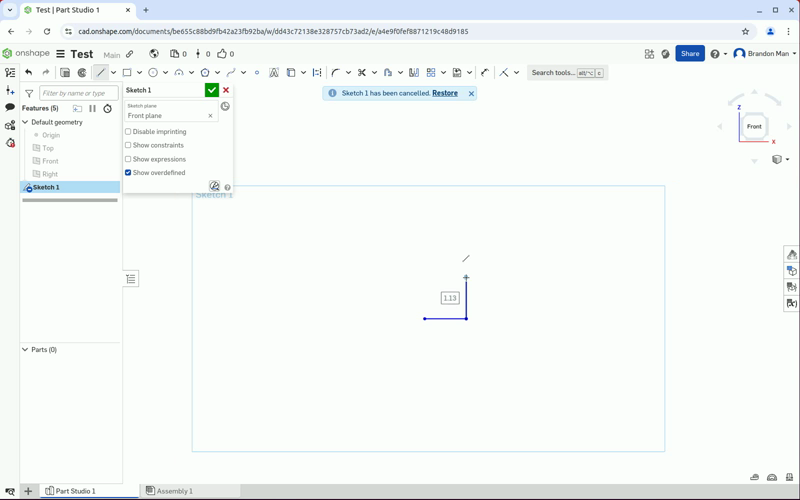
scroll(-6)
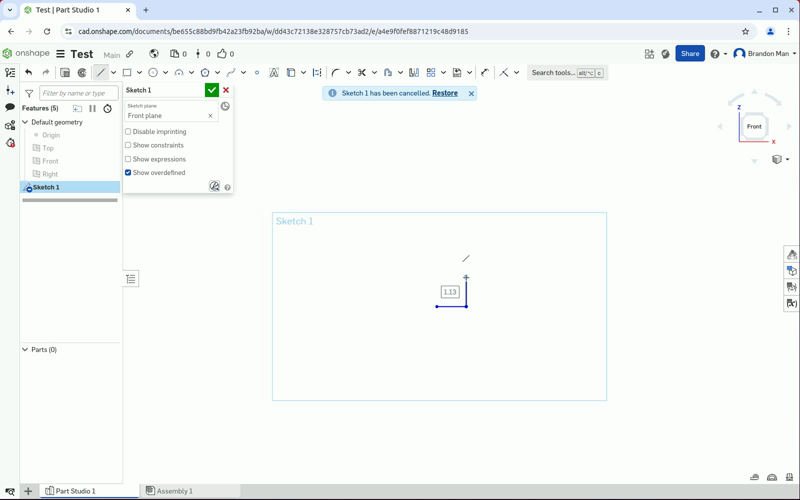
scroll(-6)
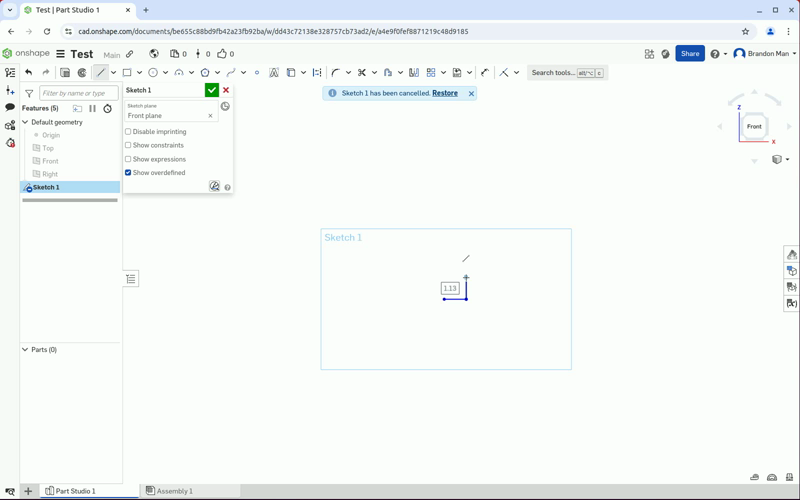
scroll(-6)
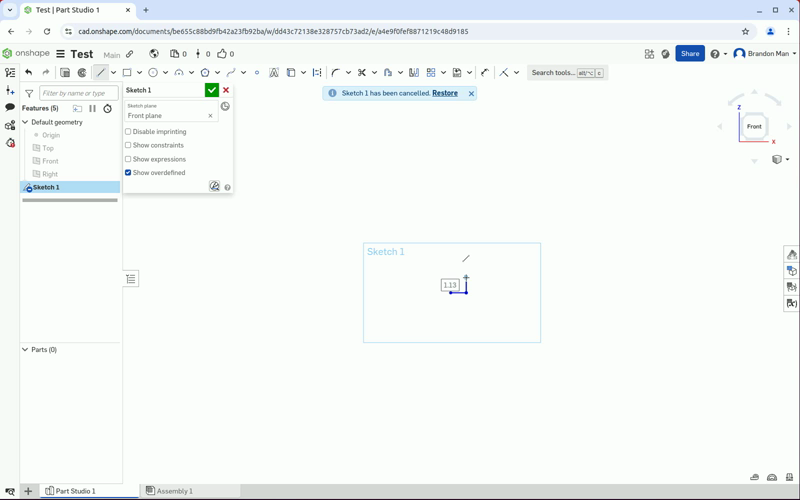
scroll(-6)
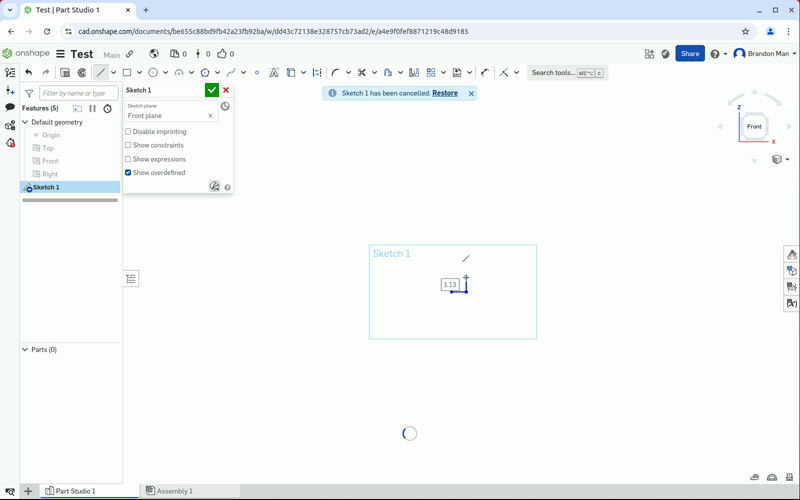
scroll(-6)
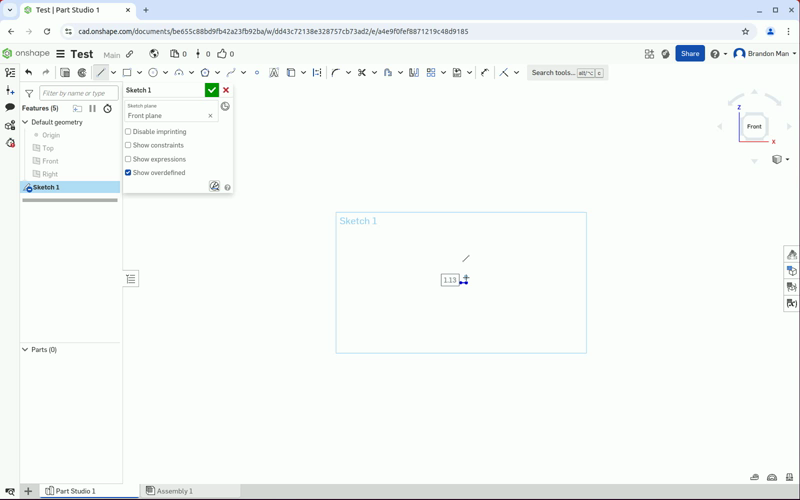
key_up(shift)
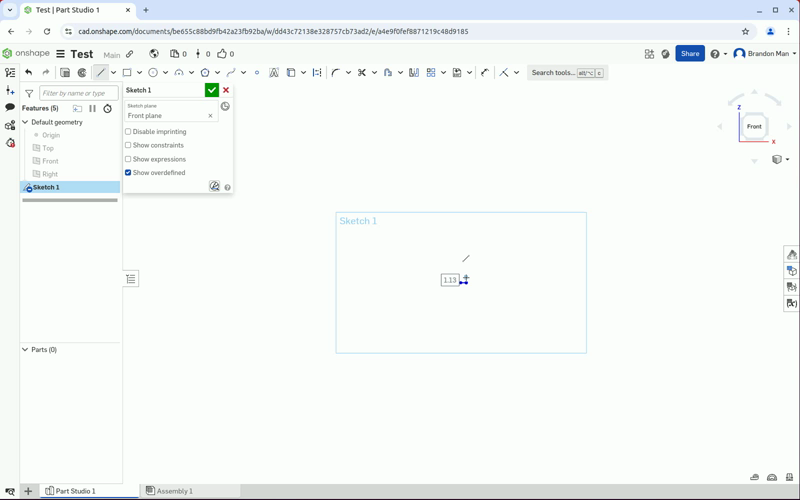
key_down(shift)
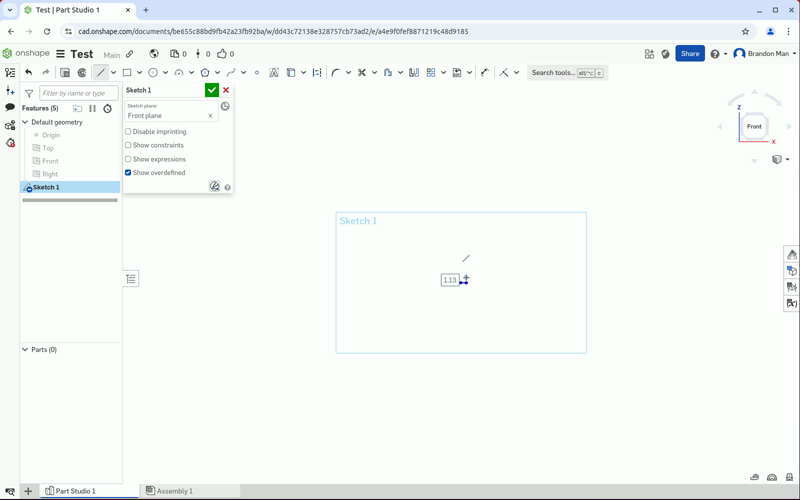
mouse_move(496, 277)
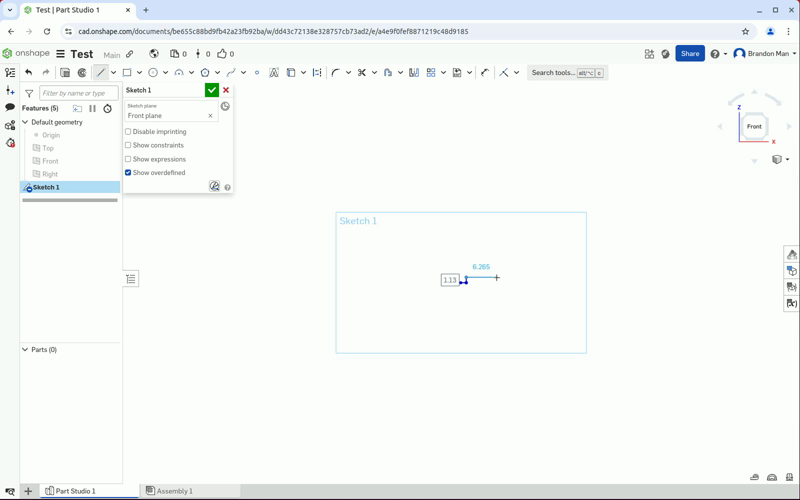
mouse_move(460, 277)
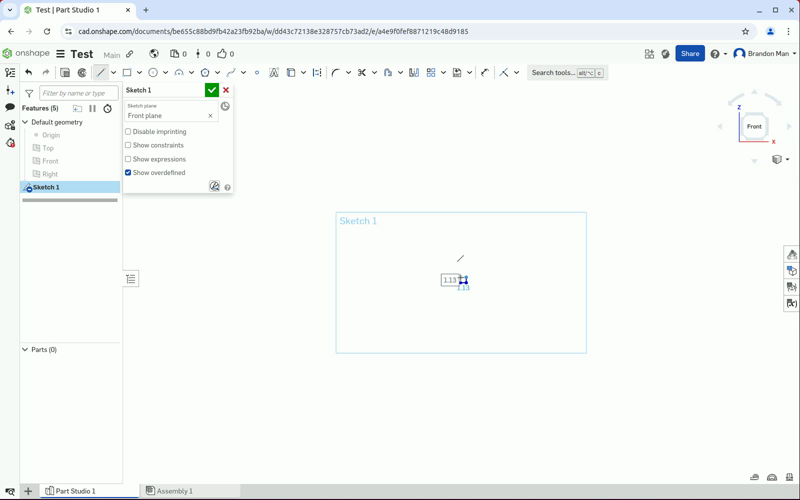
scroll(6)
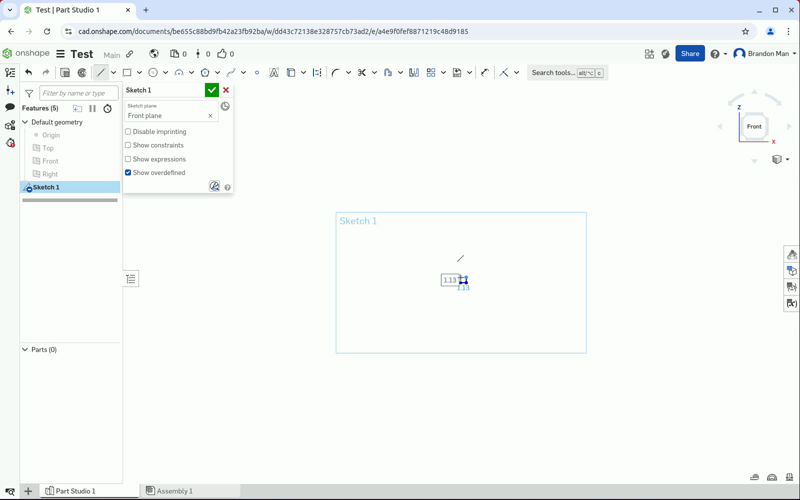
scroll(6)
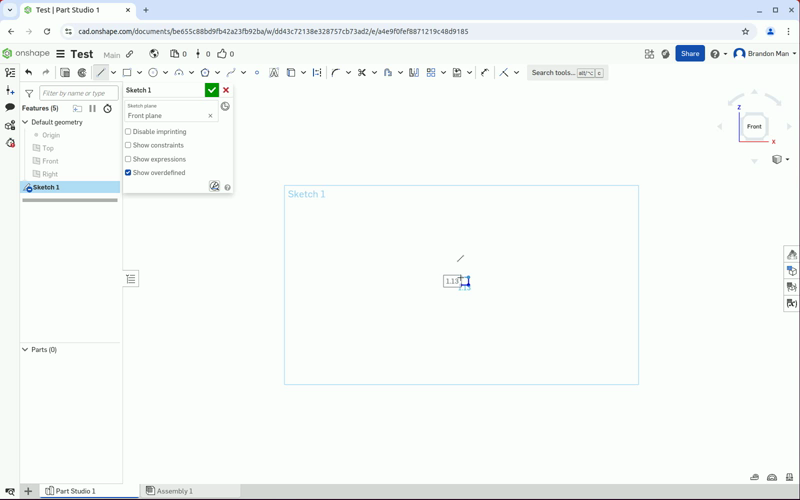
scroll(6)
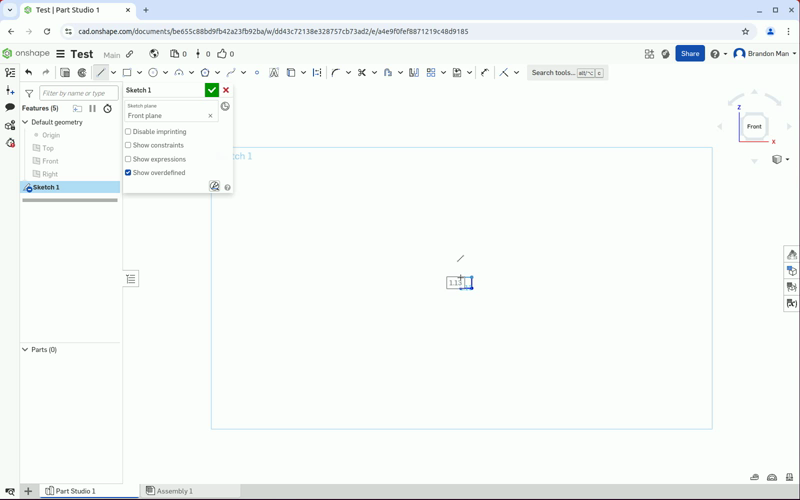
scroll(6)
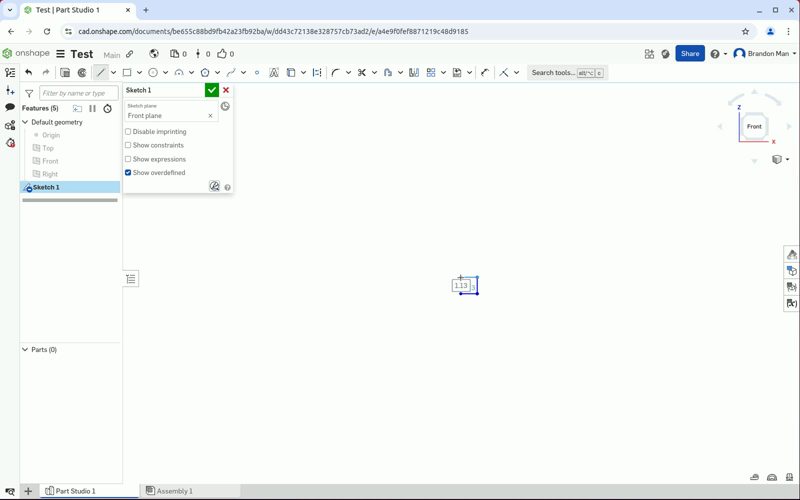
scroll(6)
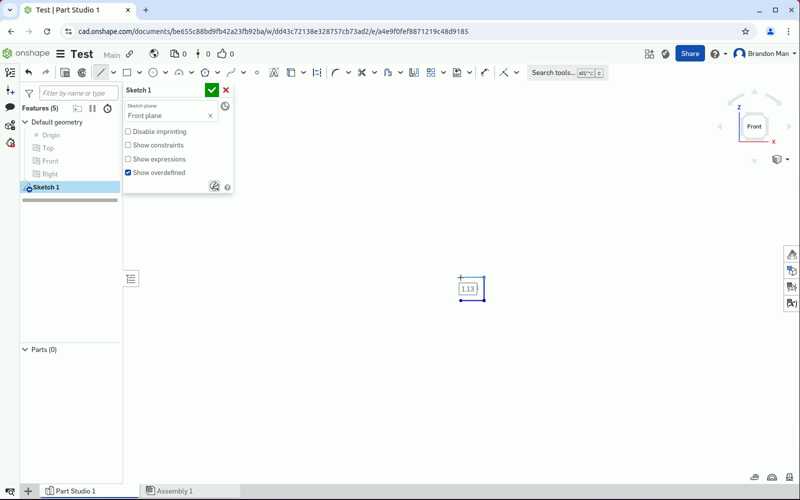
scroll(6)
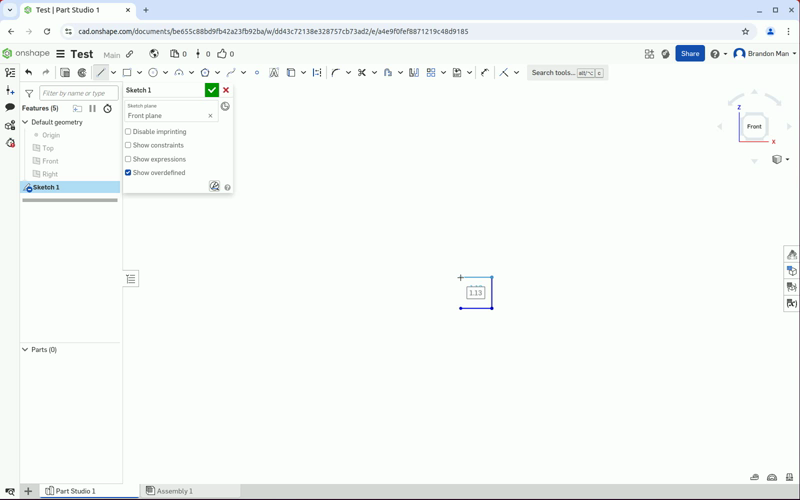
scroll(6)
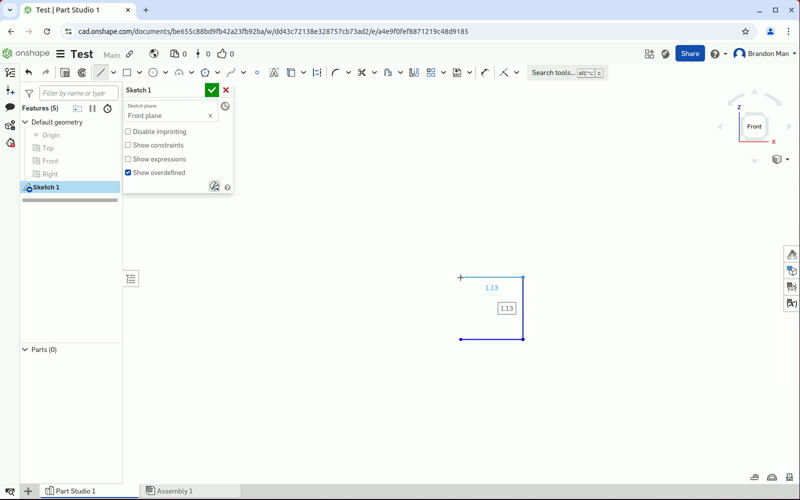
click(460, 277)
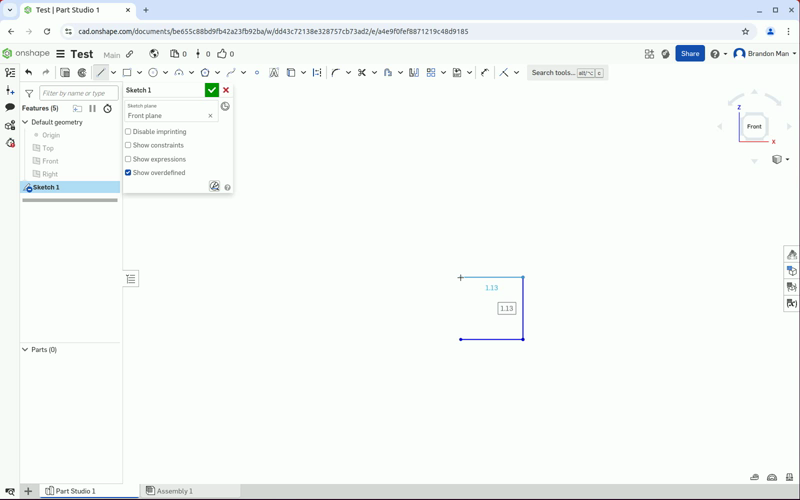
scroll(-6)
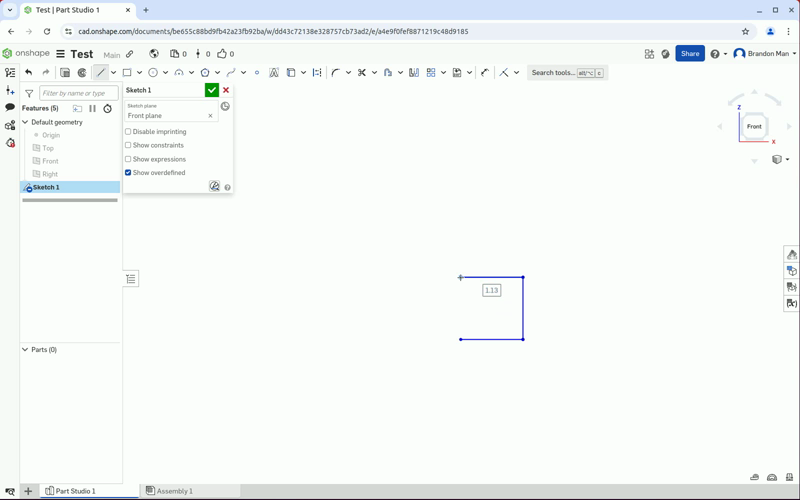
scroll(-6)
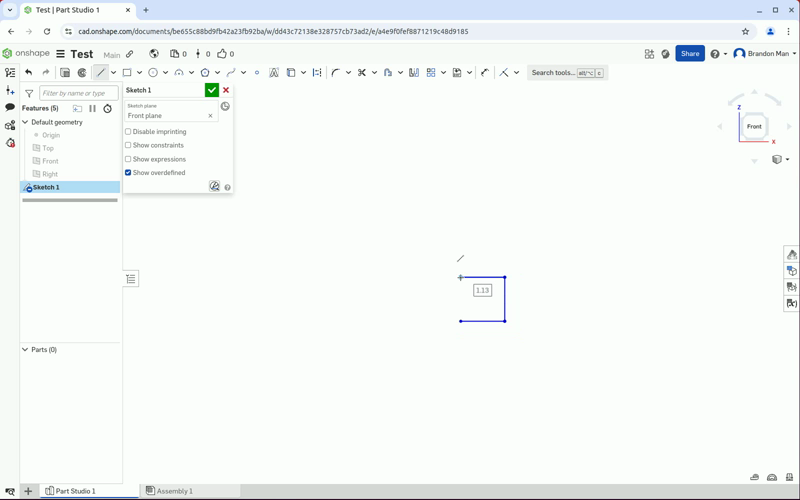
scroll(-6)
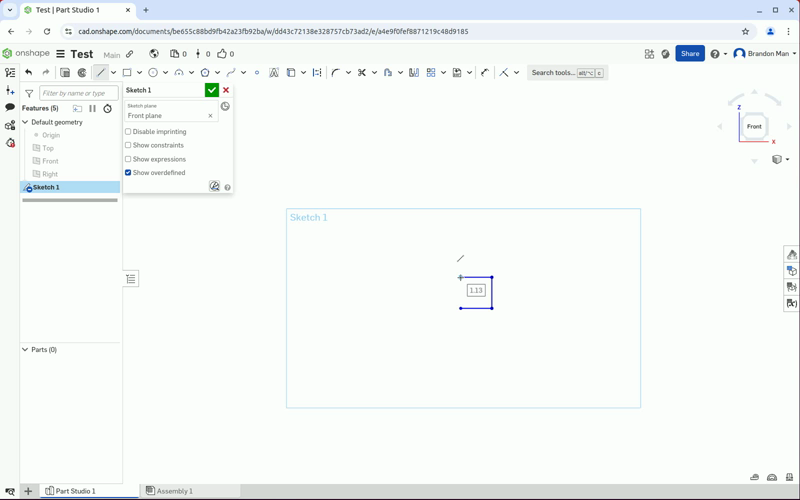
scroll(-6)
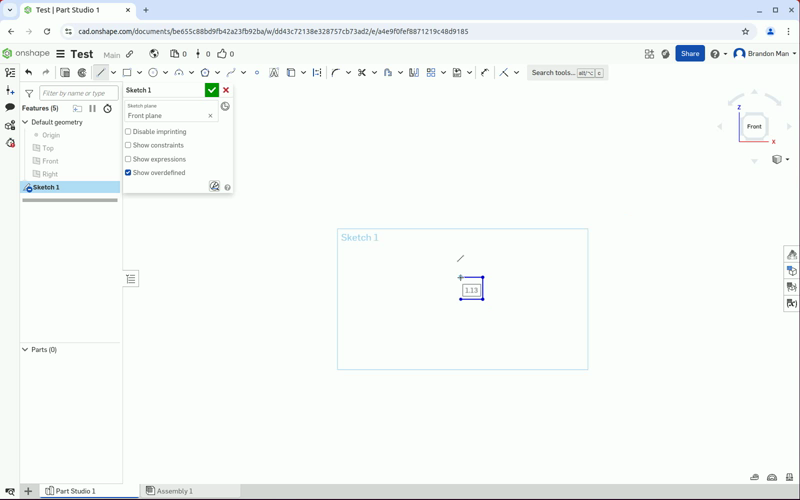
scroll(-6)
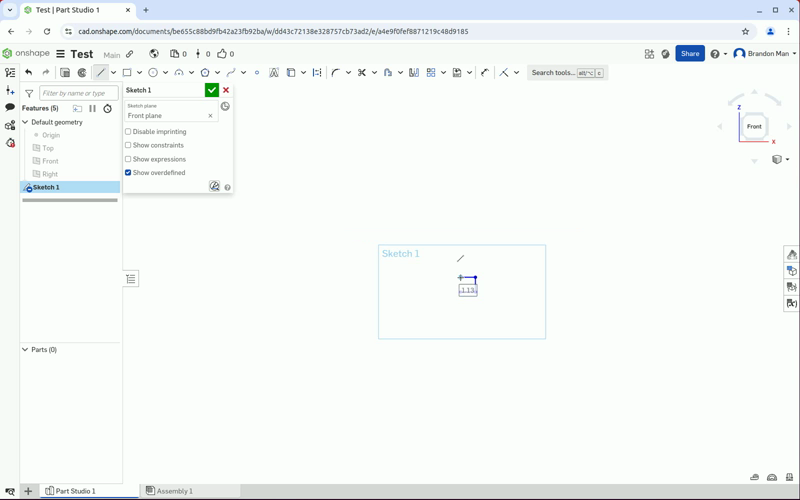
scroll(-6)
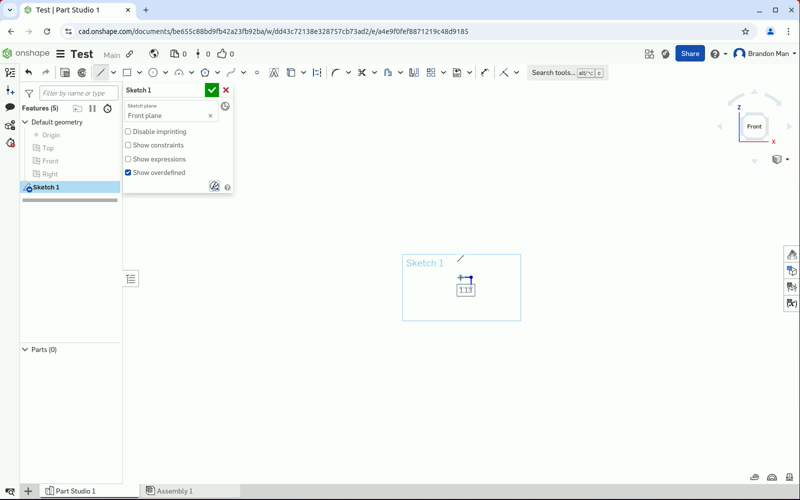
scroll(-6)
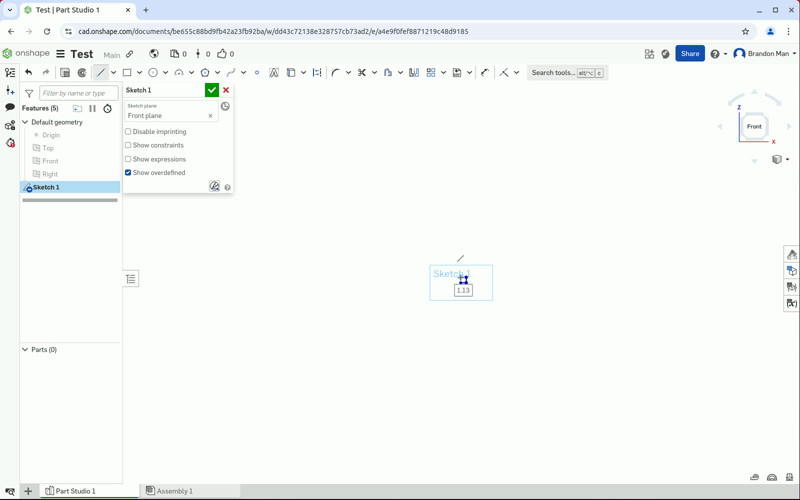
key_up(shift)
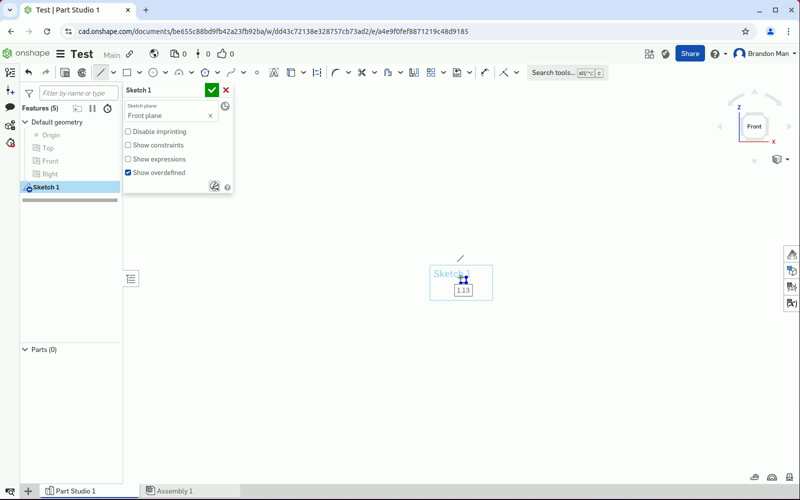
mouse_move(490, 277)
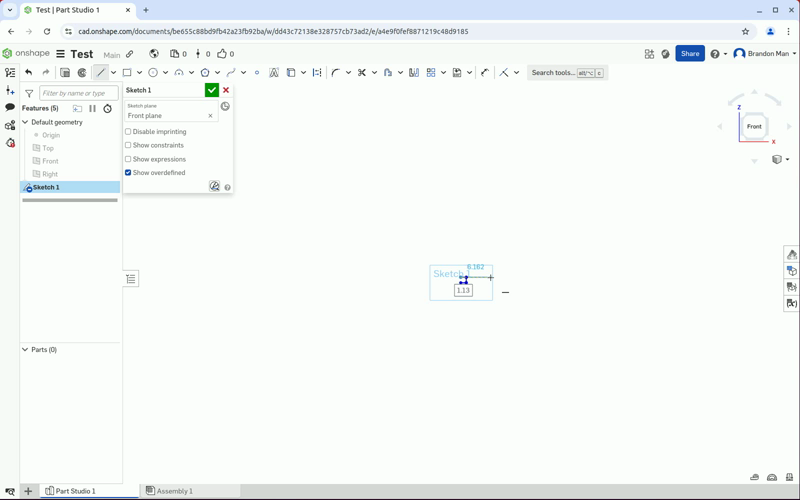
key_down(shift)
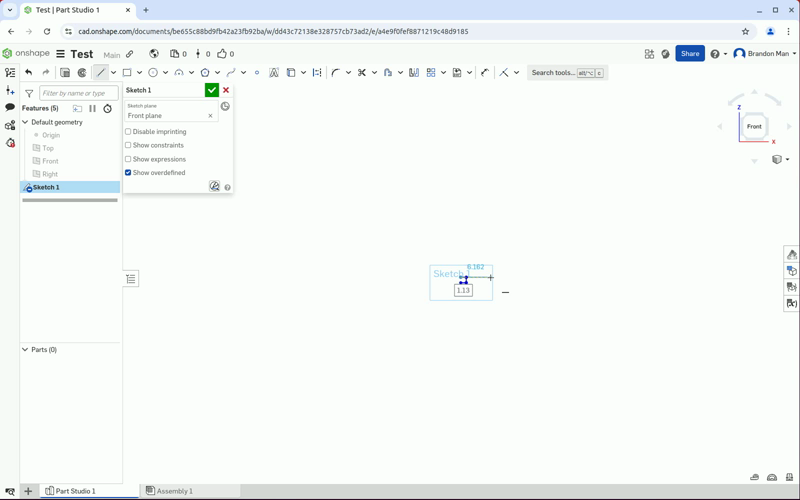
mouse_move(460, 282)
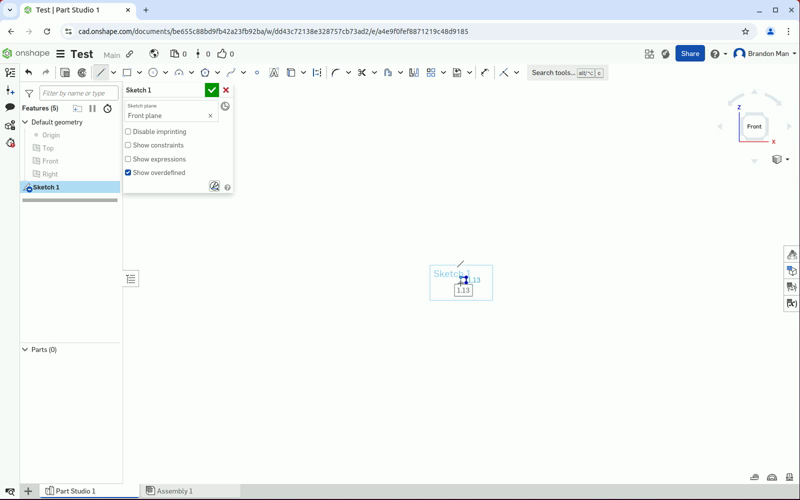
scroll(6)
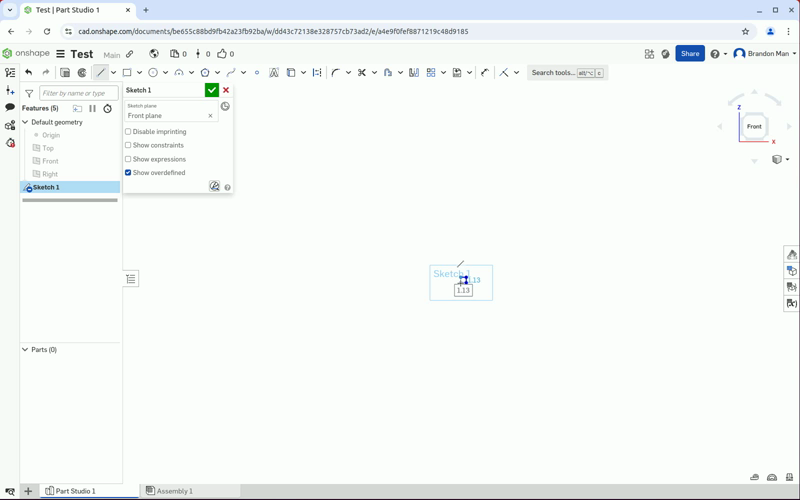
scroll(6)
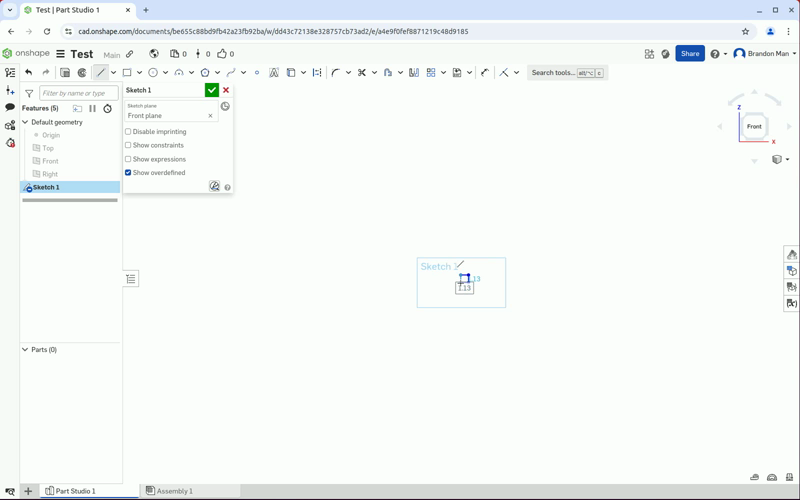
scroll(6)
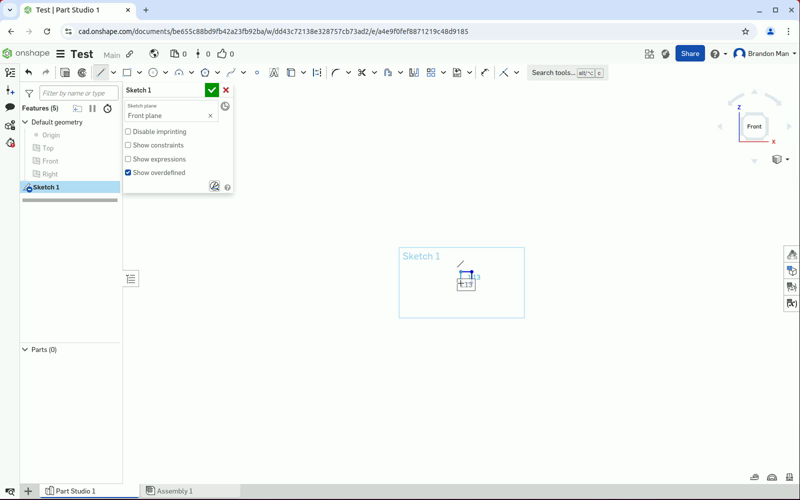
scroll(6)
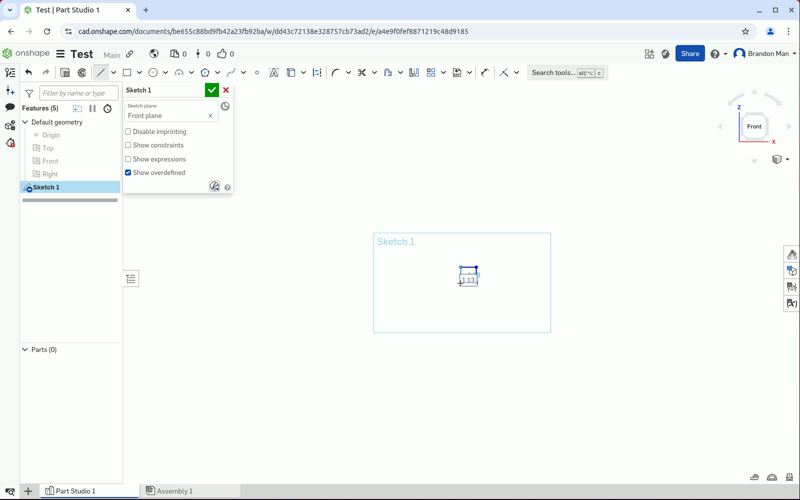
scroll(6)
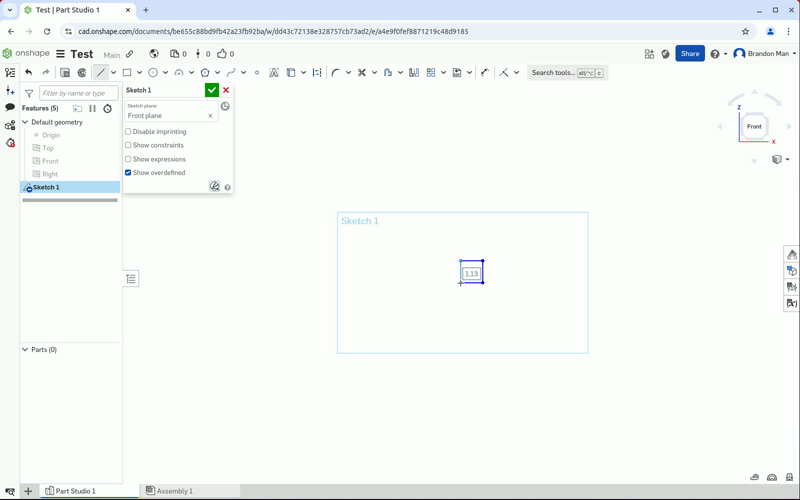
scroll(6)
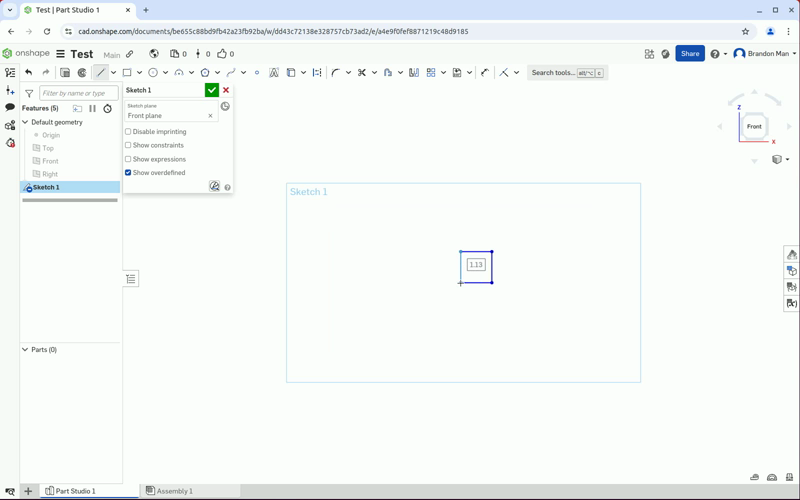
scroll(6)
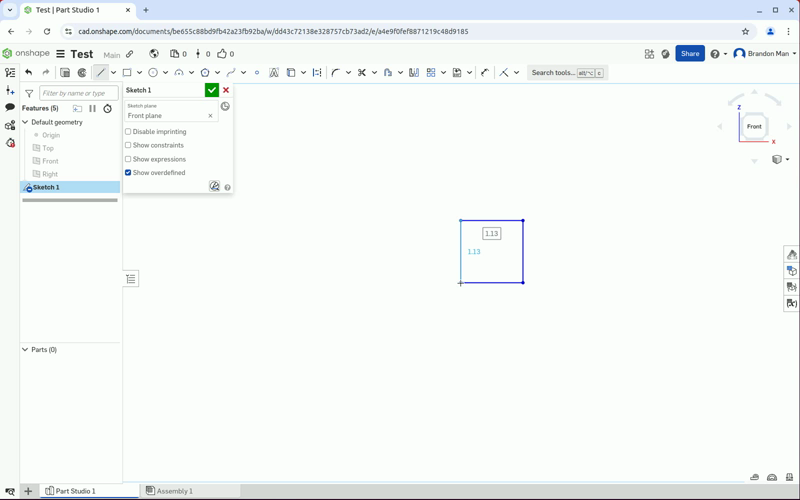
key_up(shift)
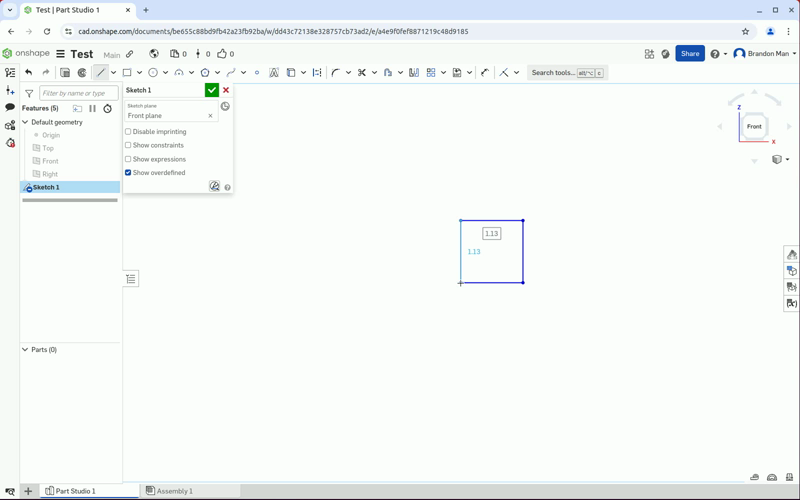
click(460, 282)
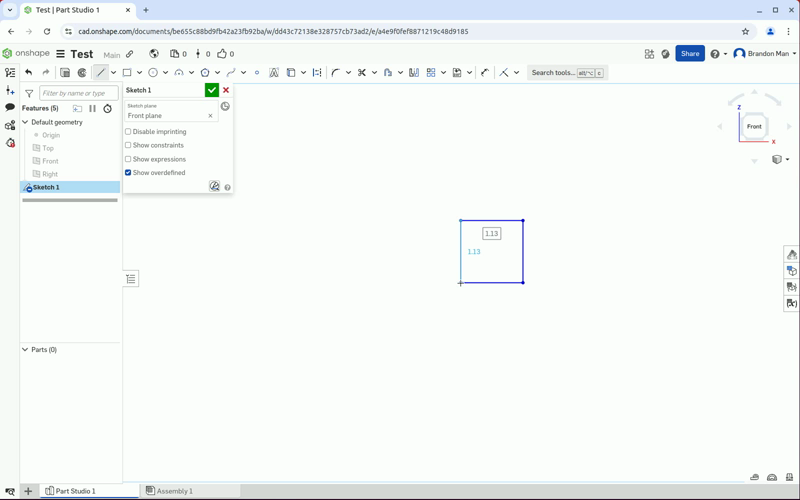
scroll(-6)
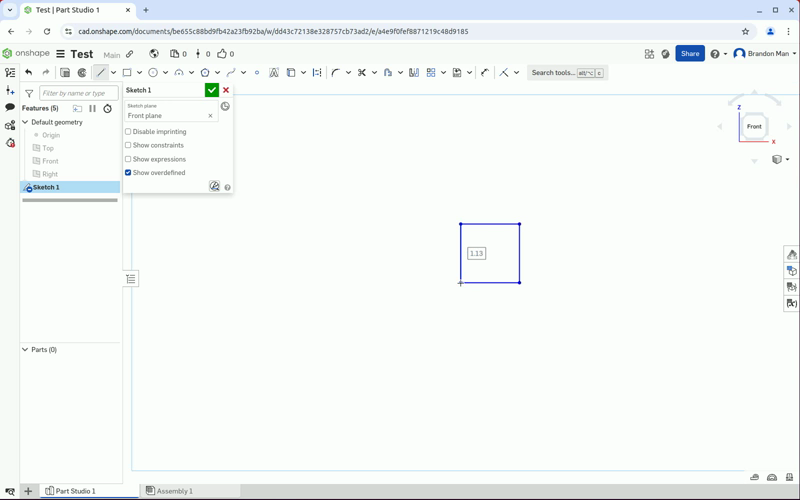
scroll(-6)
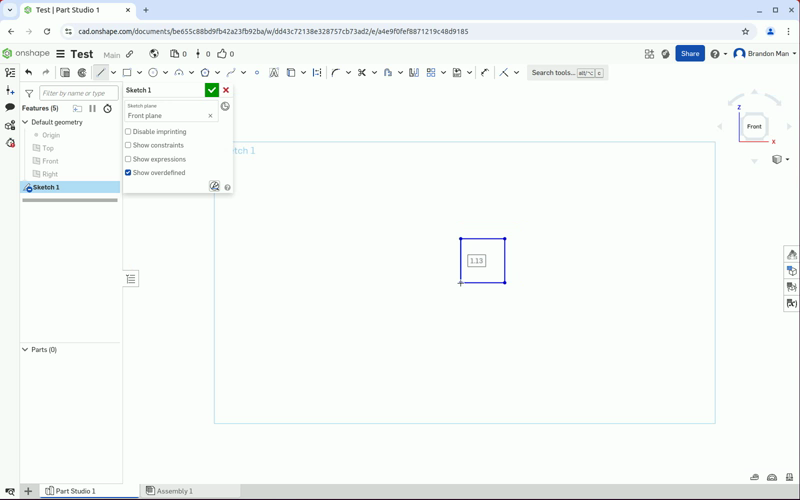
scroll(-6)
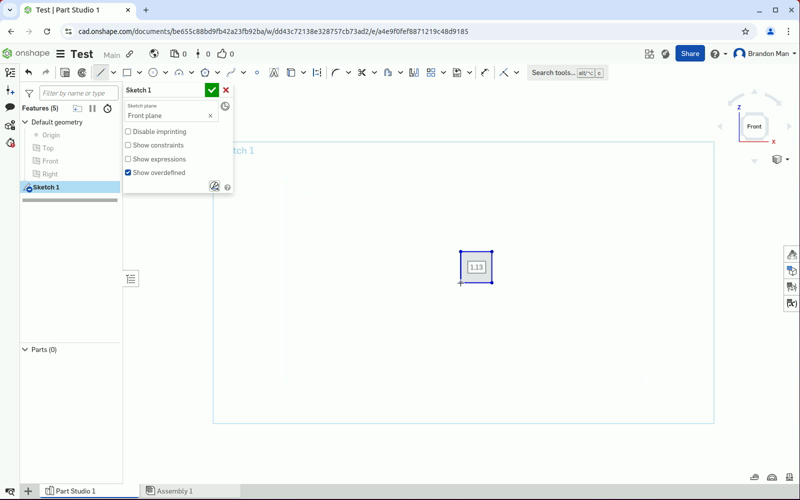
scroll(-6)
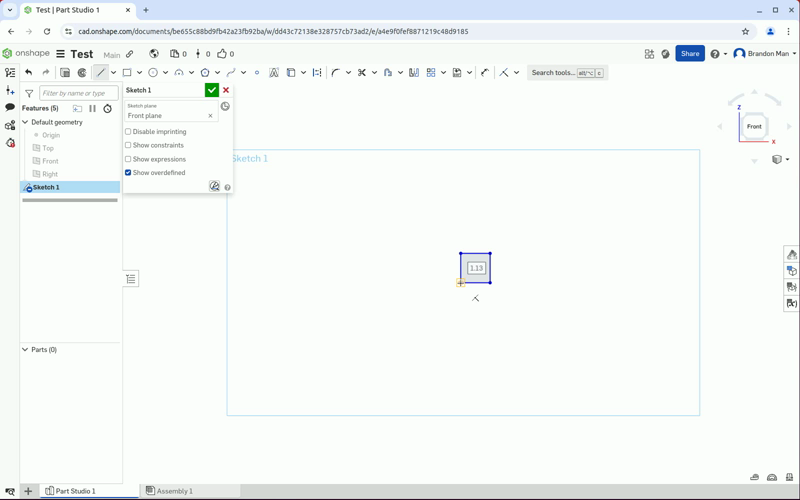
scroll(-6)
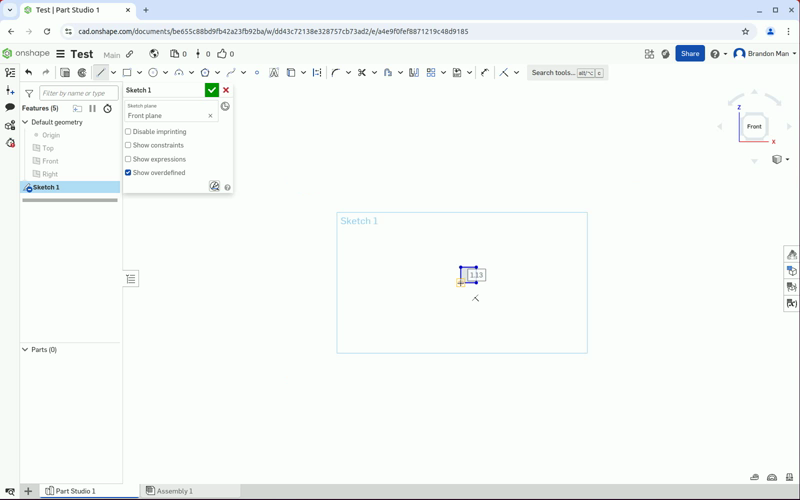
scroll(-6)
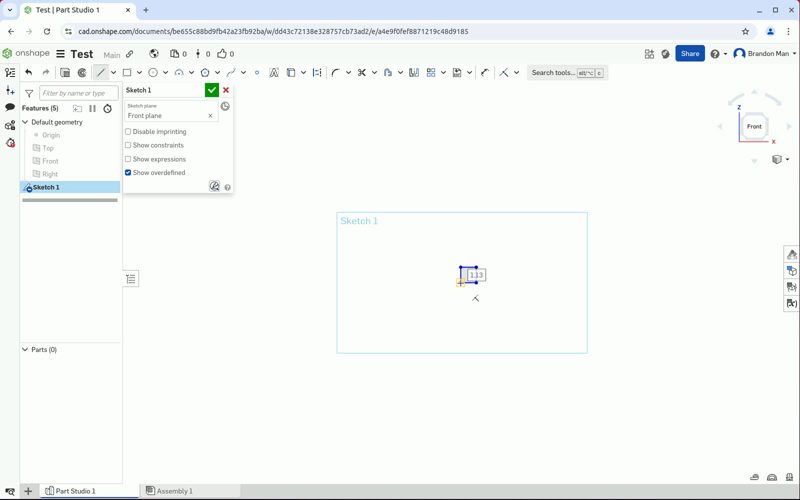
scroll(-6)
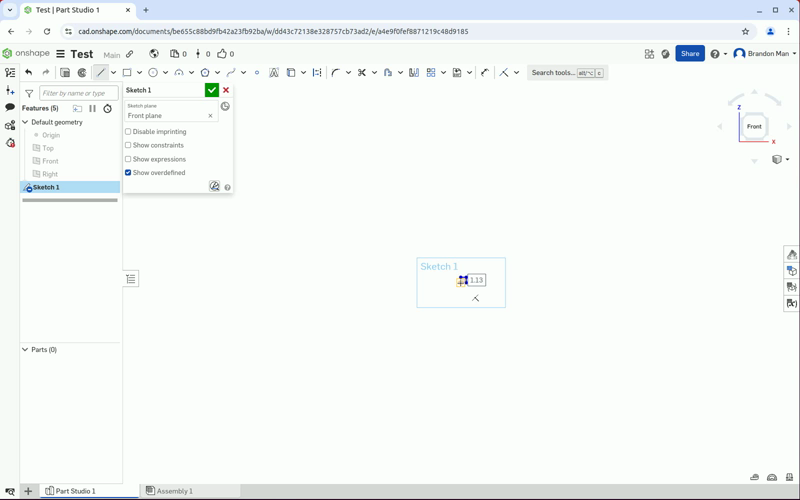
key(esc)
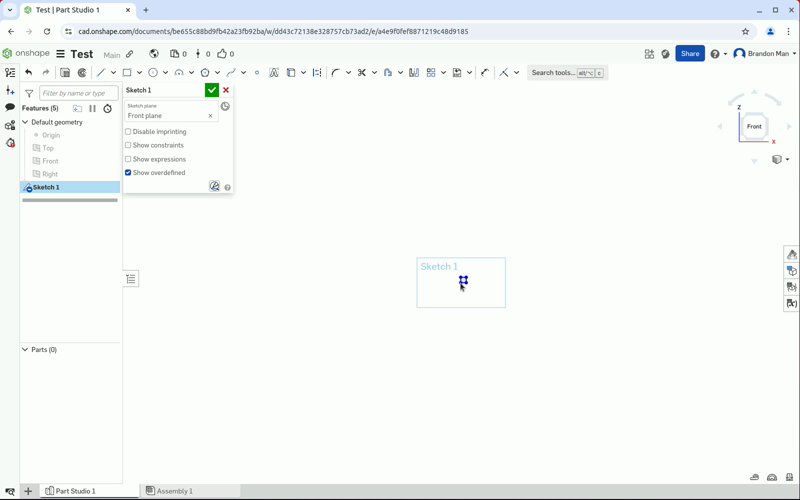
mouse_move(461, 280)
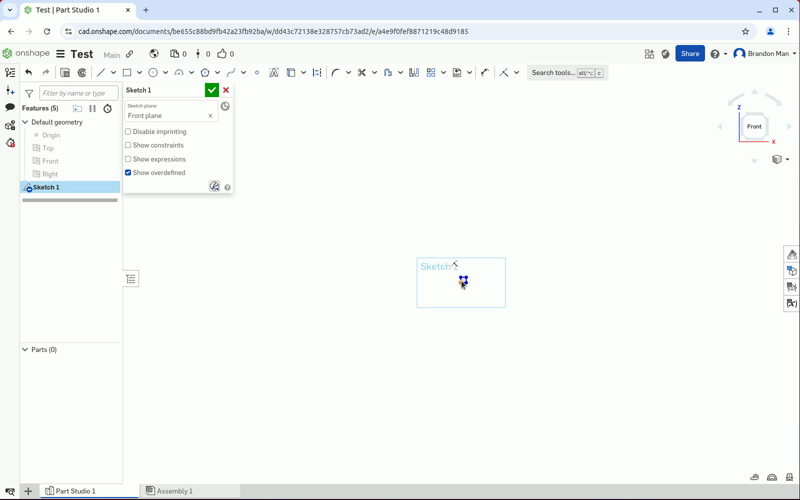
scroll(6)
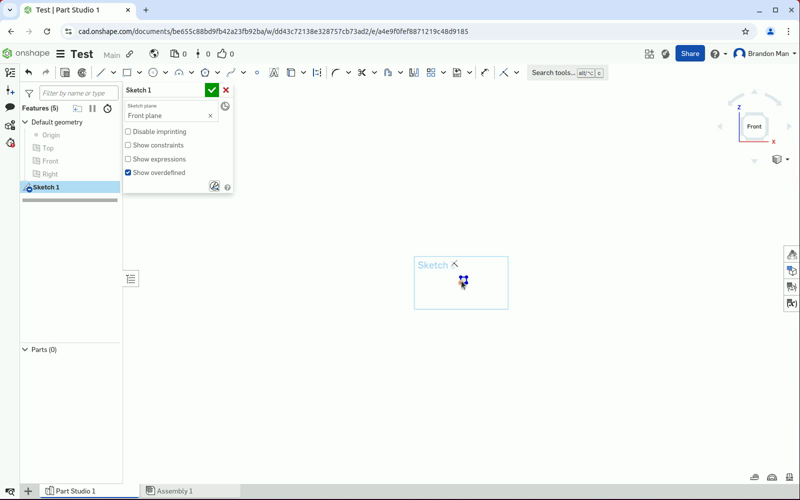
scroll(6)
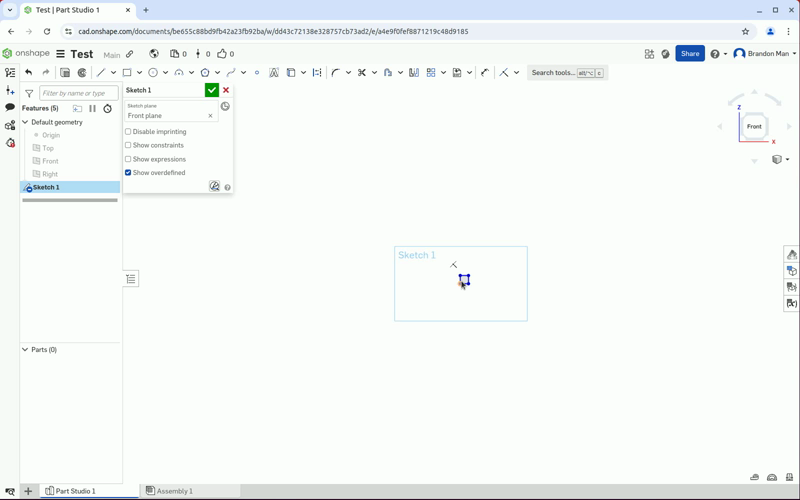
scroll(6)
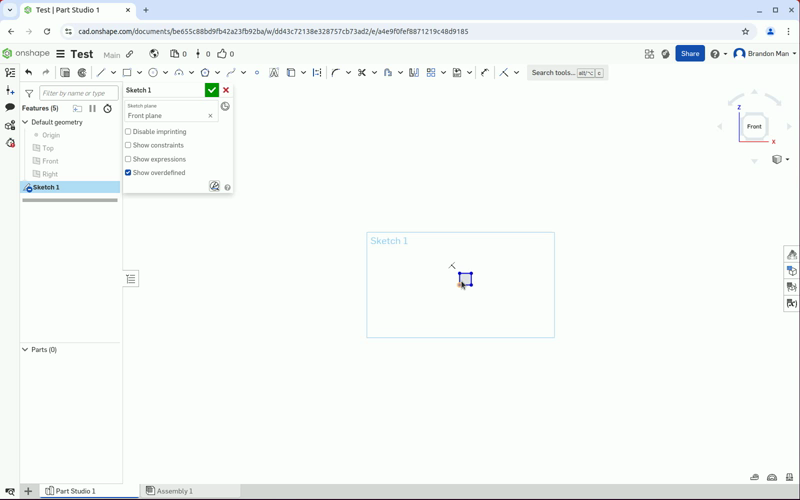
scroll(6)
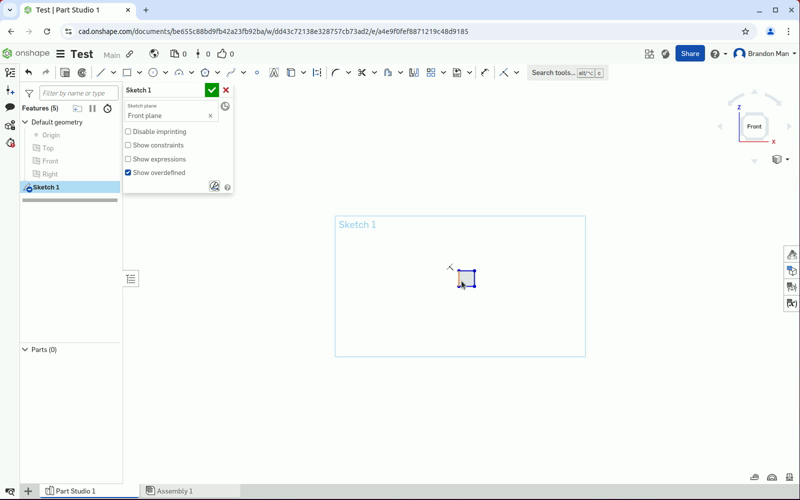
scroll(6)
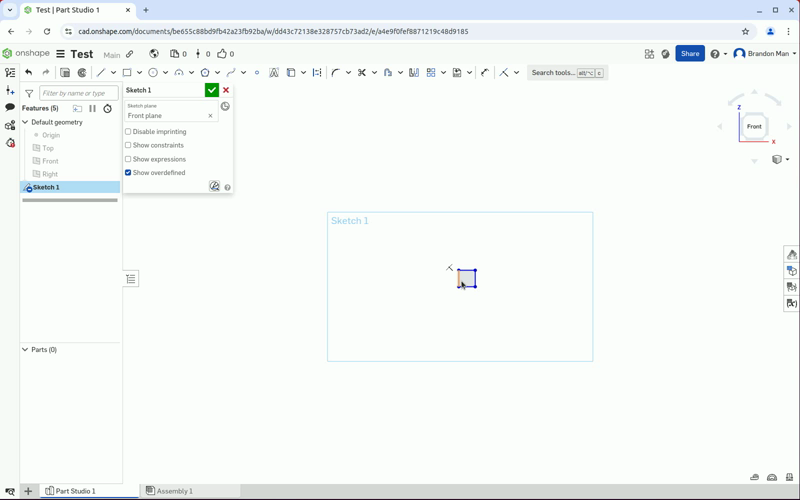
scroll(6)
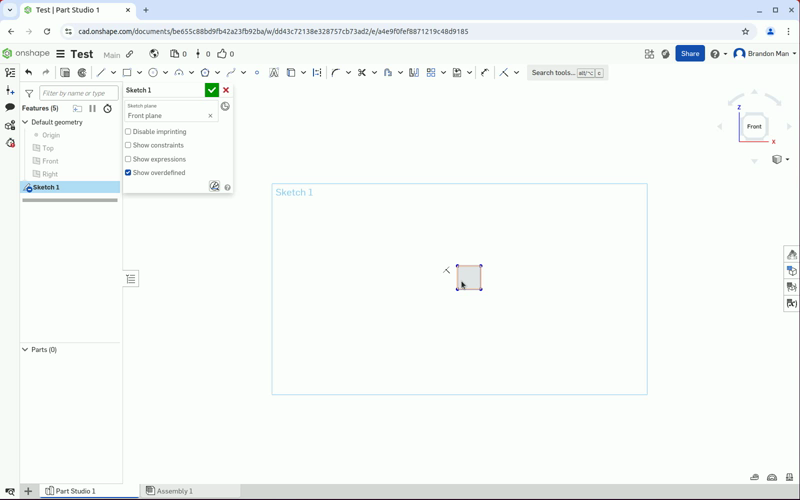
scroll(6)
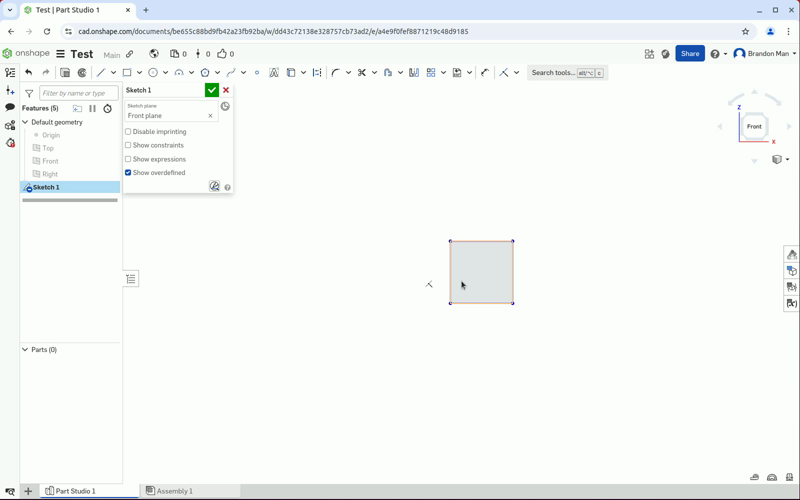
click(461, 280)
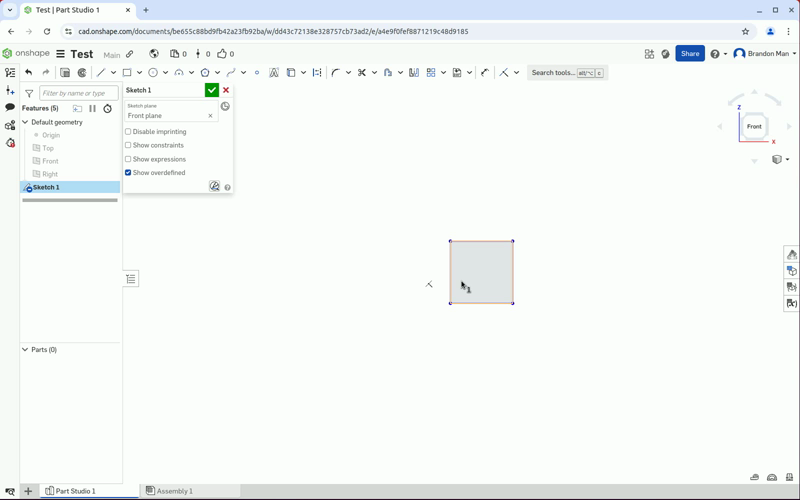
scroll(-6)
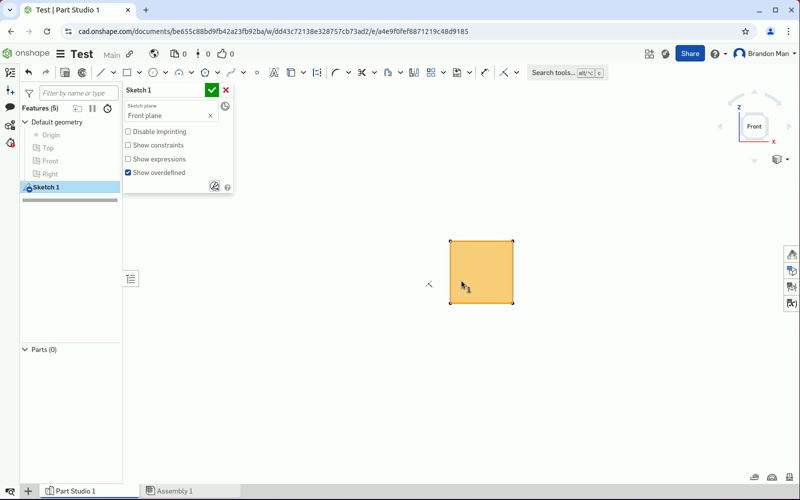
scroll(-6)
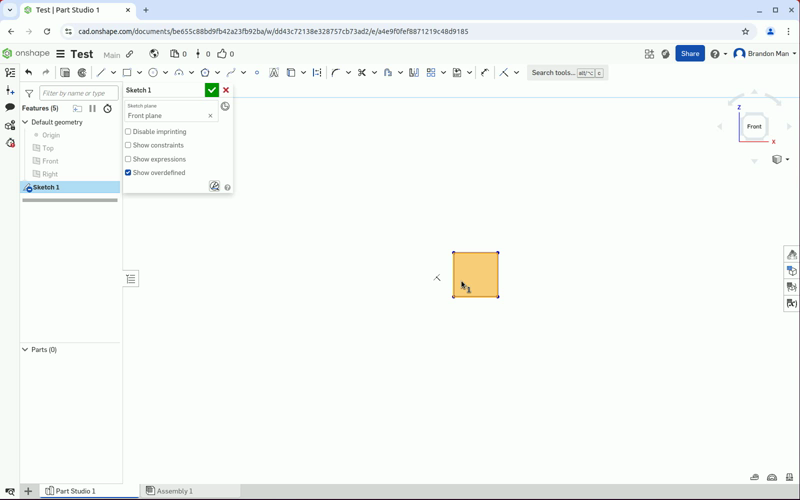
scroll(-6)
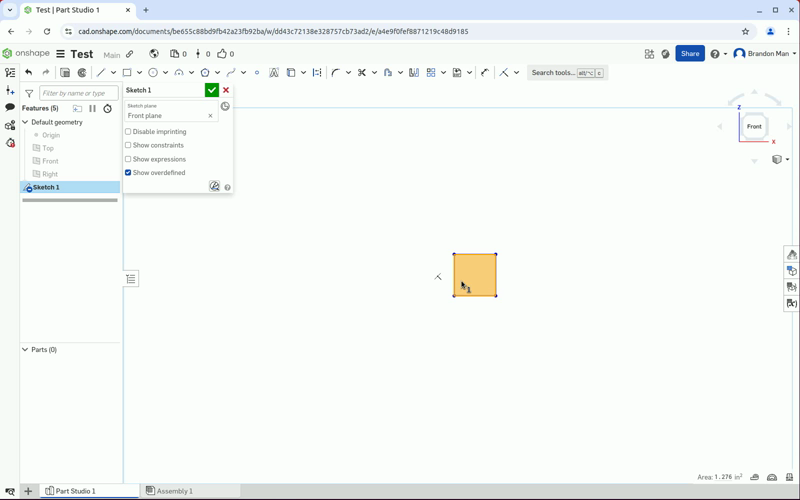
scroll(-6)
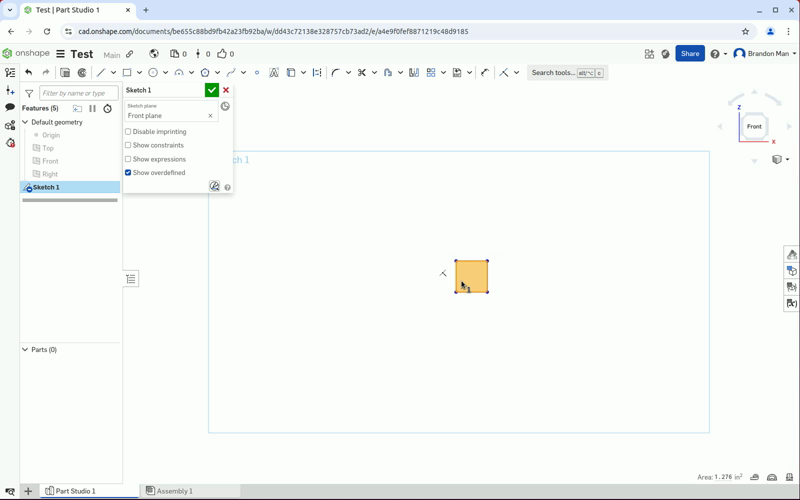
scroll(-6)
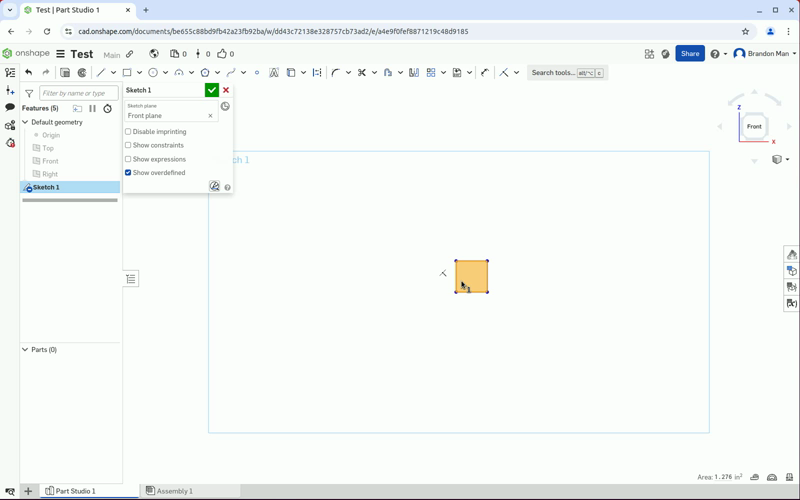
scroll(-6)
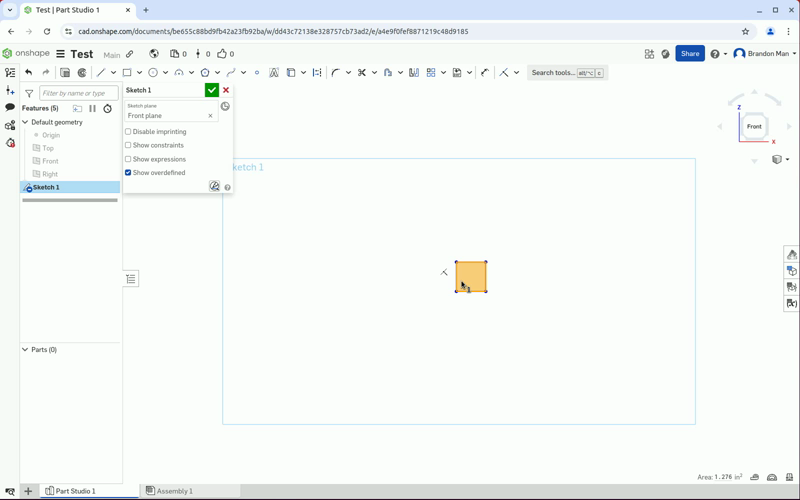
scroll(-6)
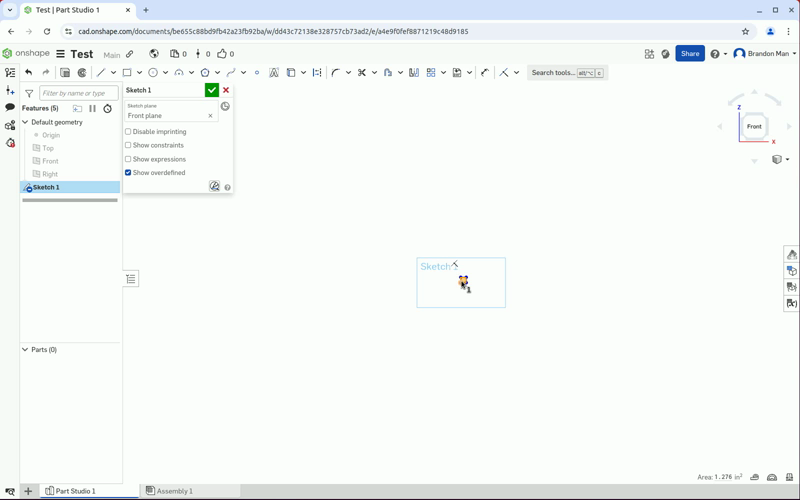
mouse_move(73, 352)
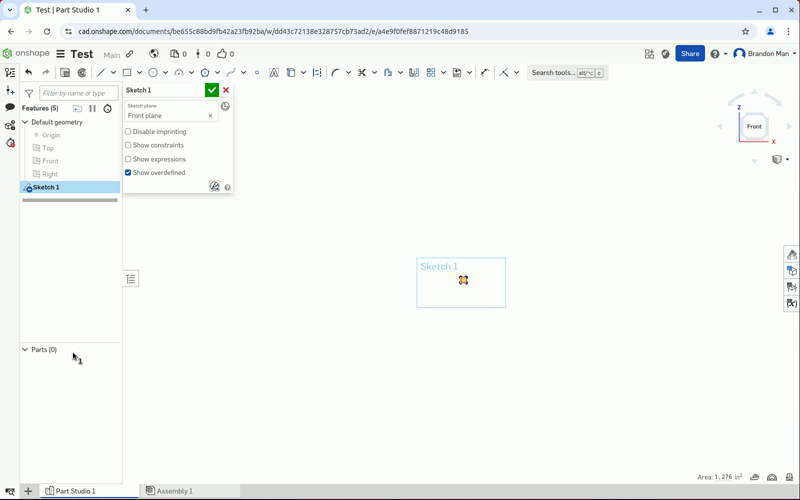
key(shift+y)
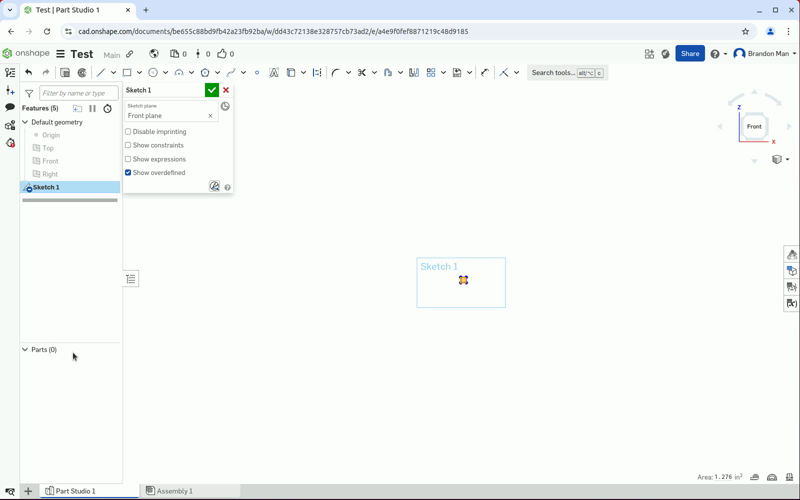
key(shift+e)
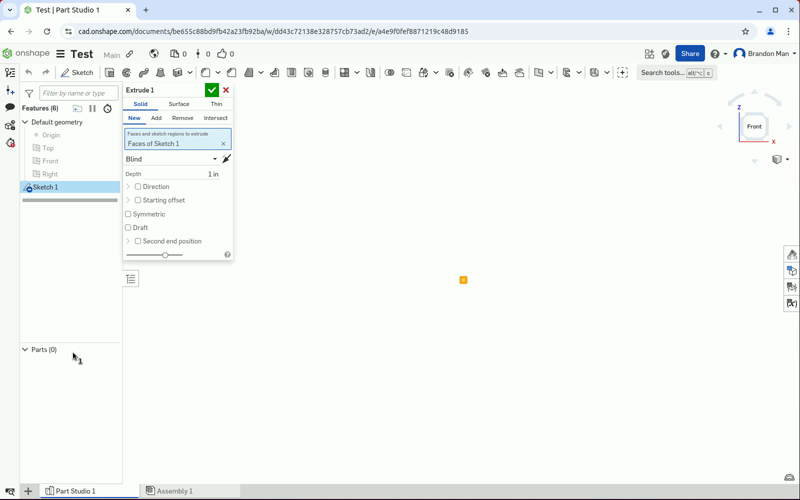
mouse_move(143, 106)
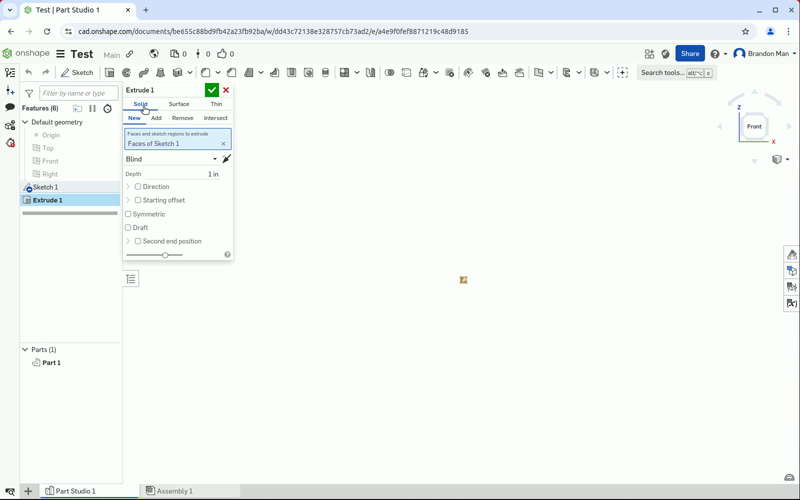
click(143, 106)
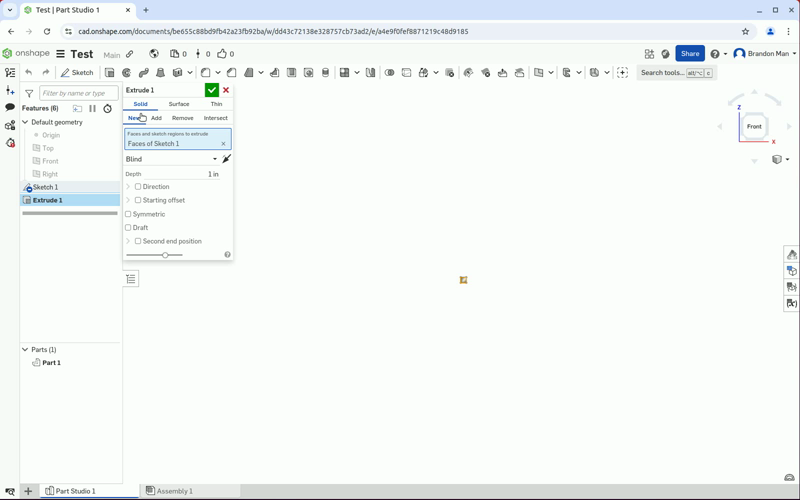
mouse_move(137, 120)
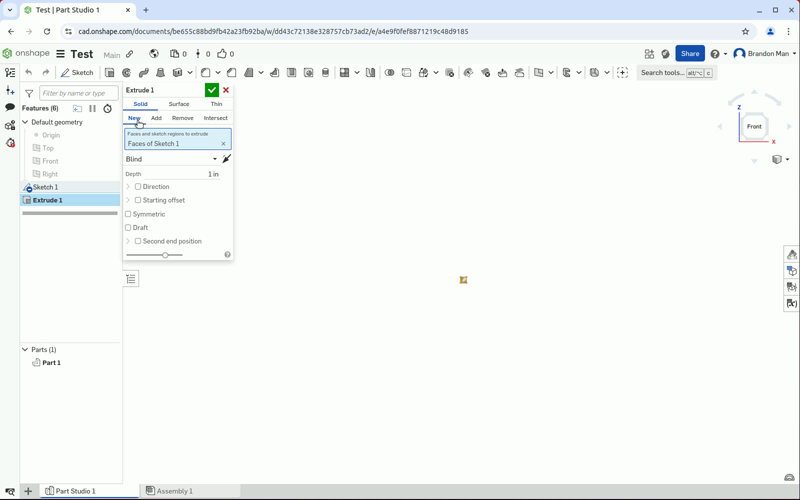
click(137, 120)
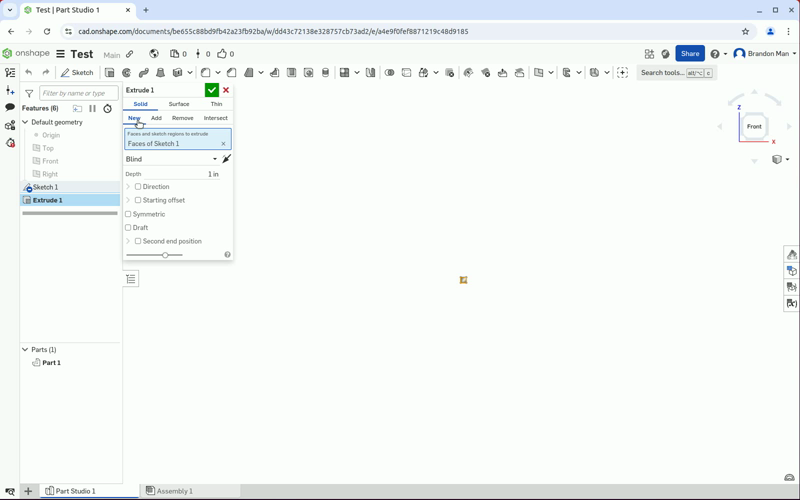
key(tab, 4)
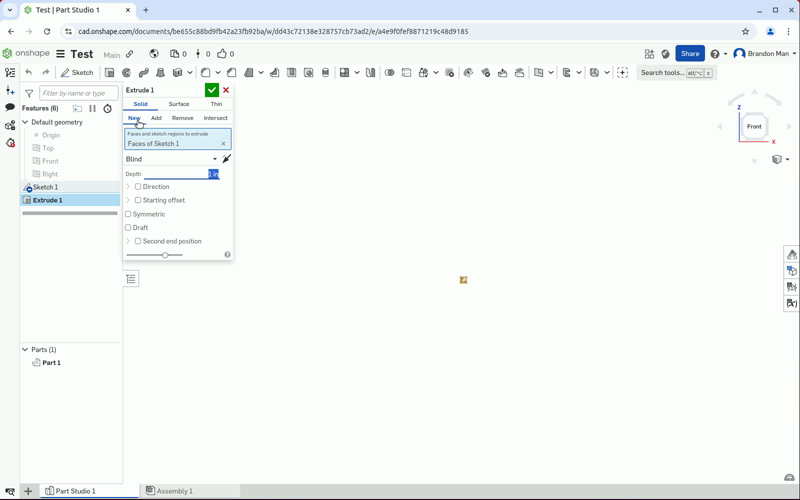
text(-23.108)
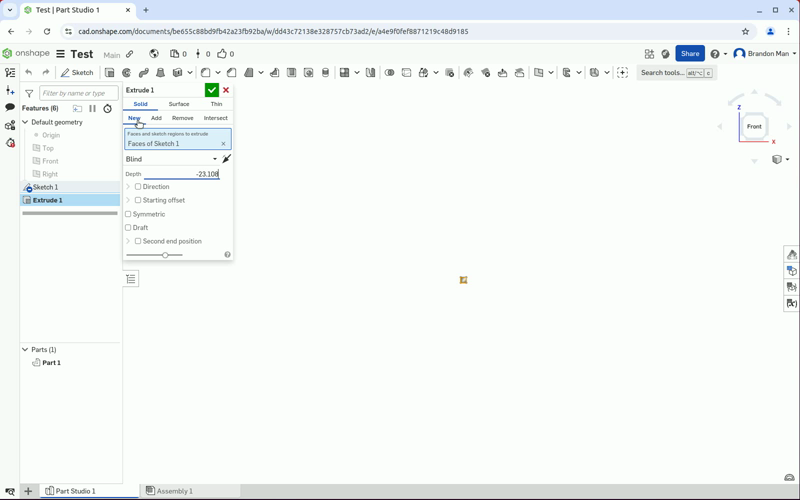
key(enter)
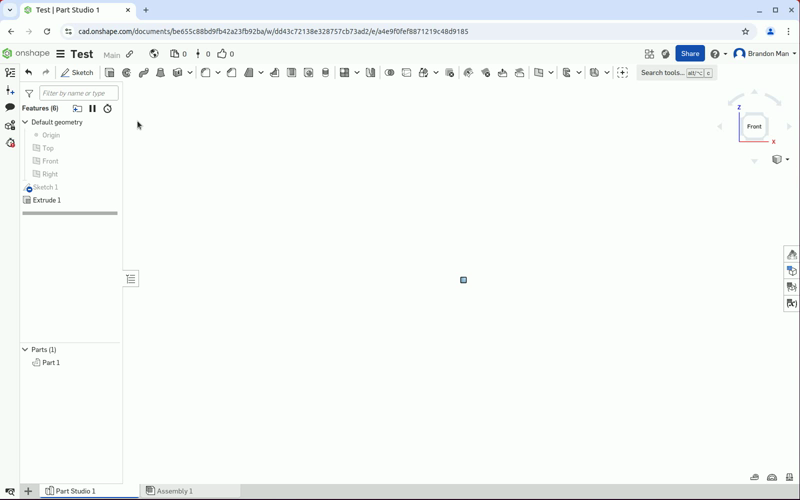
key(shift+h)
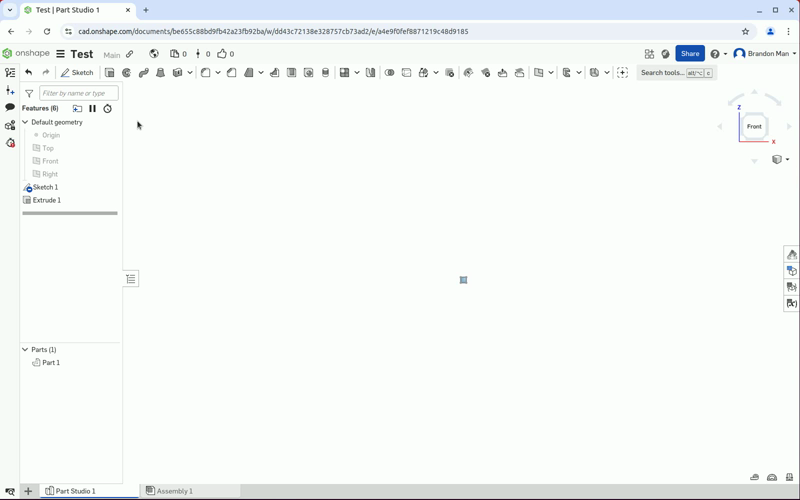
key(shift+h)
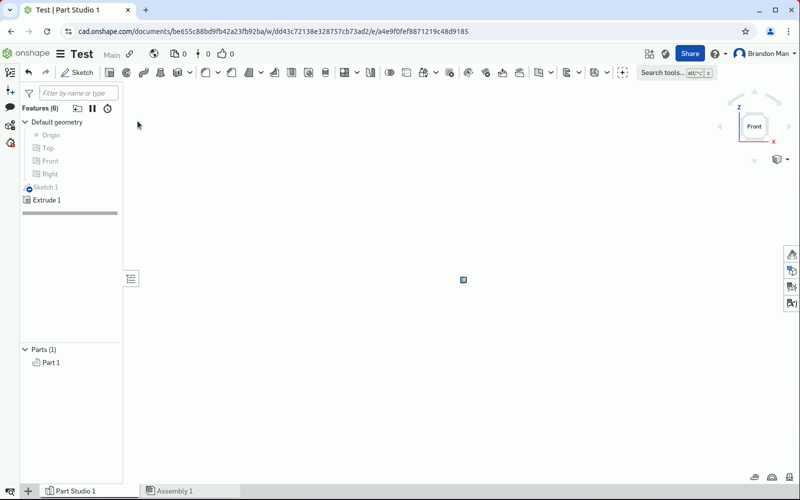
mouse_move(73, 189)
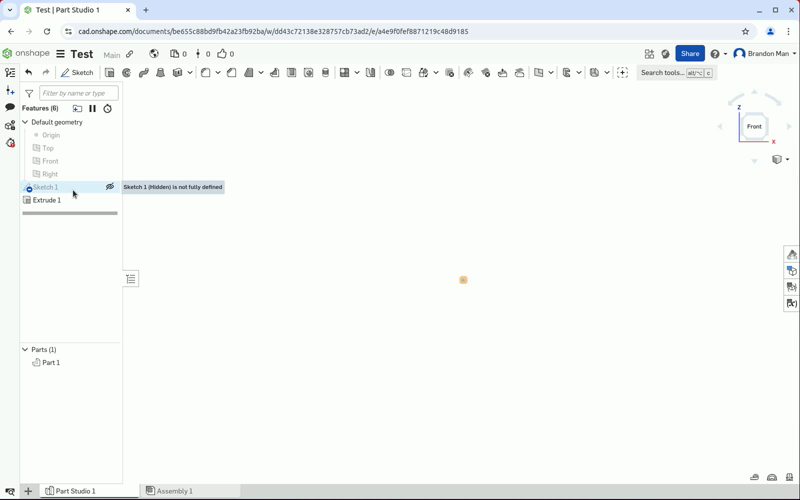
click(73, 189)
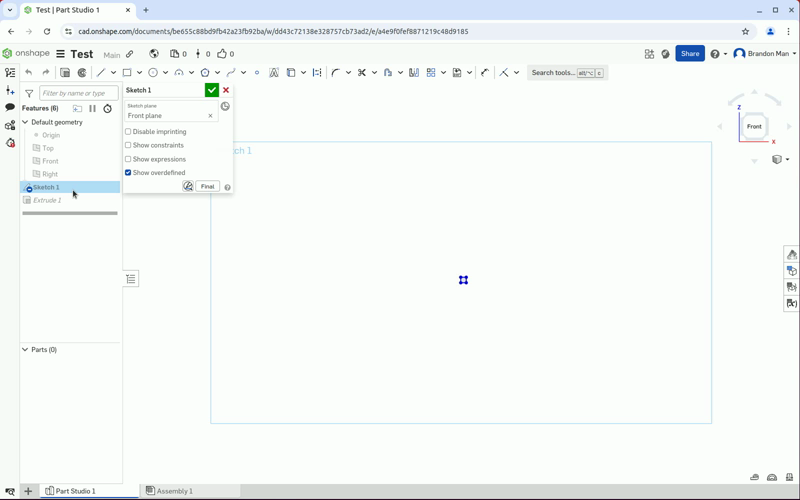
mouse_move(229, 92)
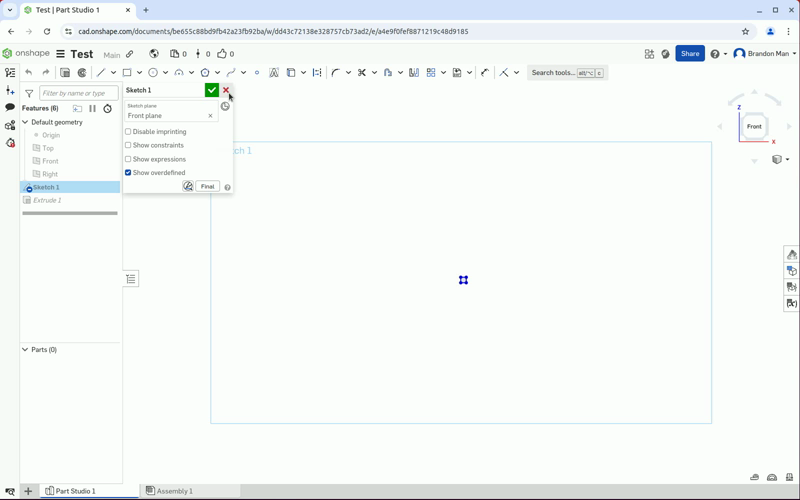
click(229, 92)
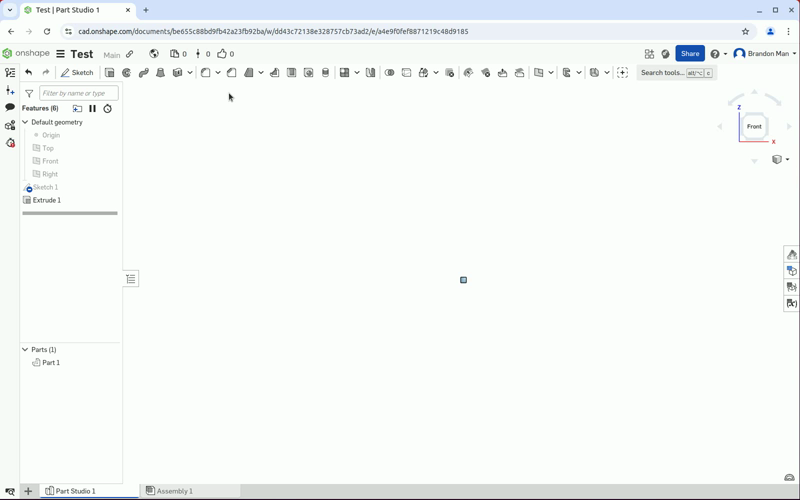
mouse_move(73, 352)
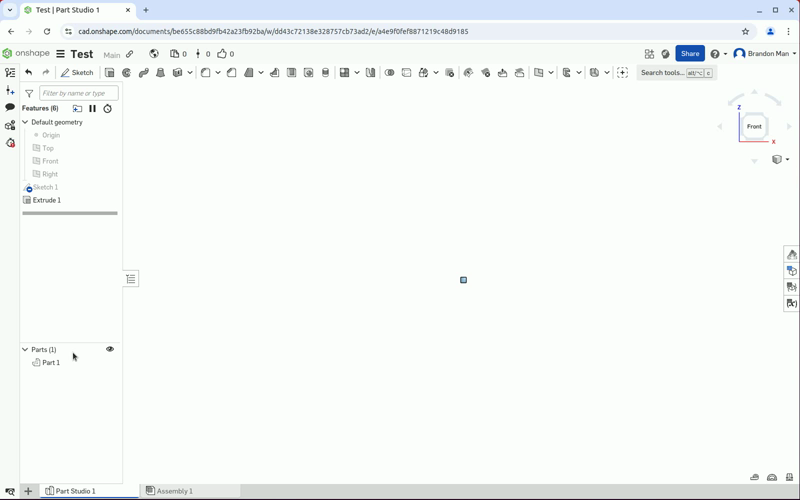
key(y)
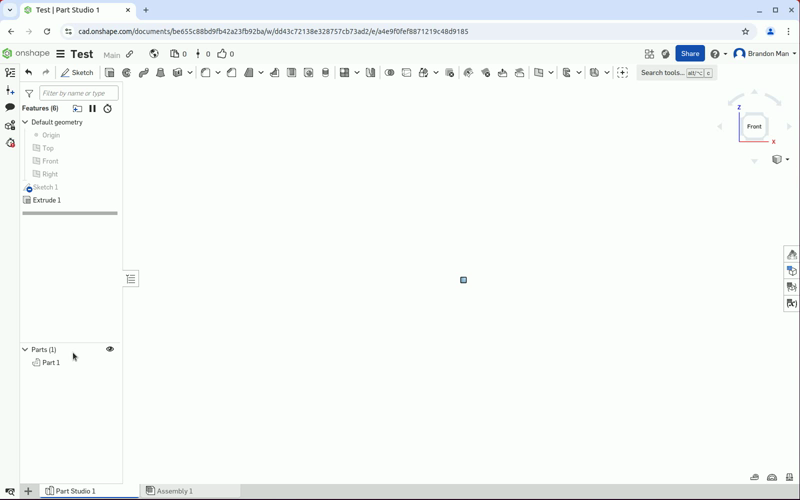
key(shift+p)
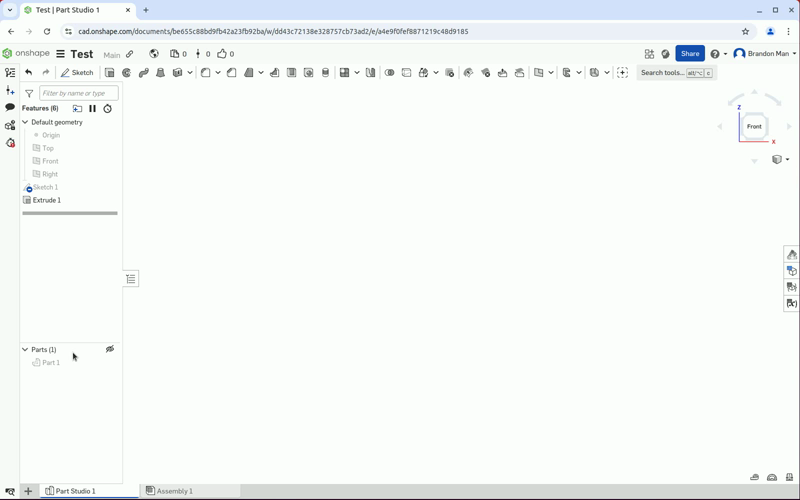
key(space)
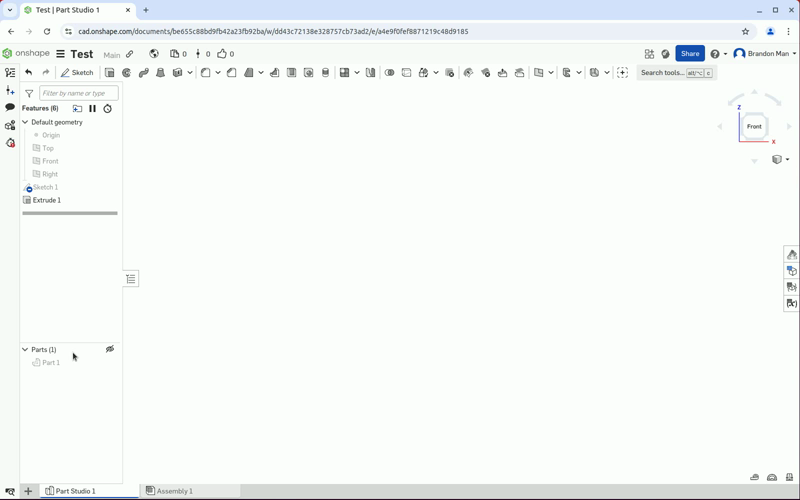
key_down(shift)
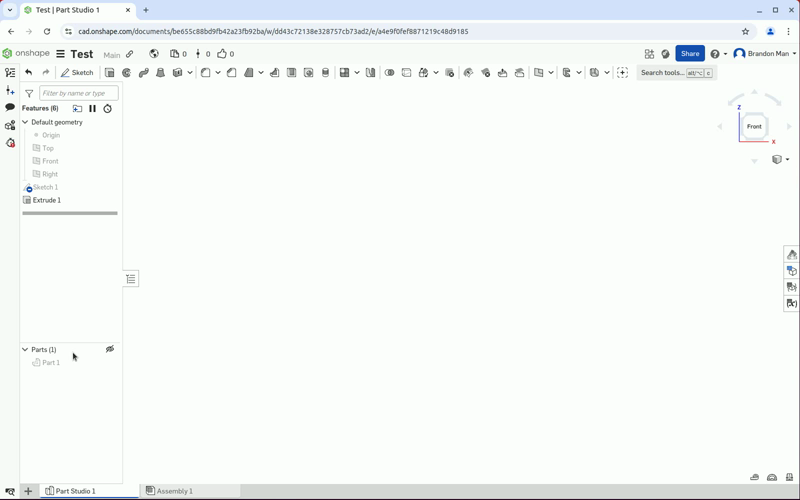
key(down)
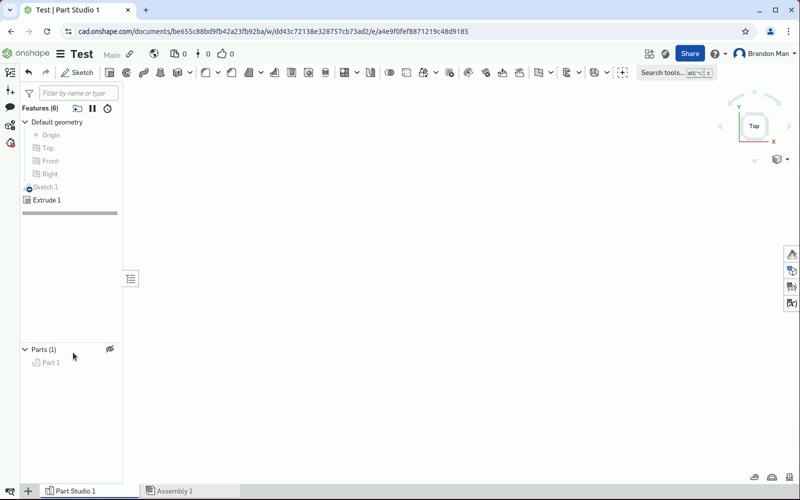
key_up(shift)
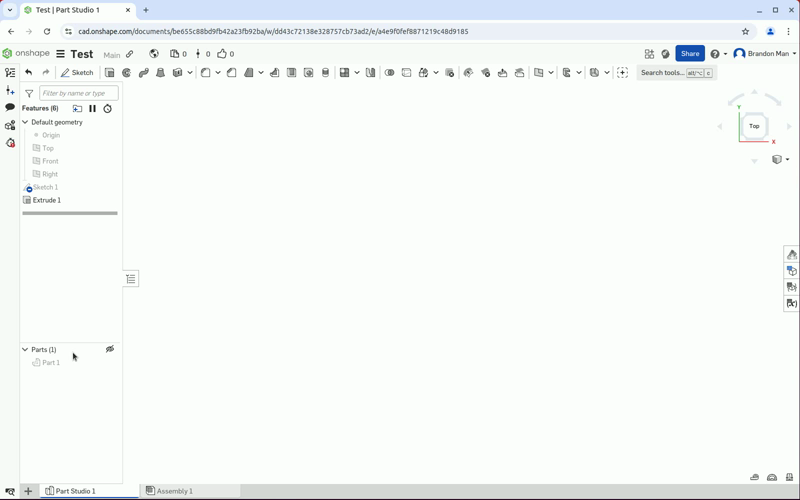
mouse_move(73, 352)
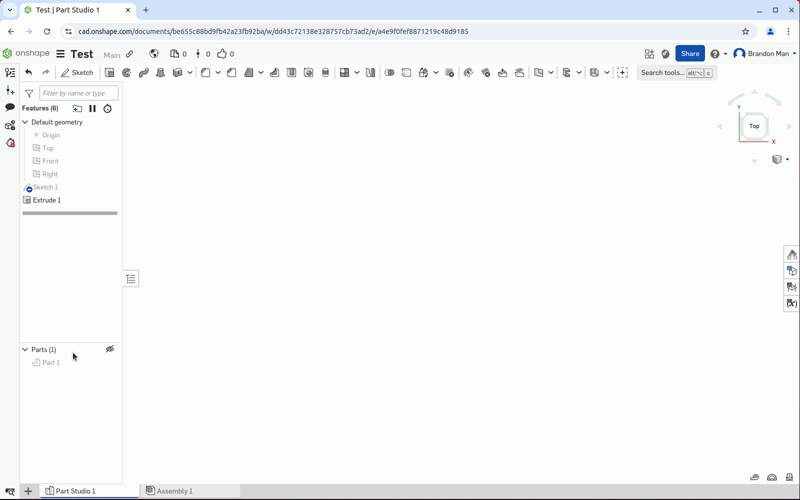
key(shift+y)
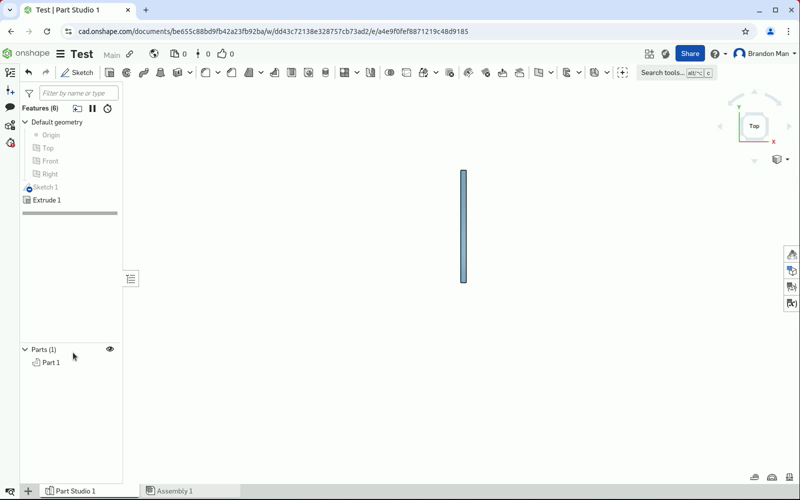
mouse_move(541, 75)
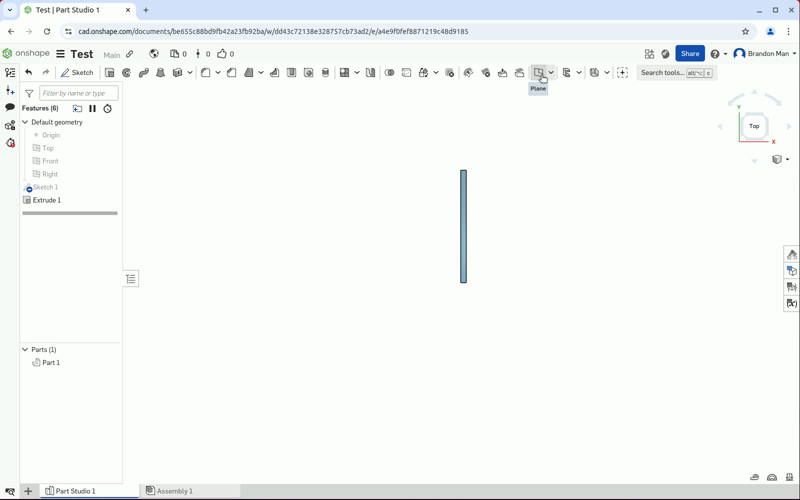
click(541, 75)
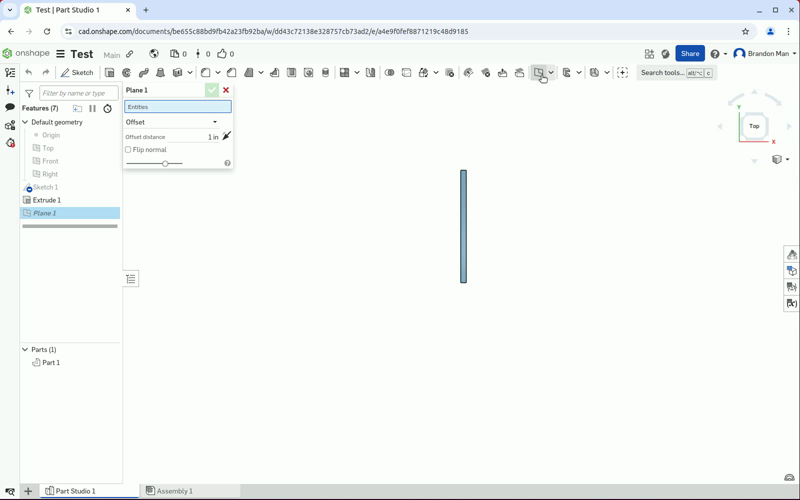
mouse_move(73, 150)
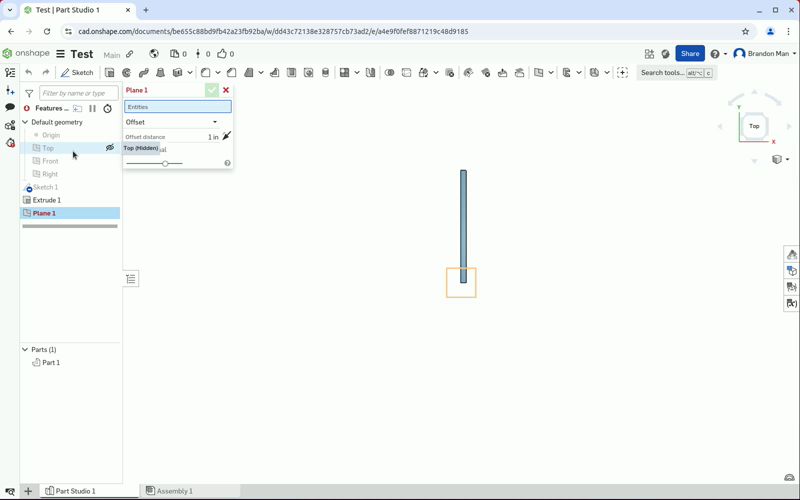
click(73, 150)
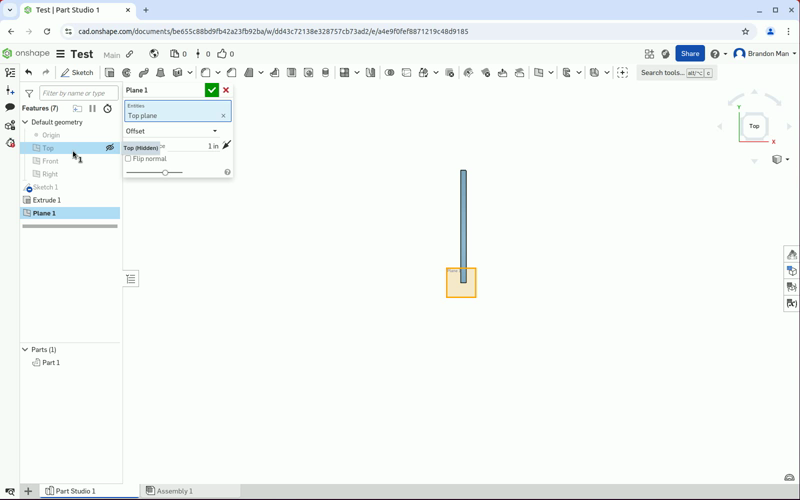
key(tab, 2)
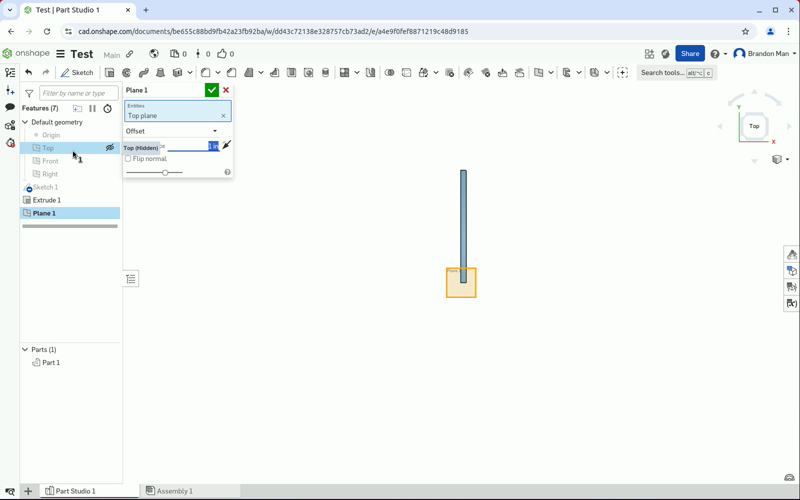
text(0.955)
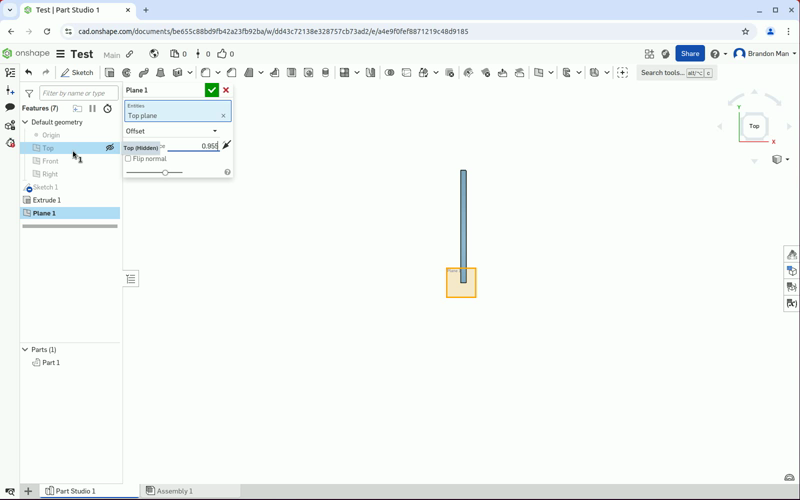
key(enter, 2)
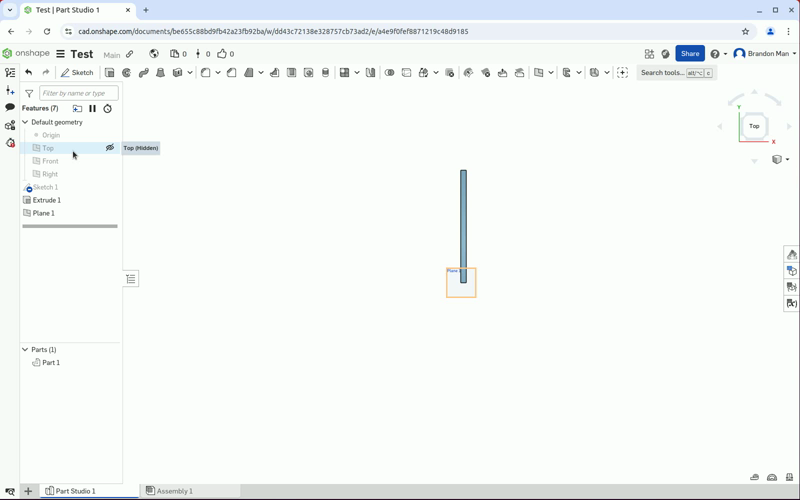
key(shift+s)
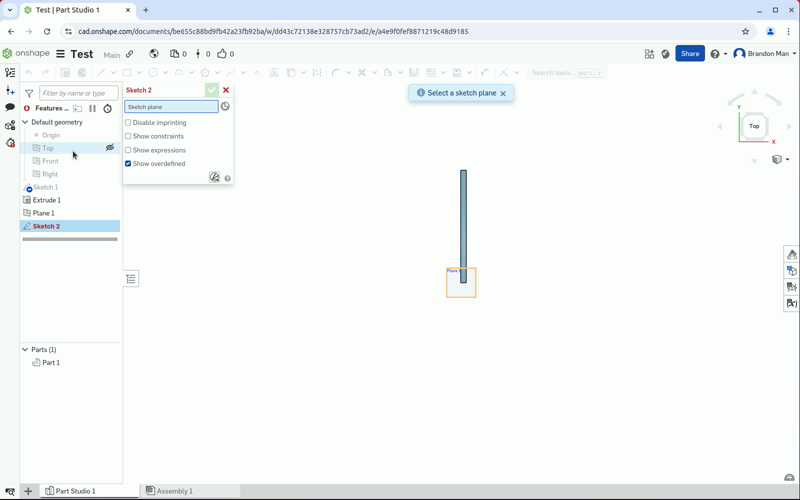
mouse_move(73, 215)
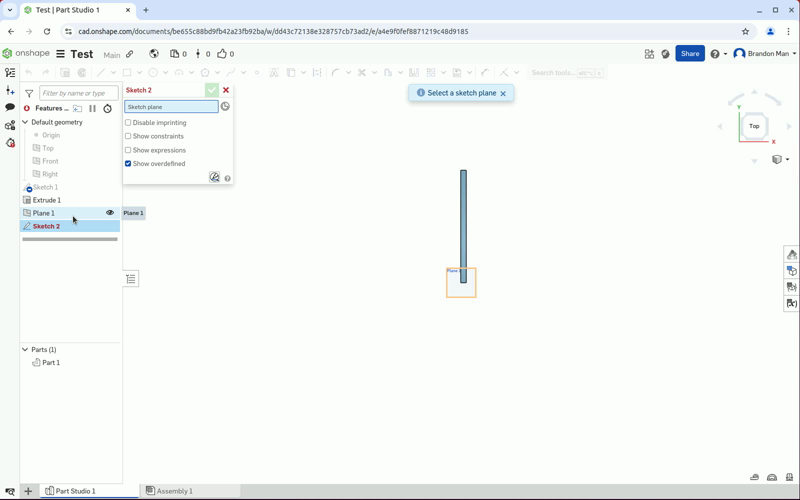
click(73, 215)
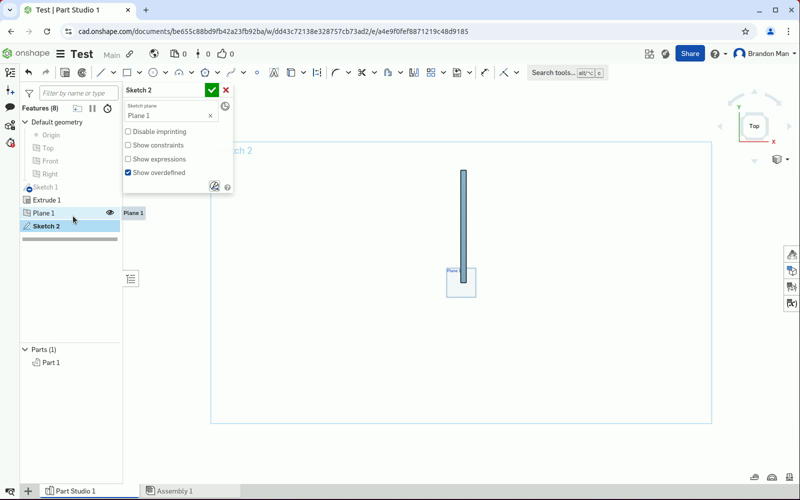
mouse_move(73, 352)
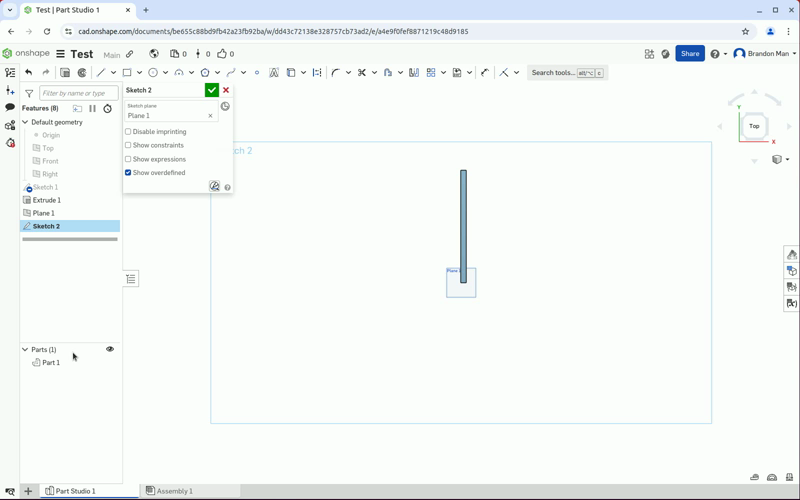
key(y)
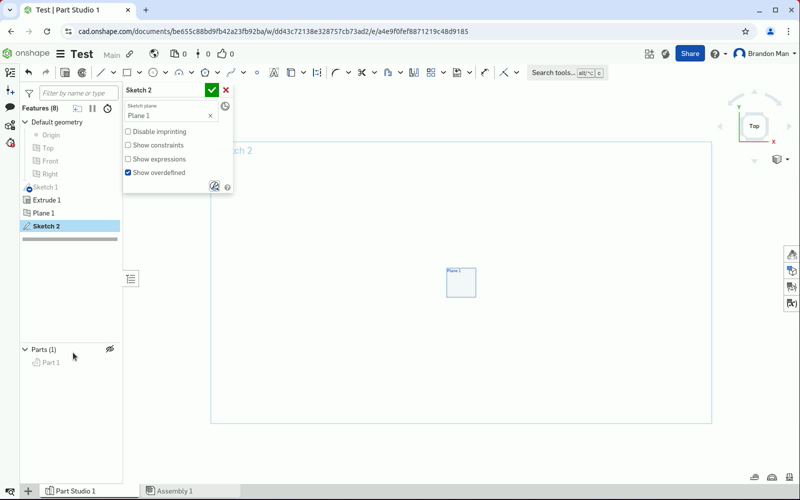
key(l)
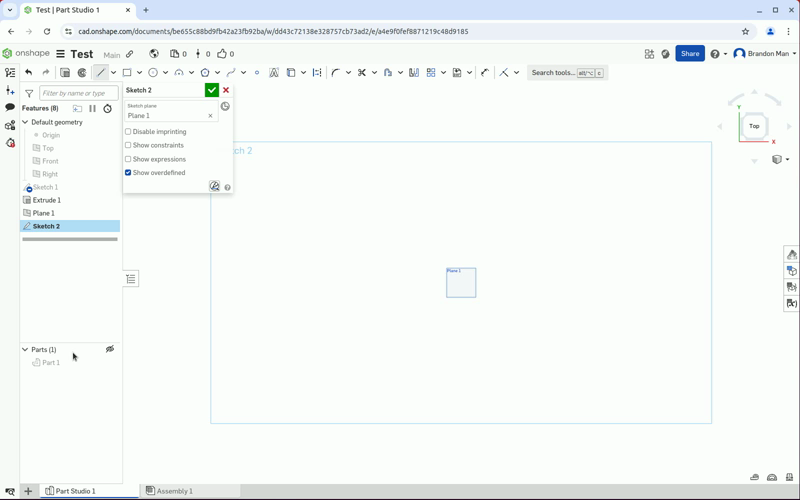
key_down(shift)
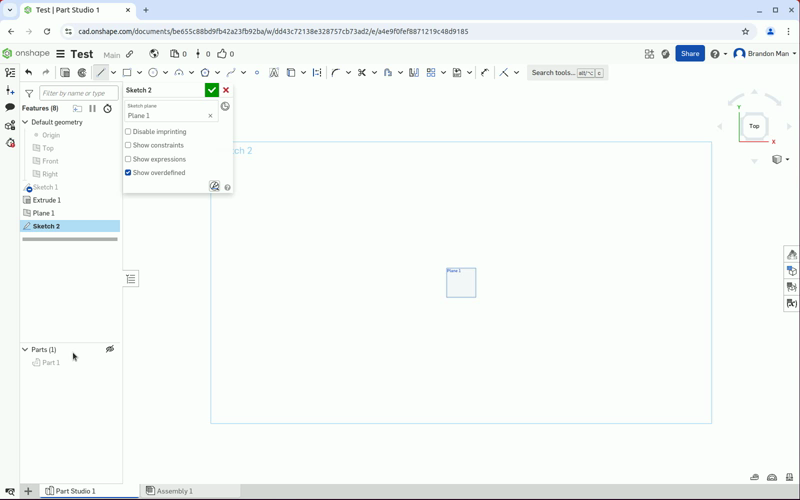
mouse_move(460, 282)
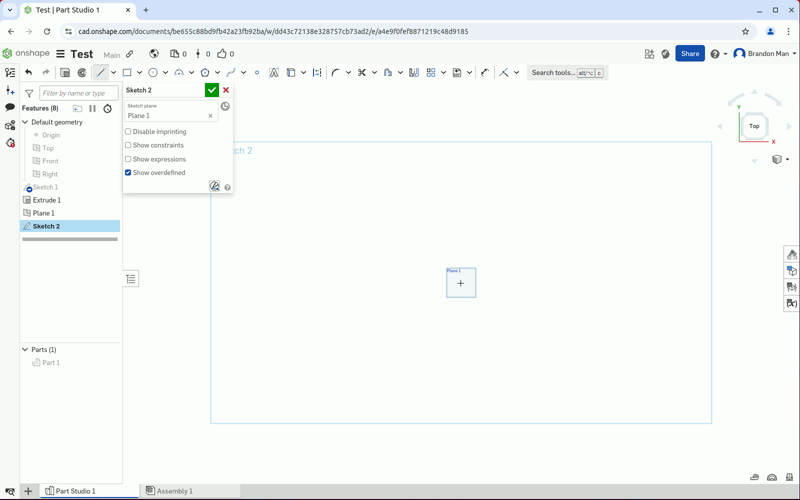
click(460, 282)
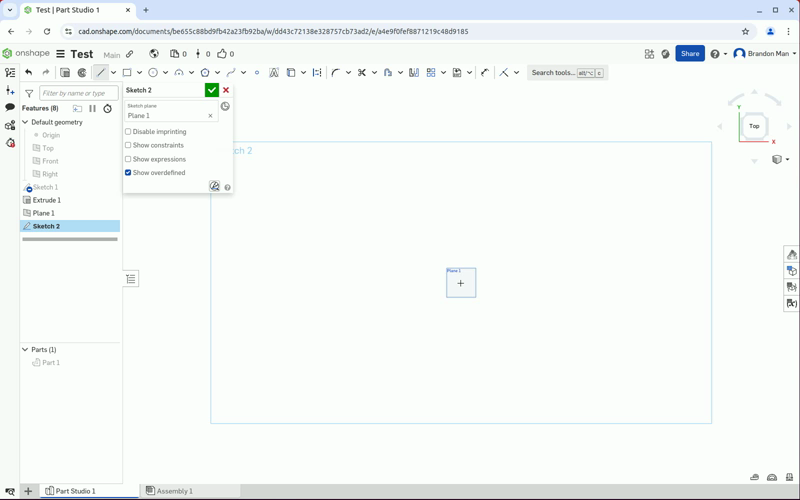
key_up(shift)
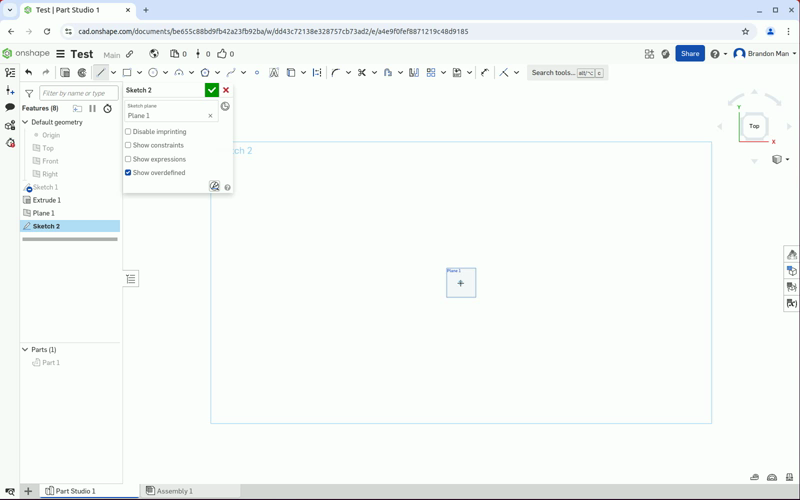
key_down(shift)
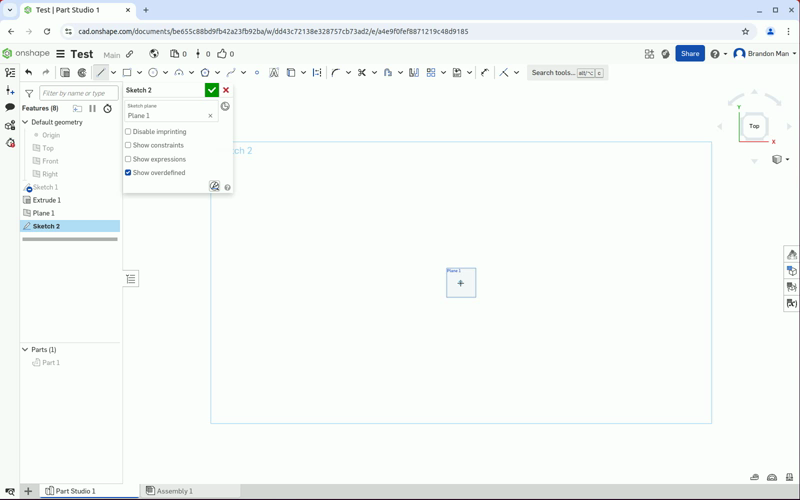
mouse_move(490, 282)
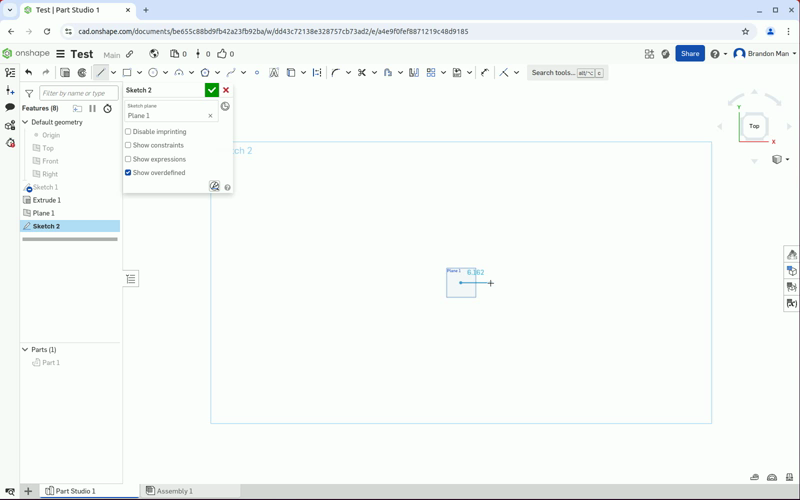
mouse_move(466, 282)
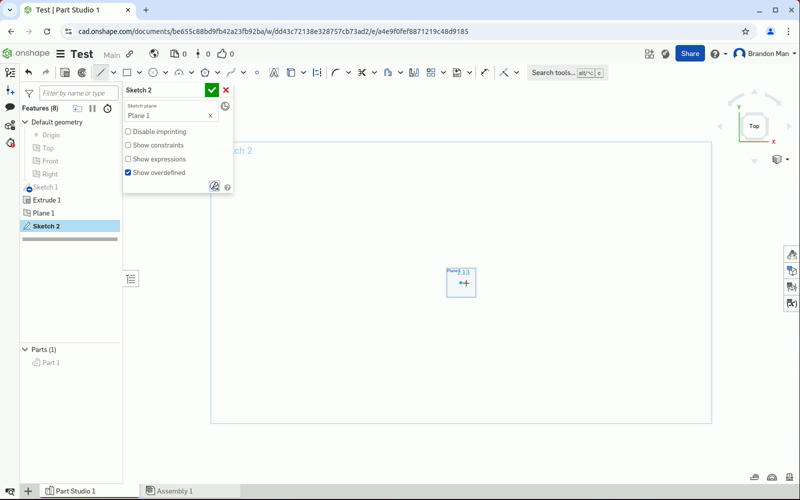
scroll(6)
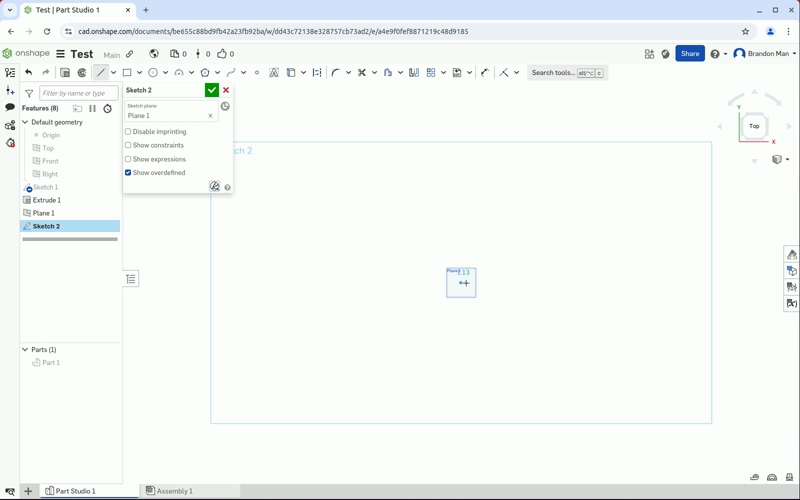
scroll(6)
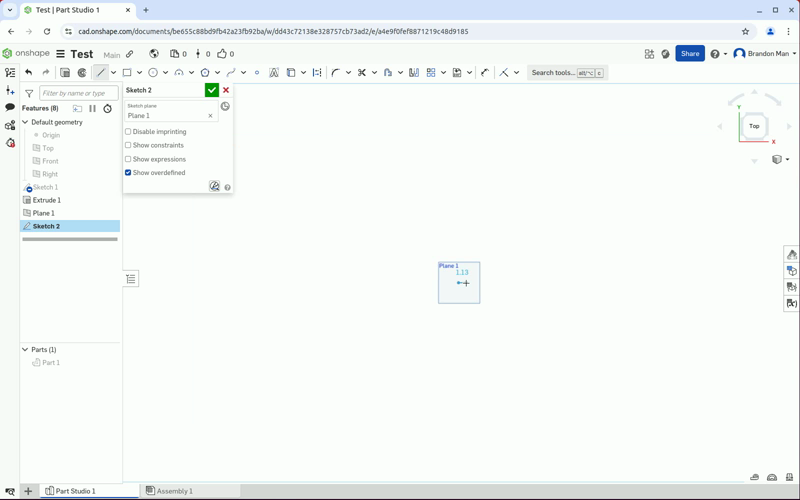
scroll(6)
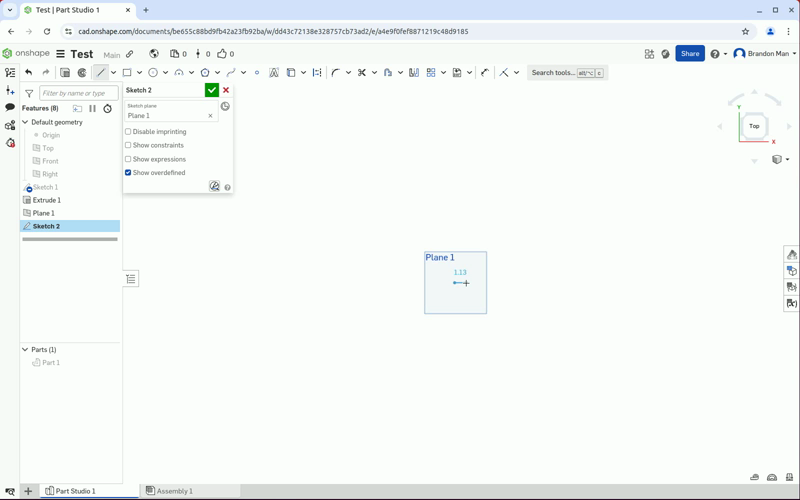
scroll(6)
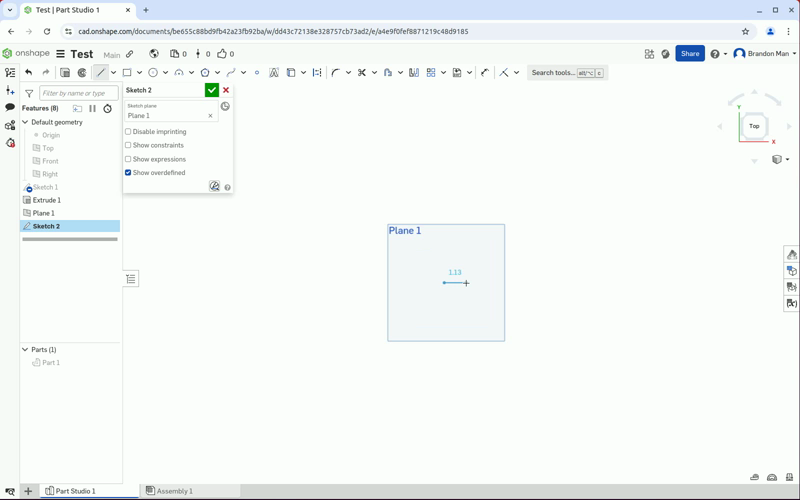
scroll(6)
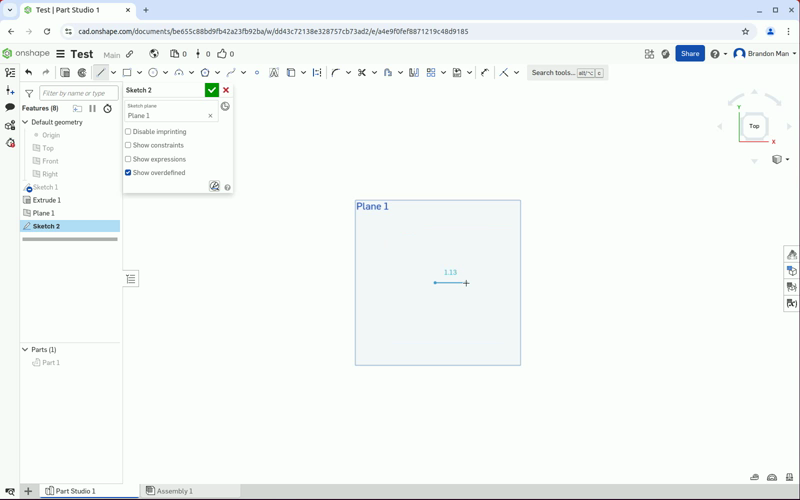
scroll(6)
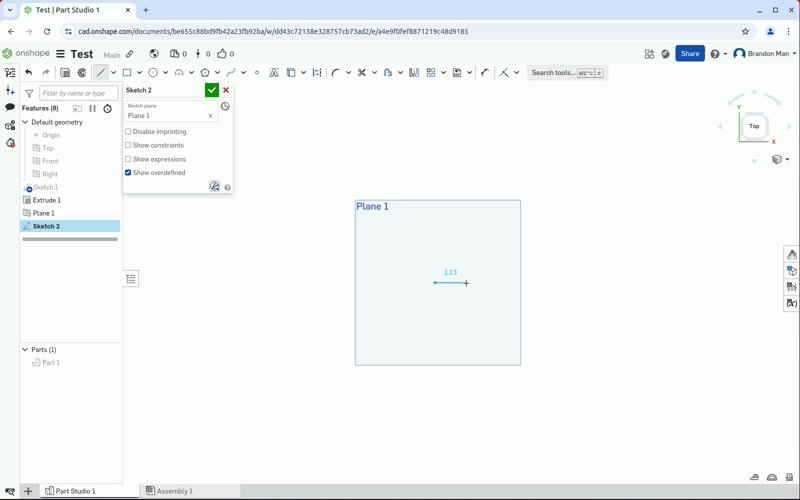
scroll(6)
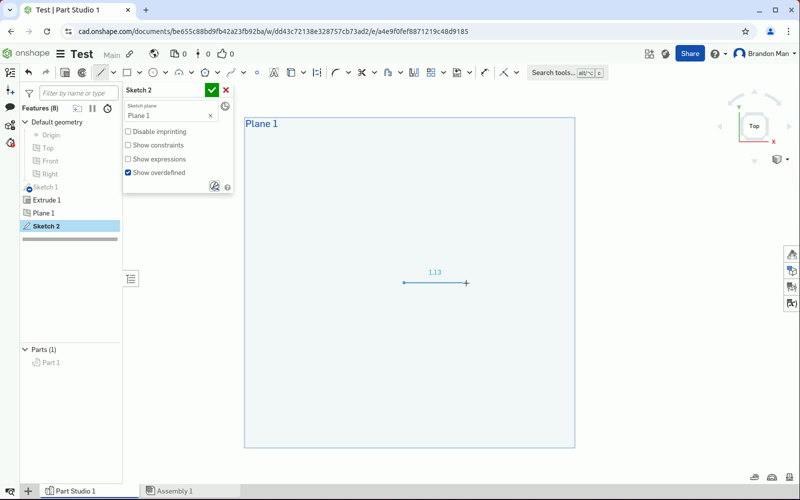
click(466, 282)
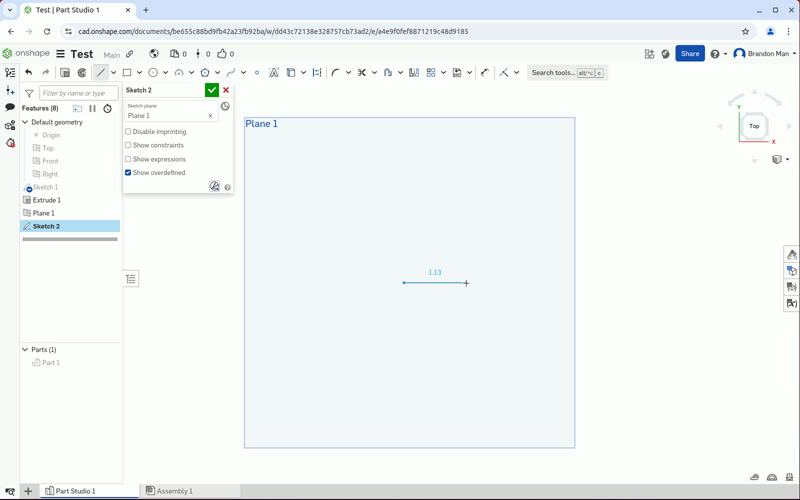
scroll(-6)
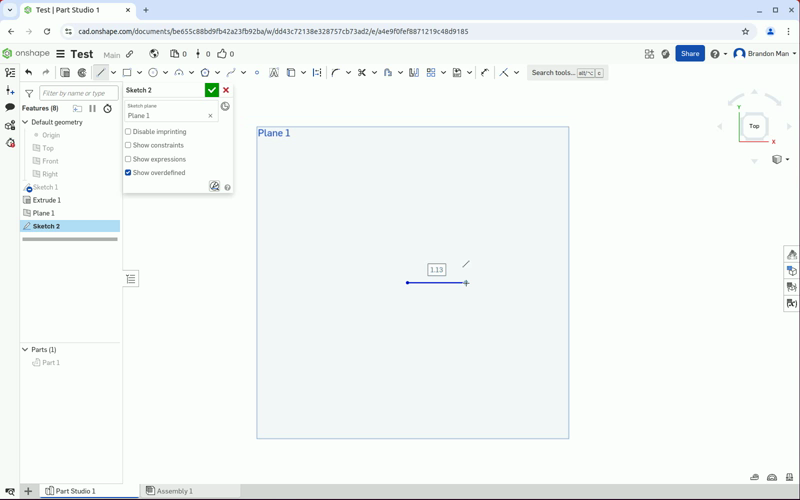
scroll(-6)
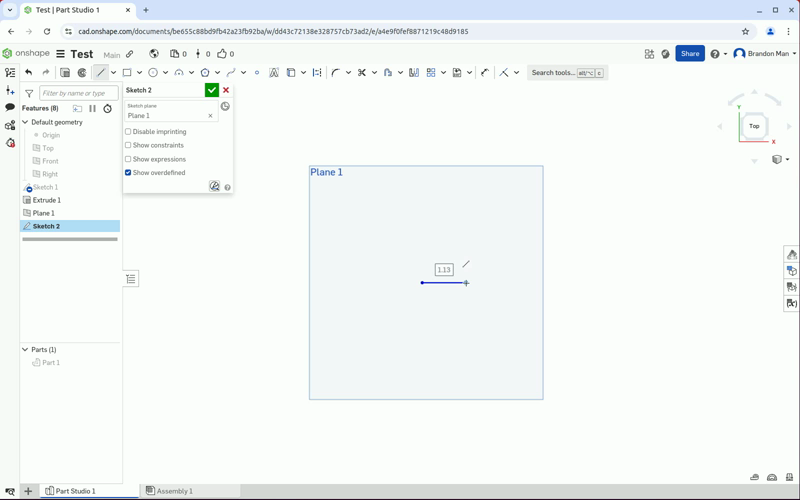
scroll(-6)
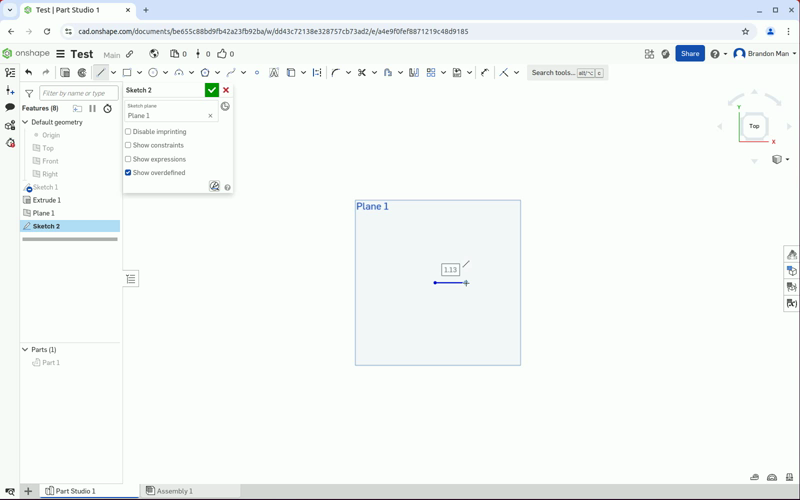
scroll(-6)
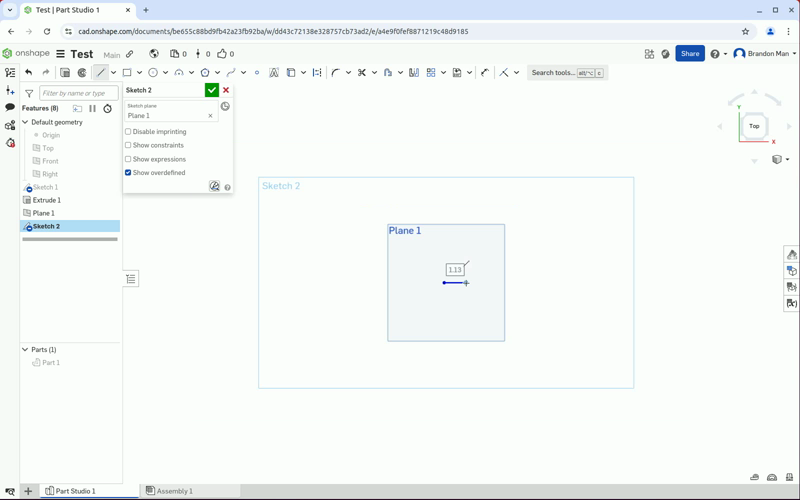
scroll(-6)
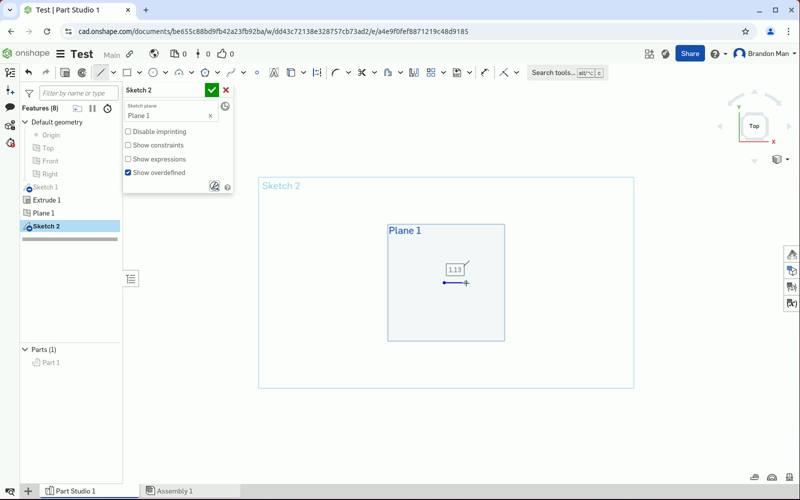
scroll(-6)
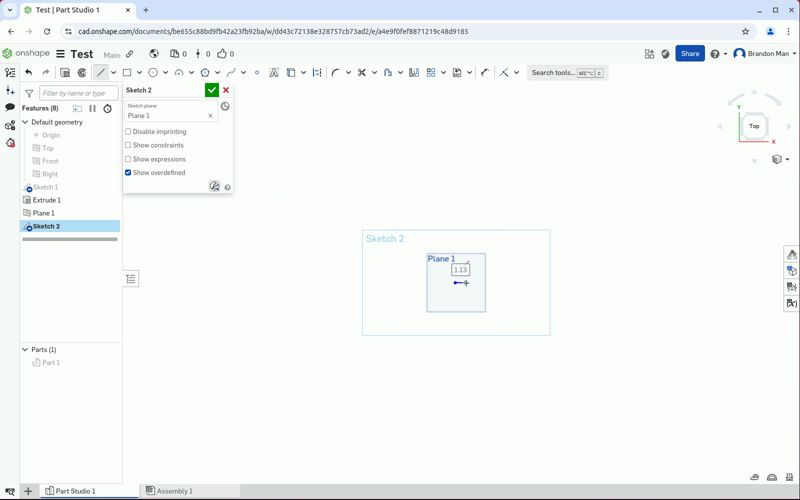
scroll(-6)
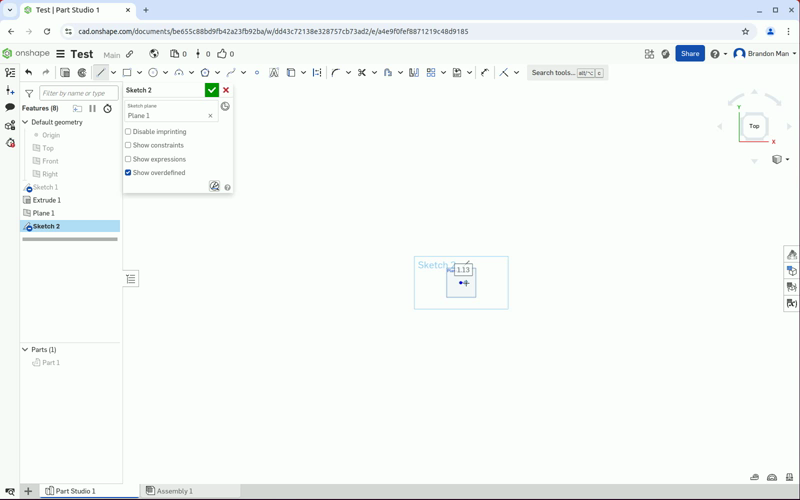
key_up(shift)
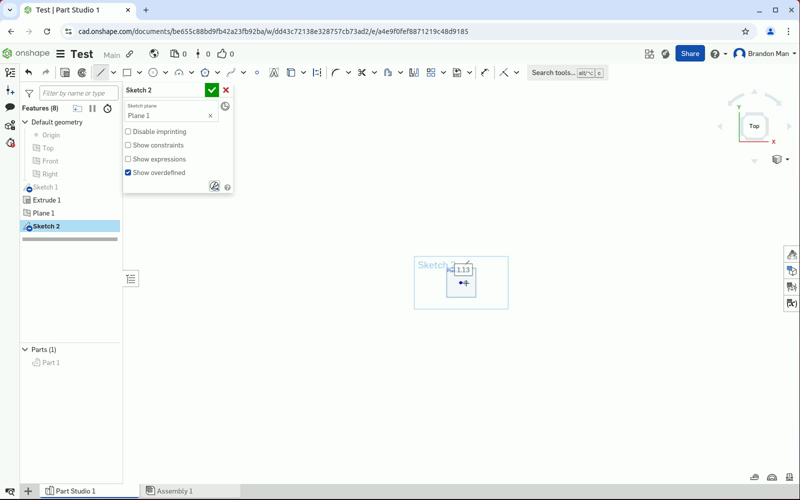
key_down(shift)
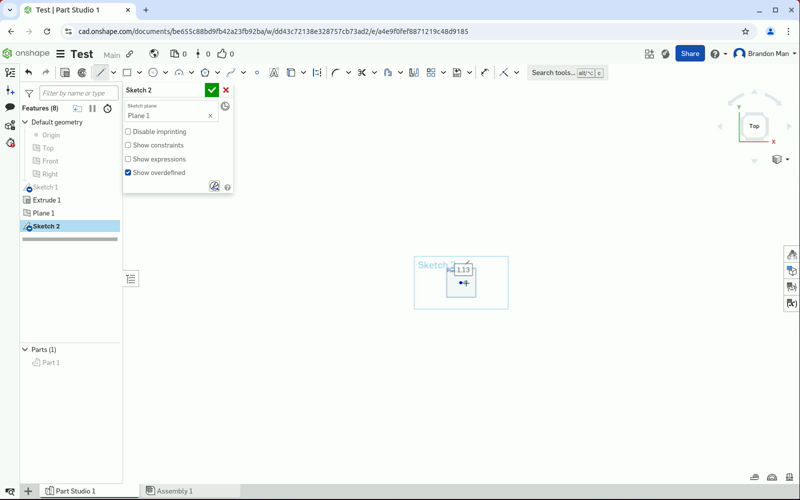
mouse_move(496, 282)
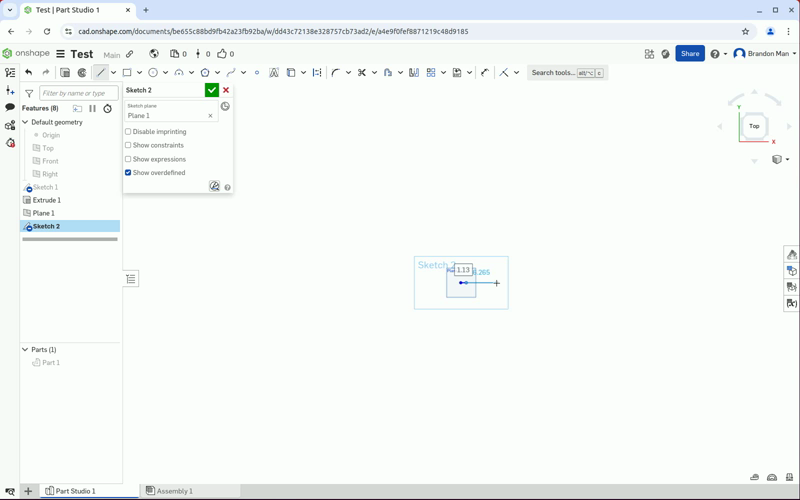
mouse_move(466, 277)
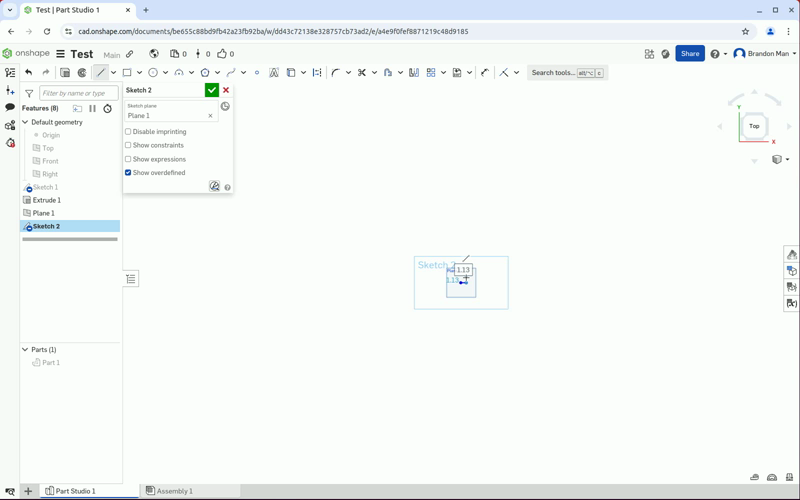
scroll(6)
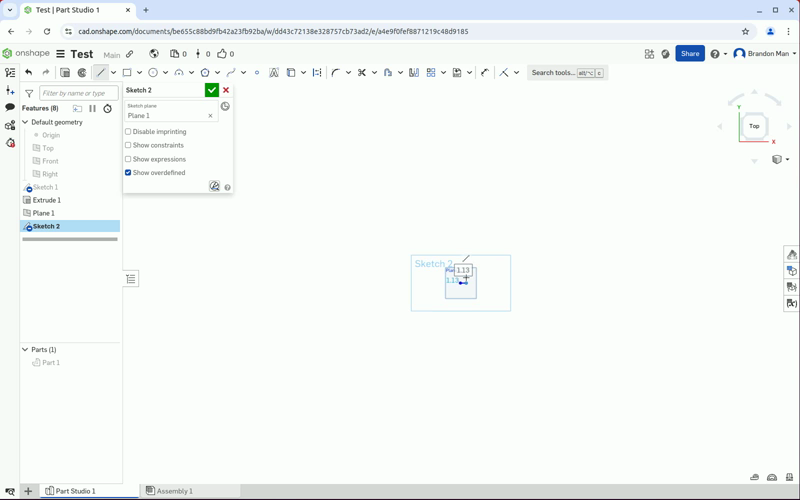
scroll(6)
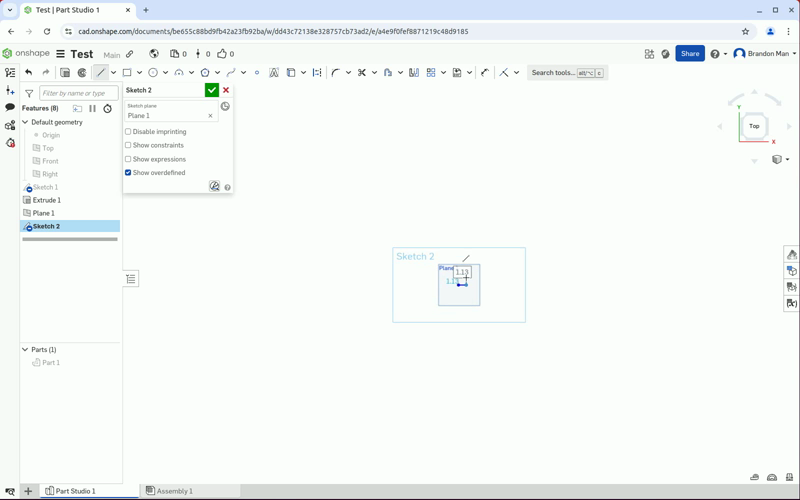
scroll(6)
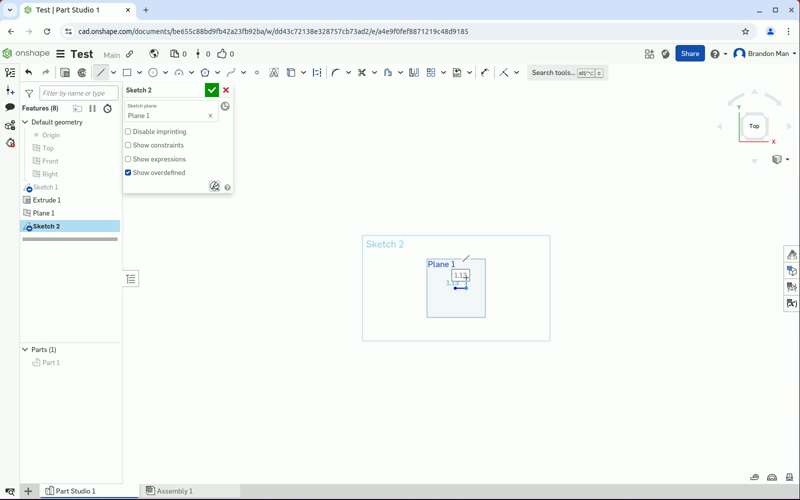
scroll(6)
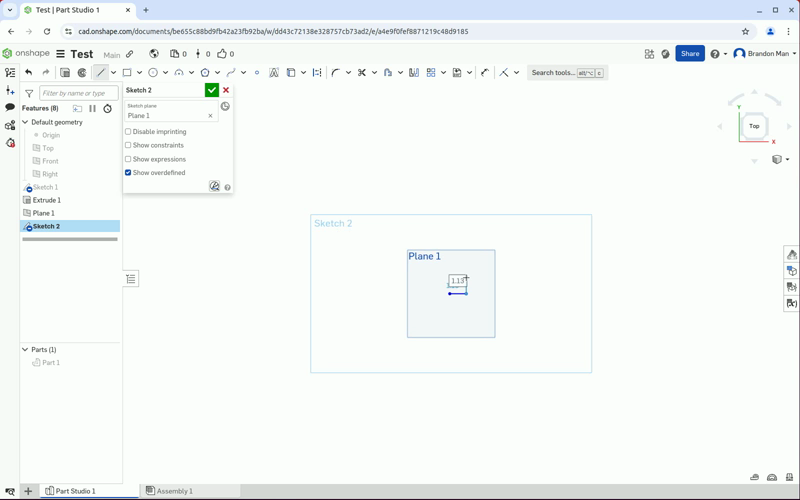
scroll(6)
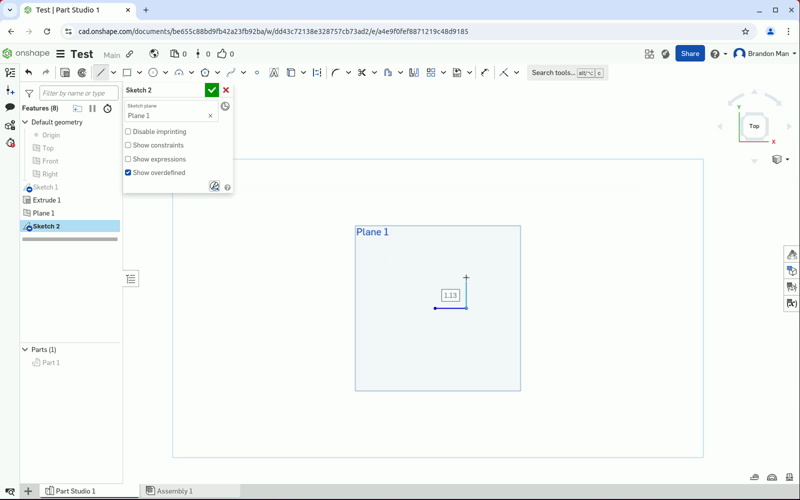
scroll(6)
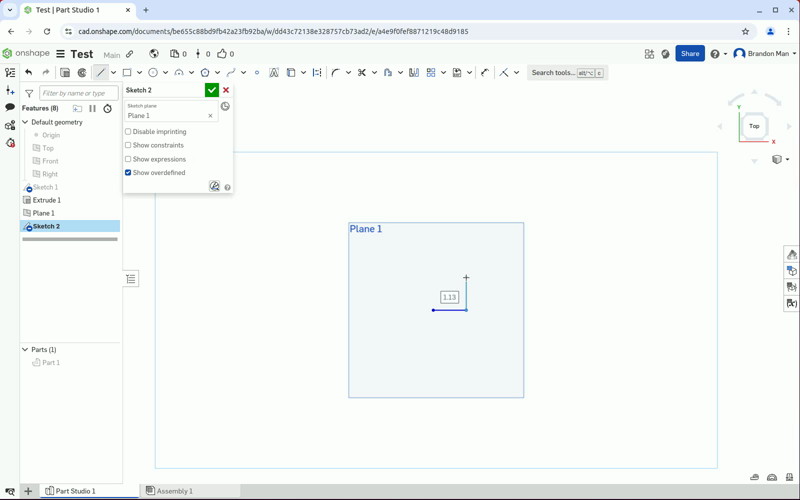
scroll(6)
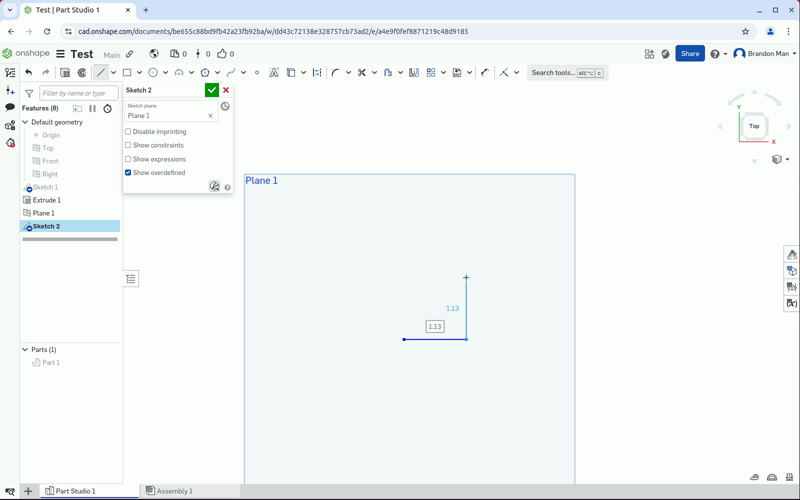
click(466, 277)
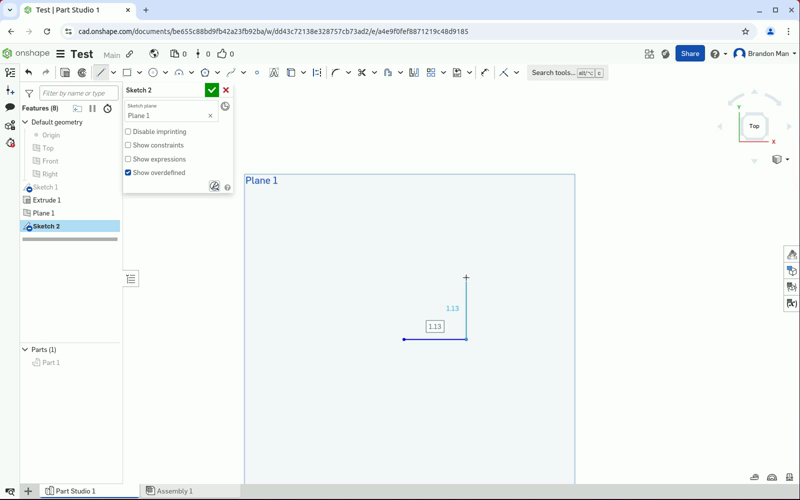
scroll(-6)
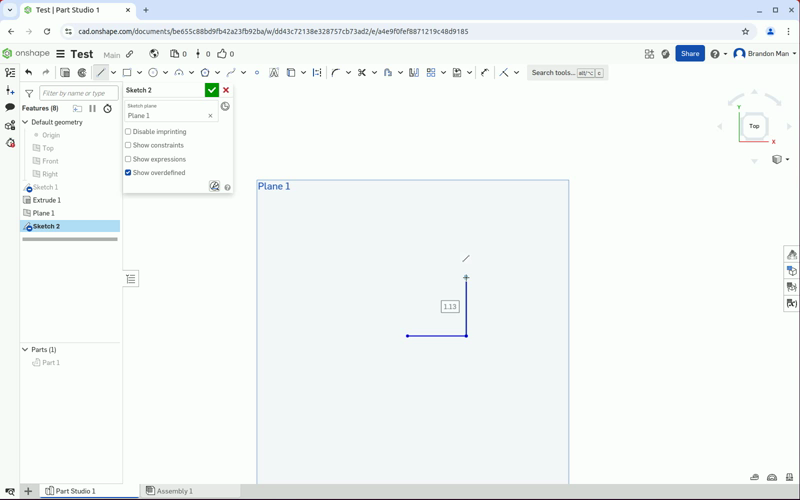
scroll(-6)
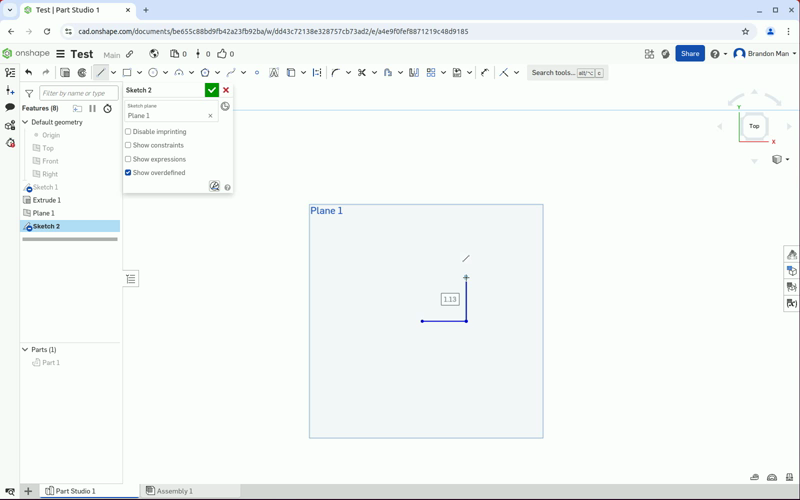
scroll(-6)
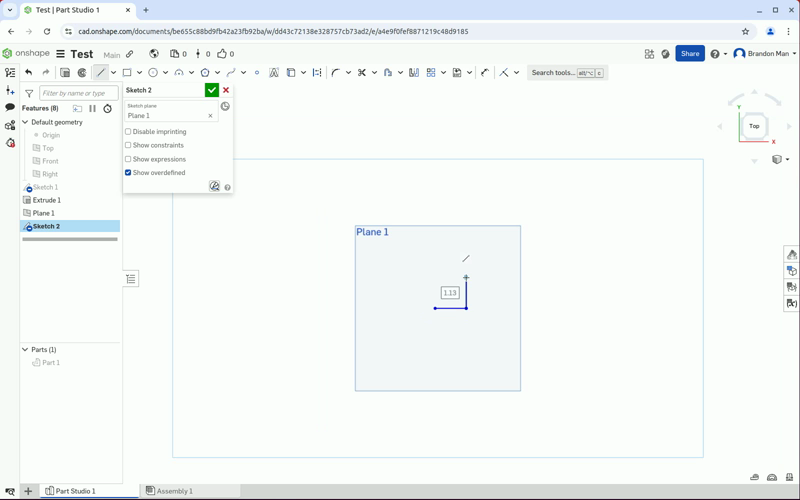
scroll(-6)
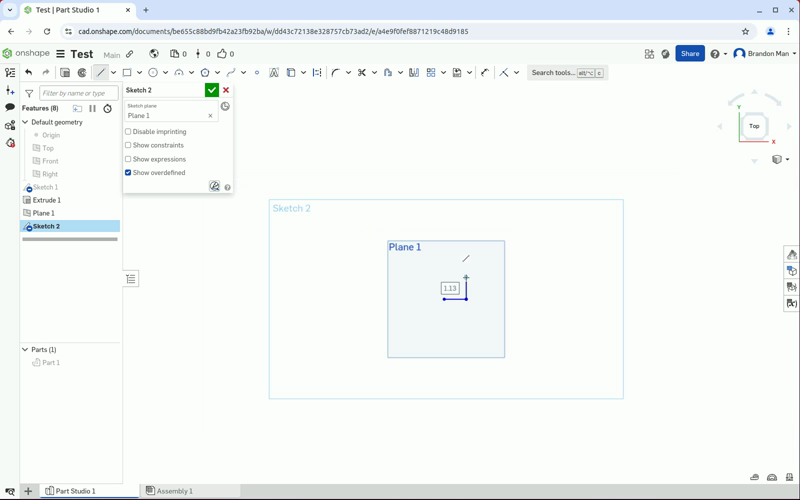
scroll(-6)
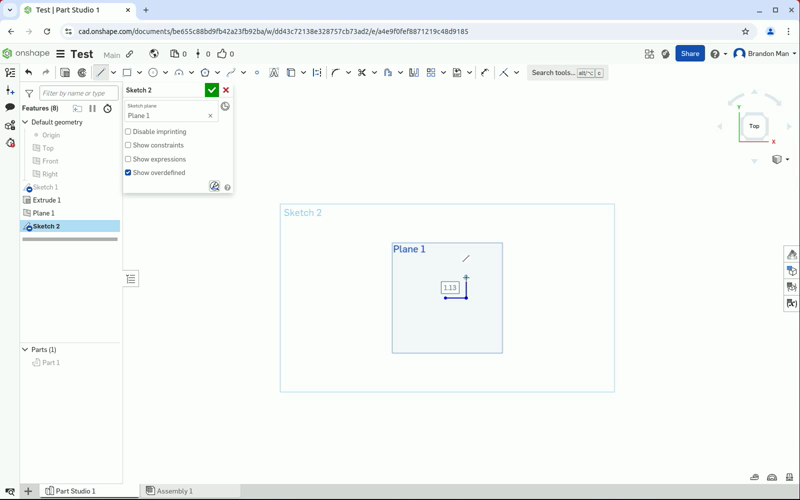
scroll(-6)
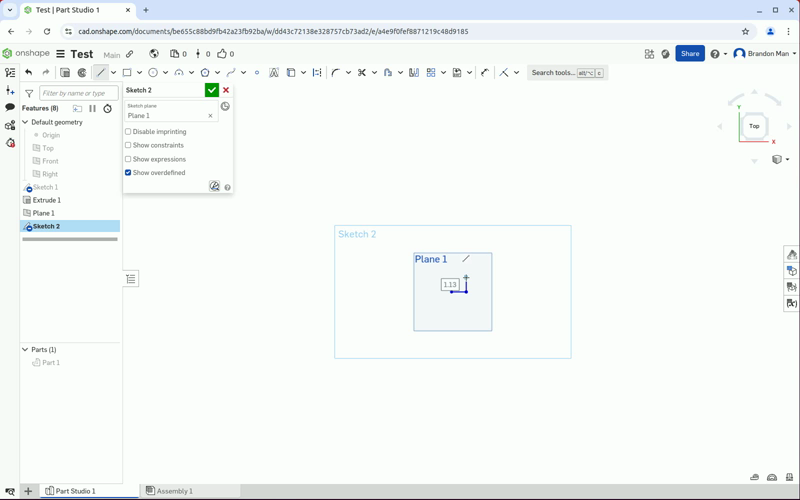
scroll(-6)
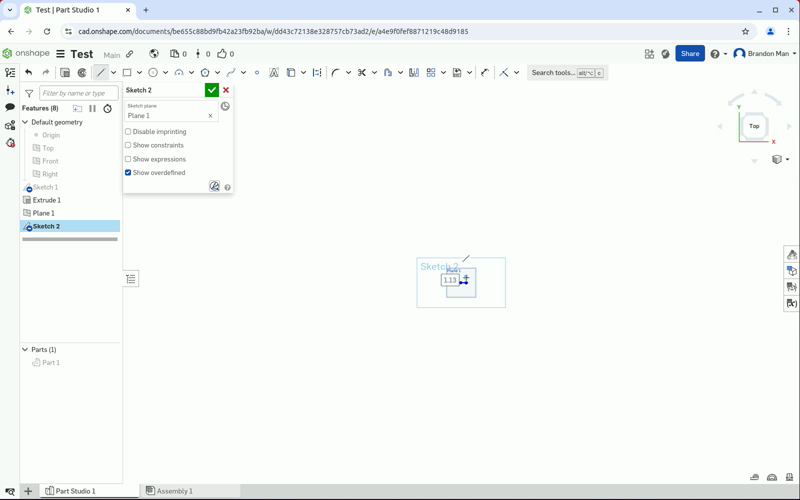
key_up(shift)
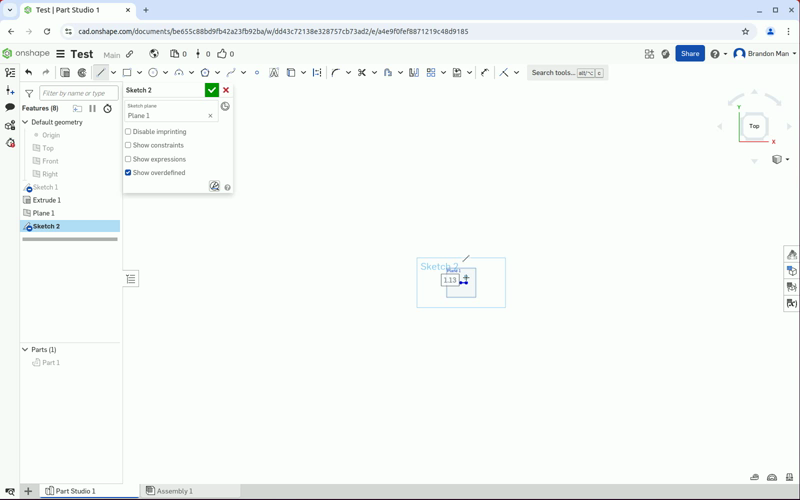
key_down(shift)
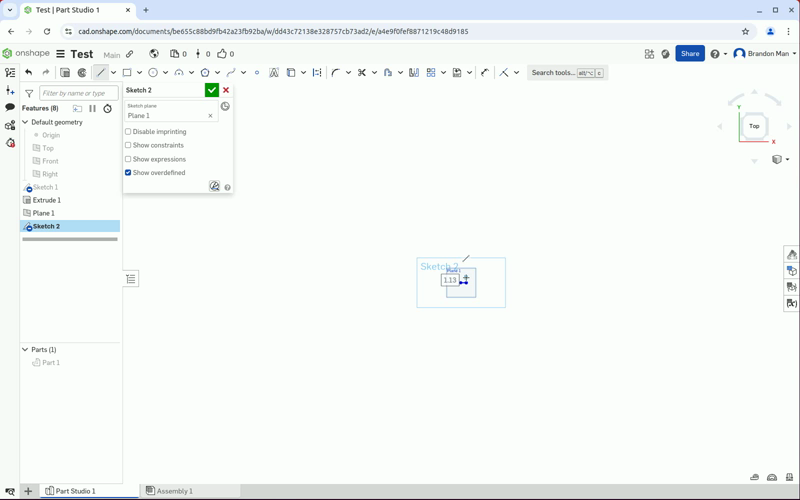
mouse_move(496, 277)
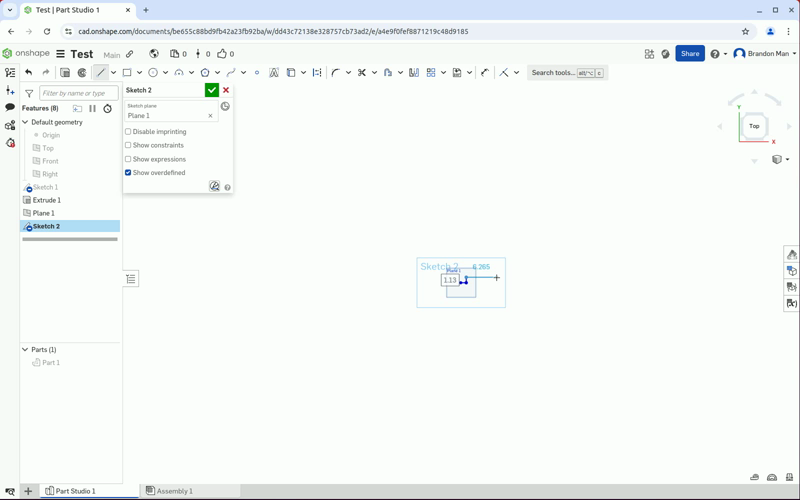
mouse_move(460, 277)
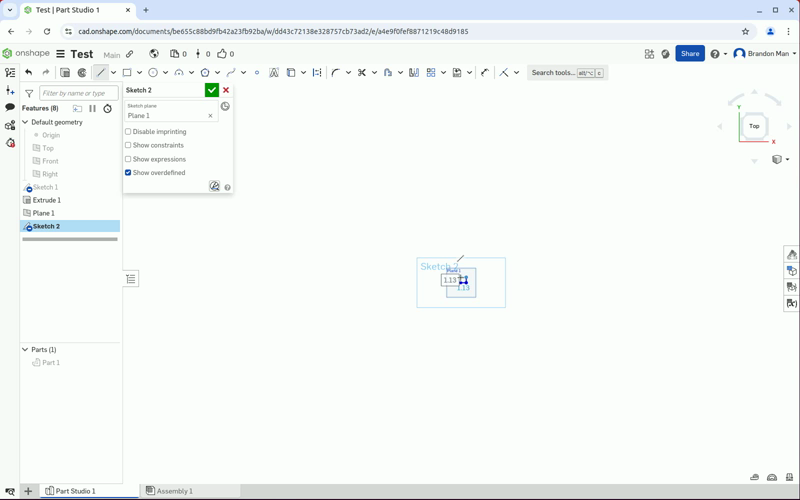
scroll(6)
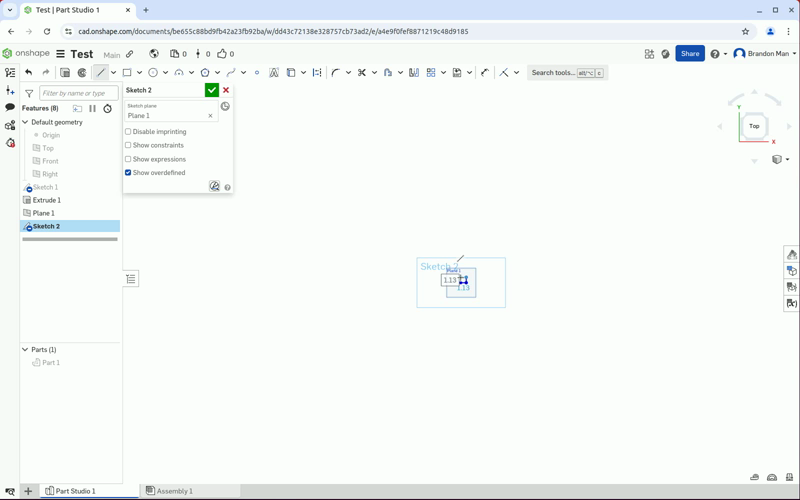
scroll(6)
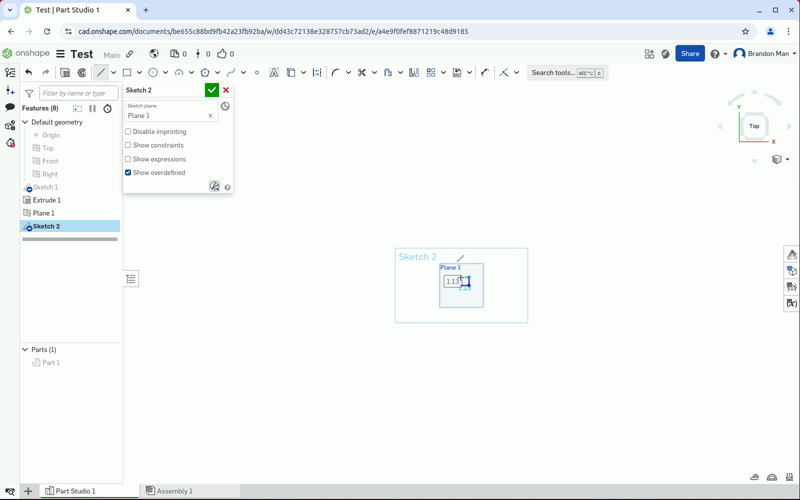
scroll(6)
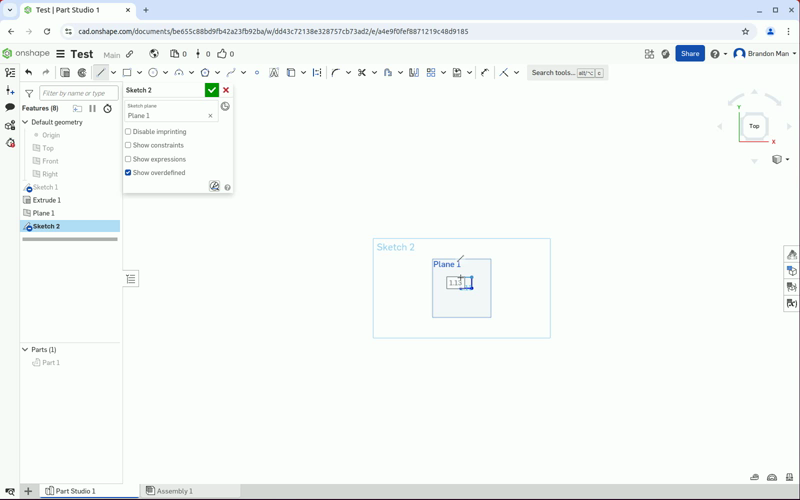
scroll(6)
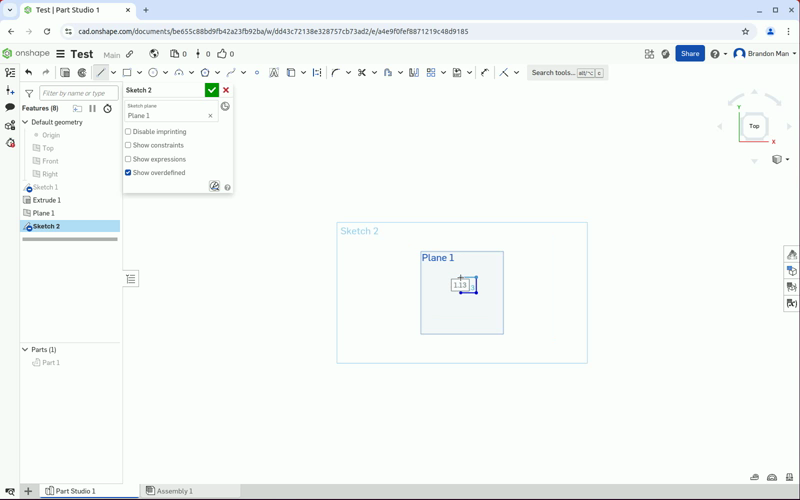
scroll(6)
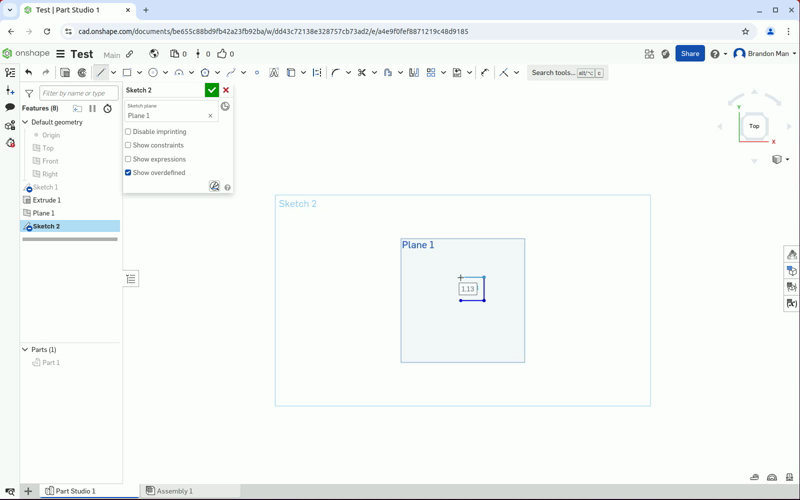
scroll(6)
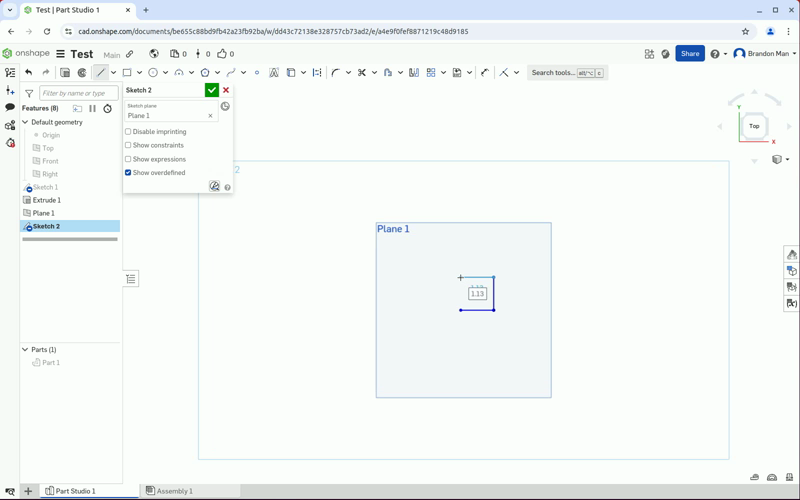
scroll(6)
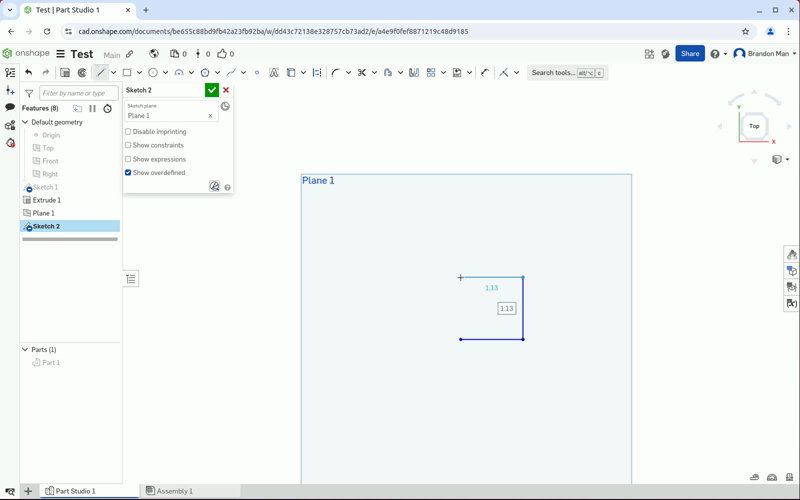
click(460, 277)
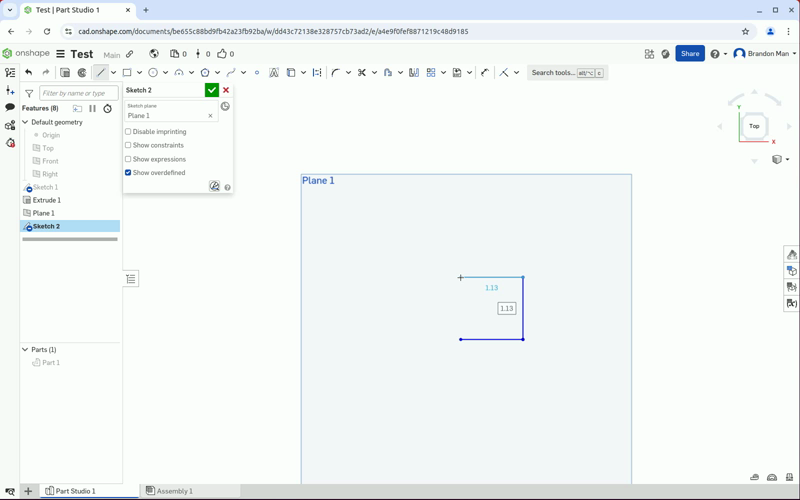
scroll(-6)
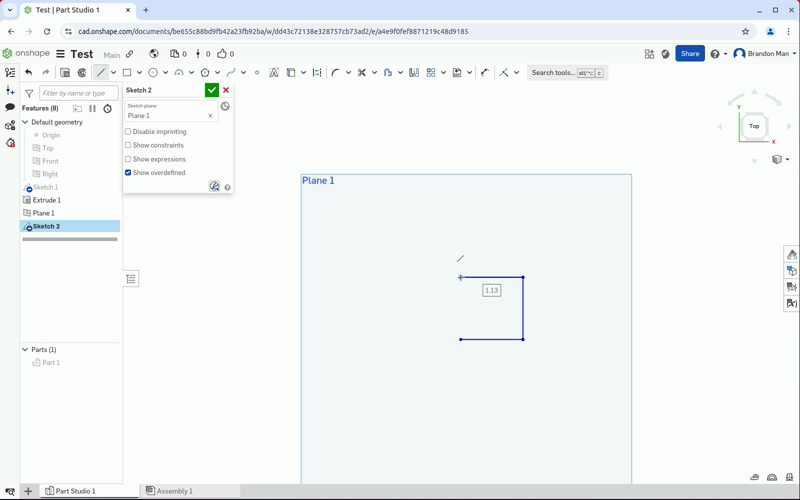
scroll(-6)
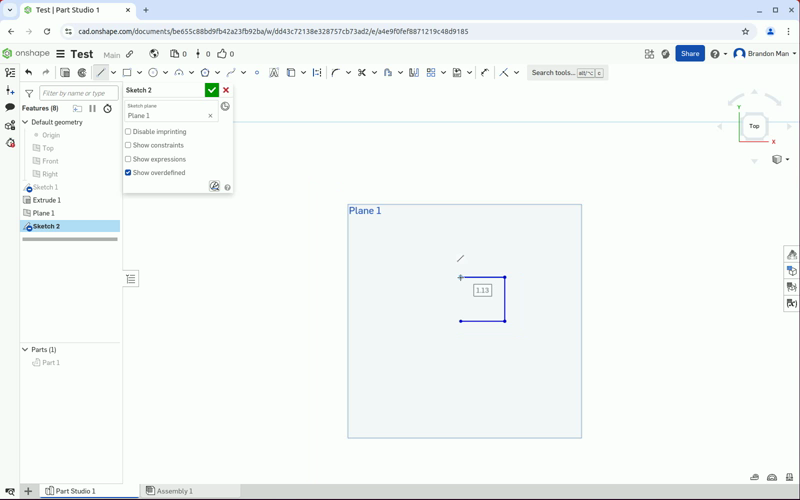
scroll(-6)
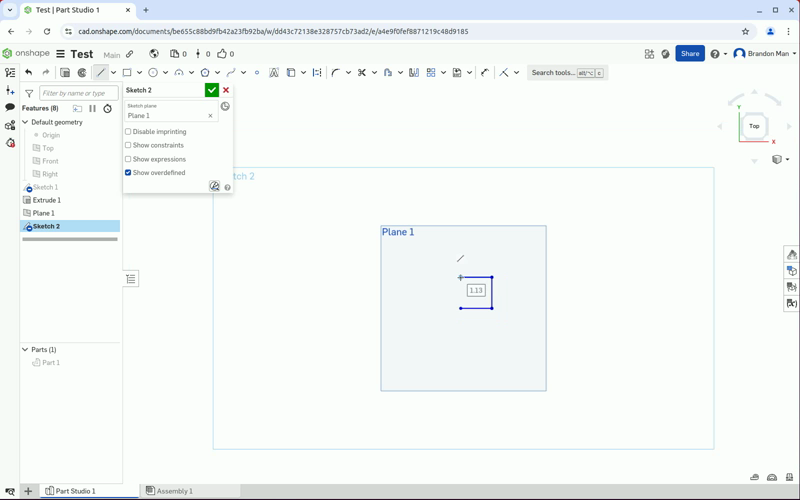
scroll(-6)
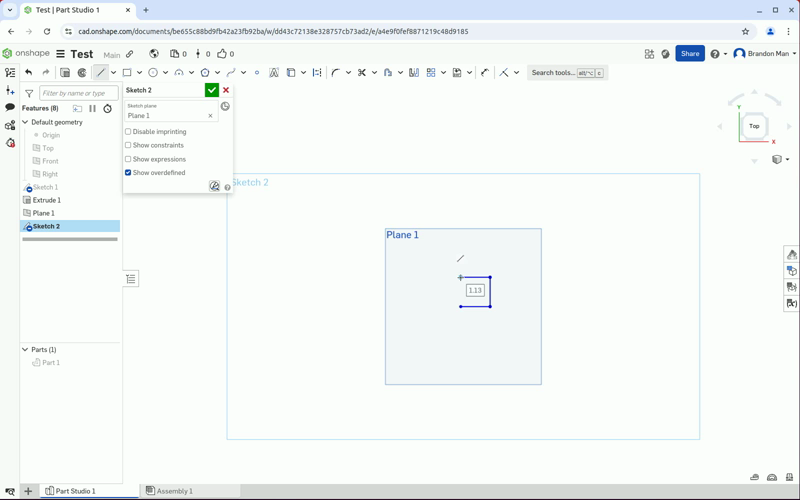
scroll(-6)
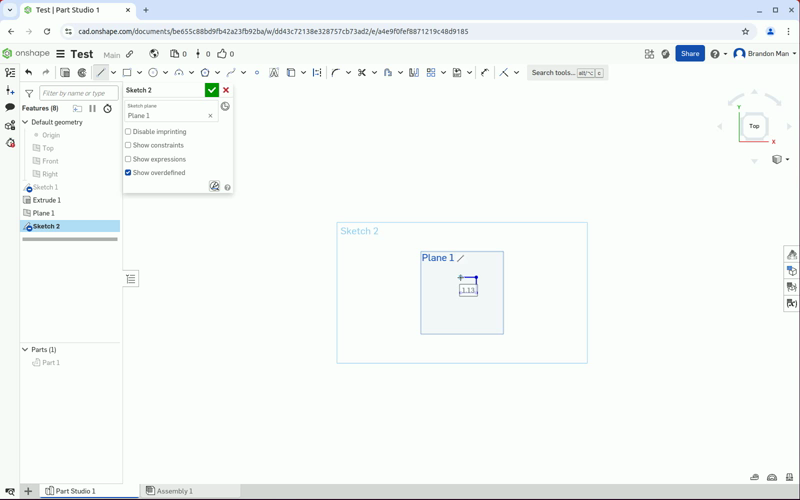
scroll(-6)
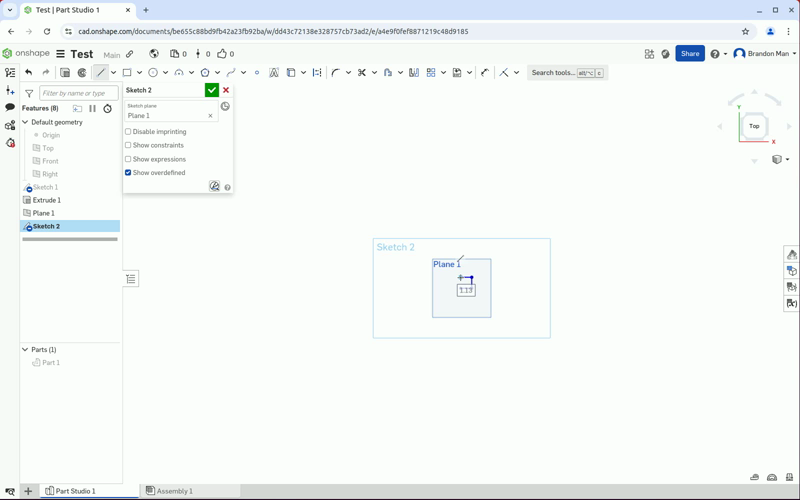
scroll(-6)
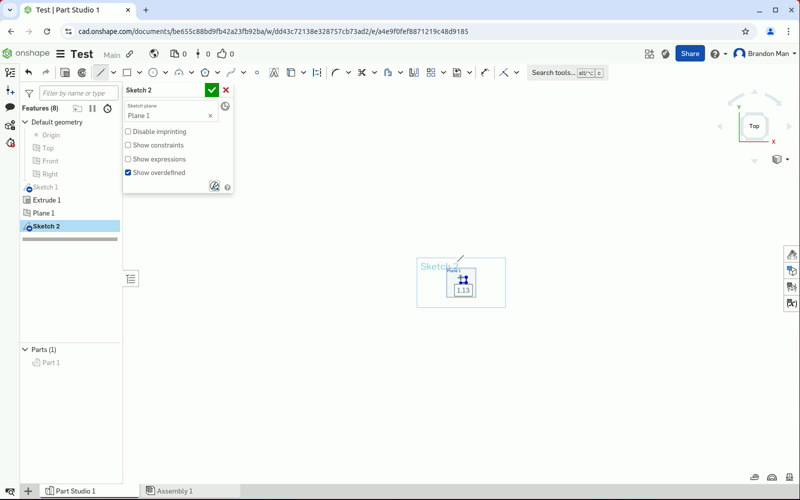
key_up(shift)
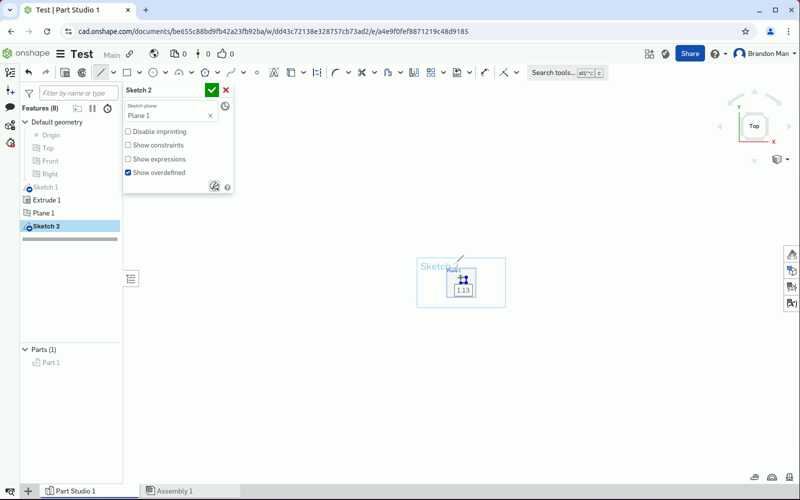
mouse_move(490, 277)
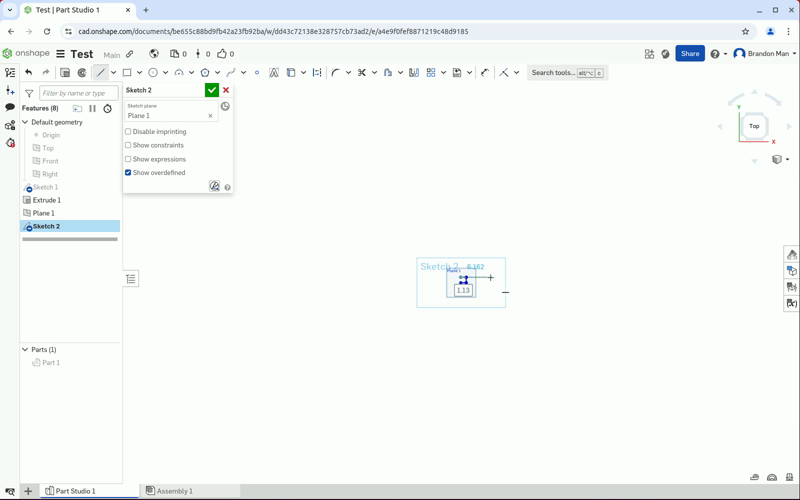
key_down(shift)
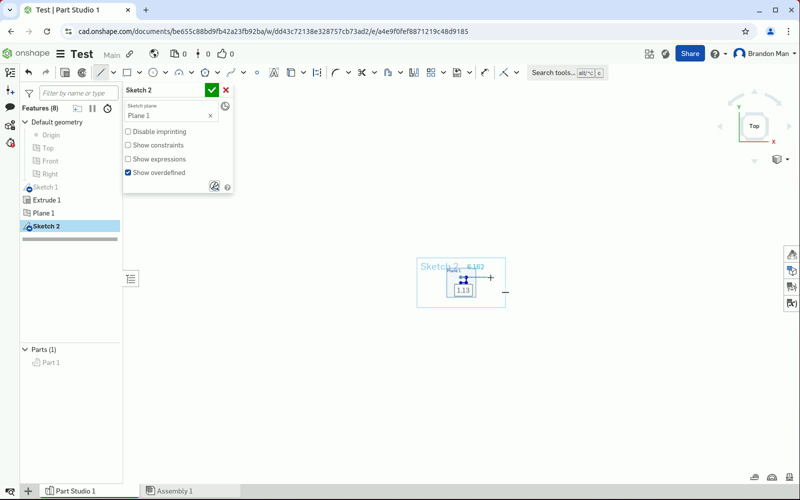
mouse_move(460, 282)
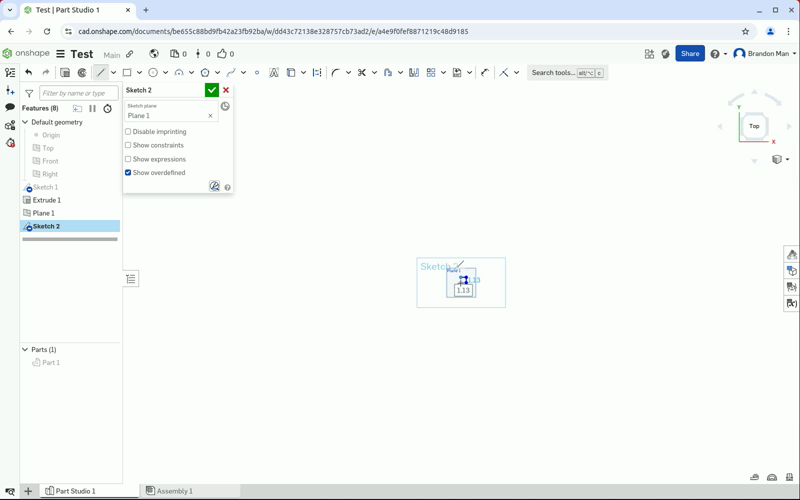
scroll(6)
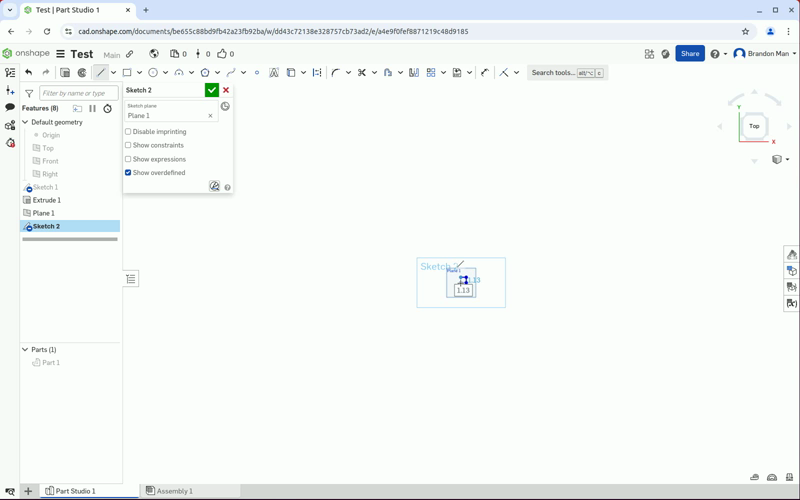
scroll(6)
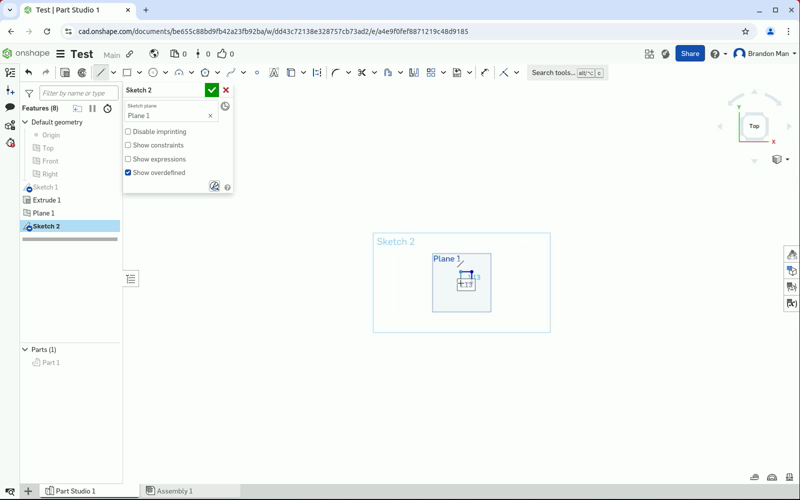
scroll(6)
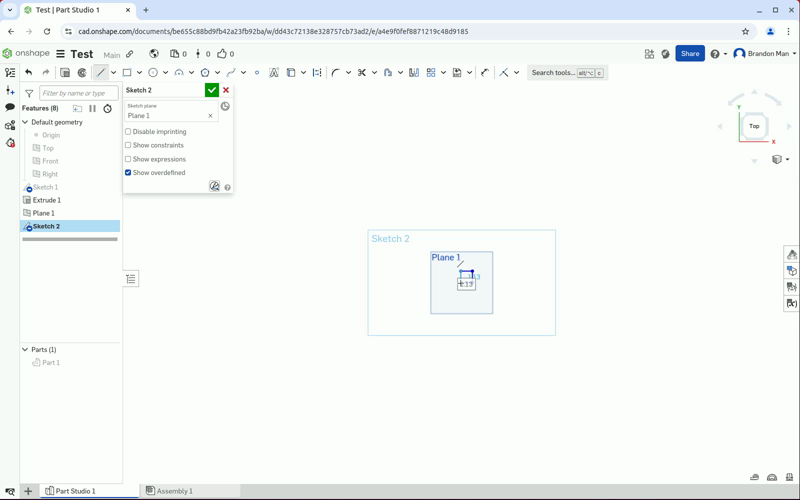
scroll(6)
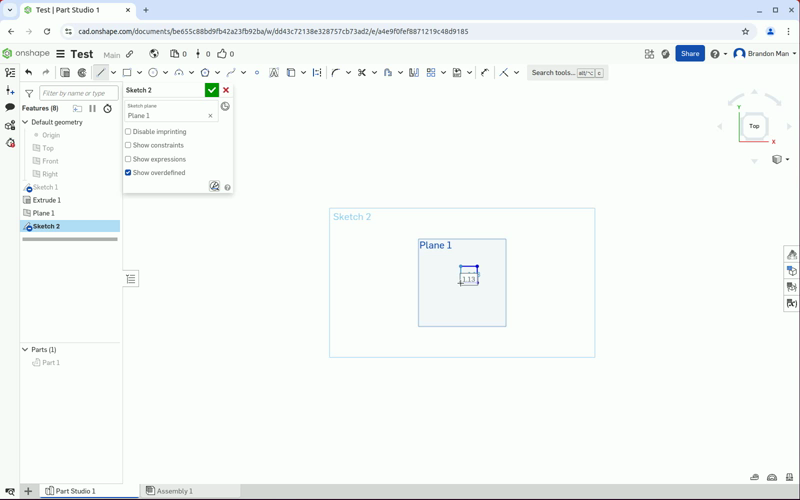
scroll(6)
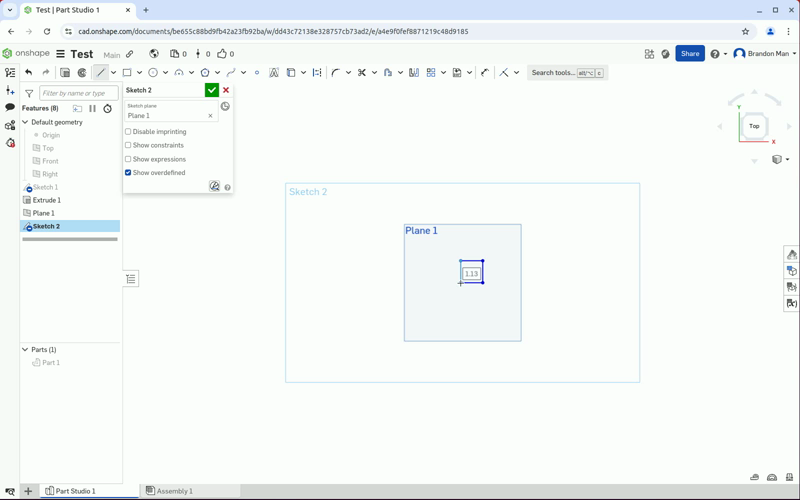
scroll(6)
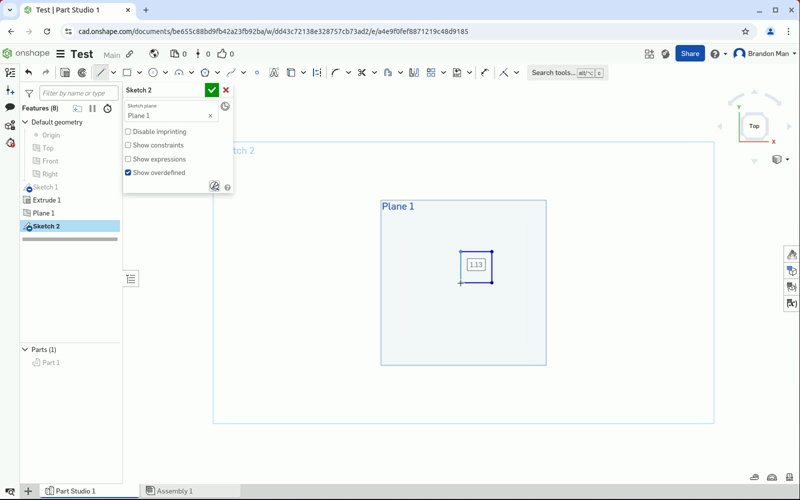
scroll(6)
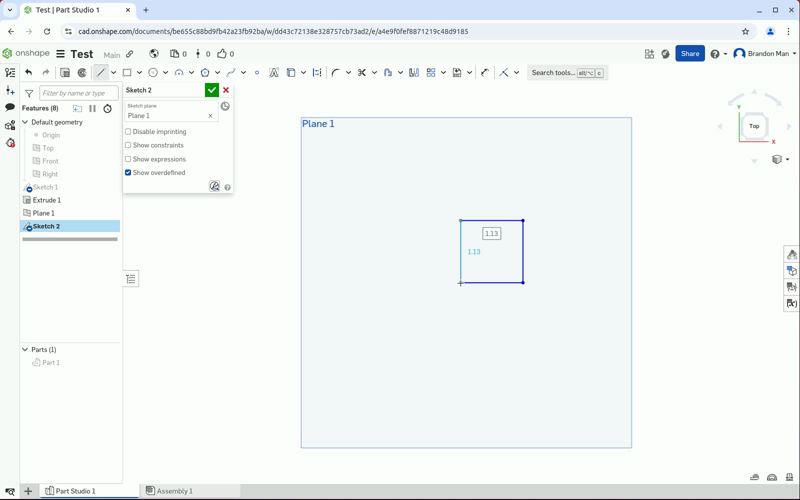
key_up(shift)
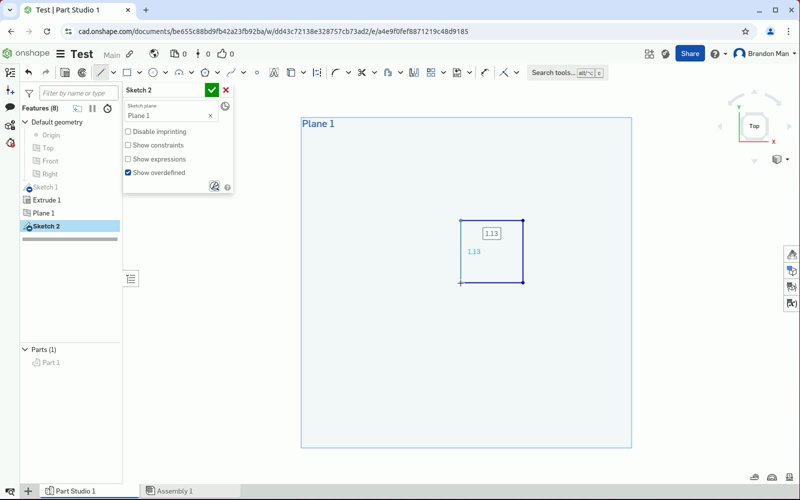
click(460, 282)
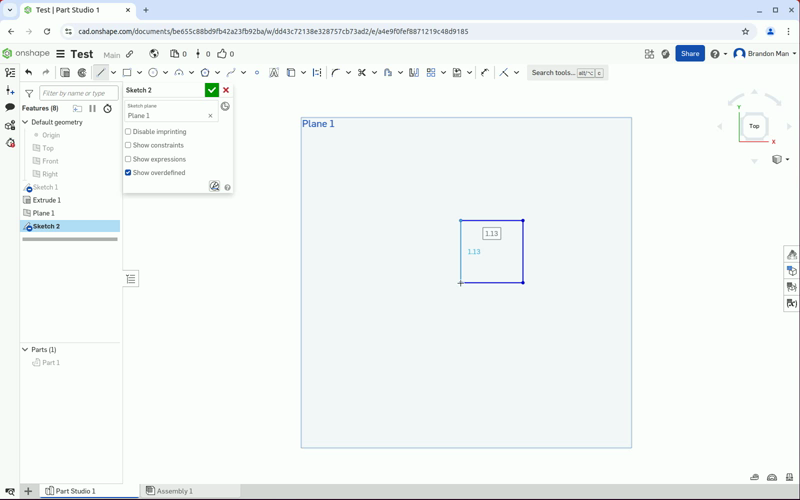
scroll(-6)
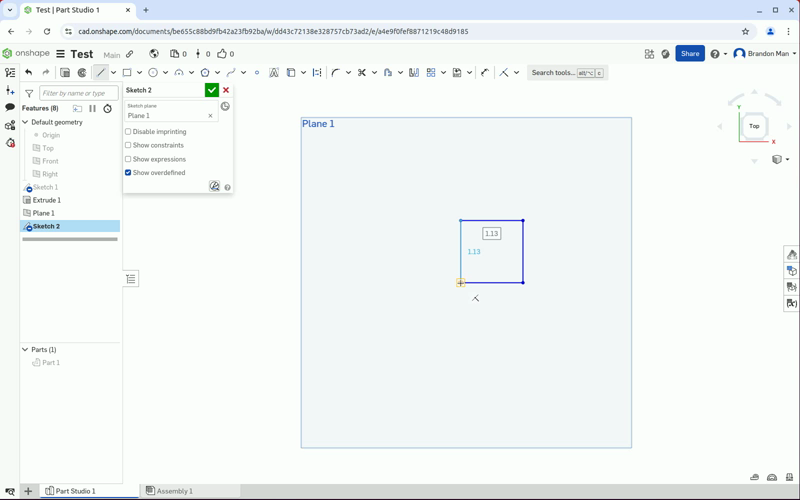
scroll(-6)
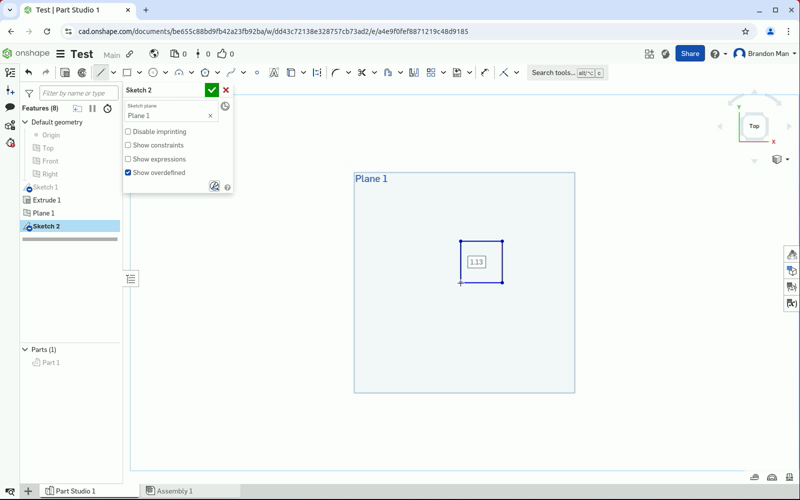
scroll(-6)
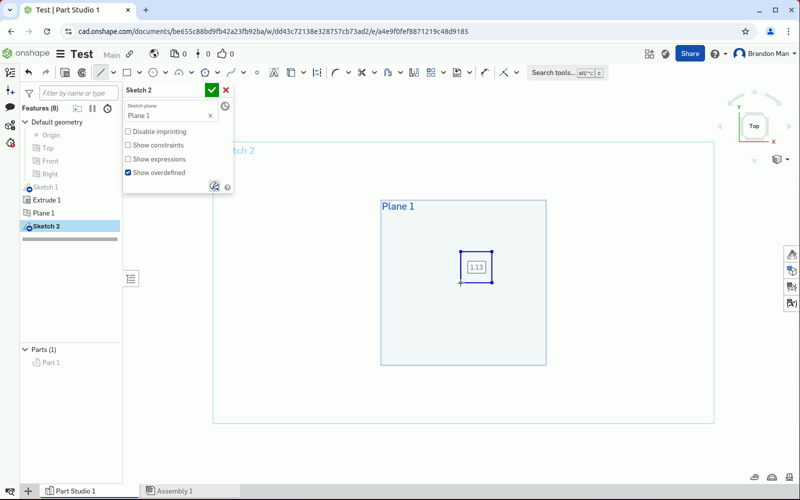
scroll(-6)
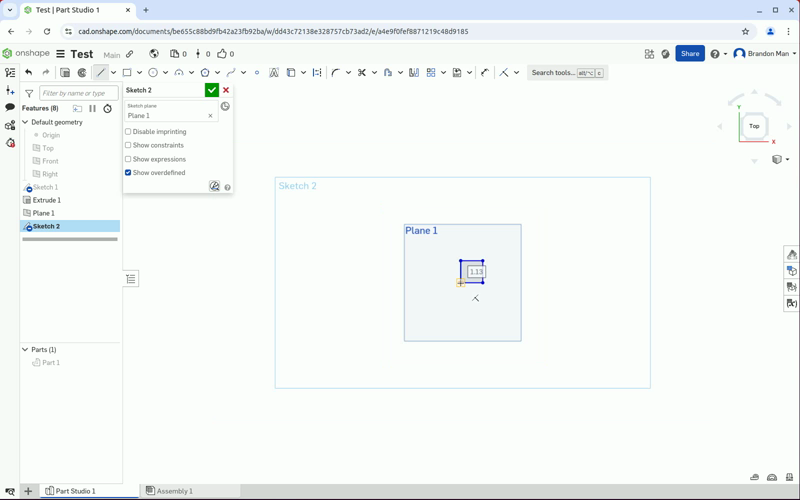
scroll(-6)
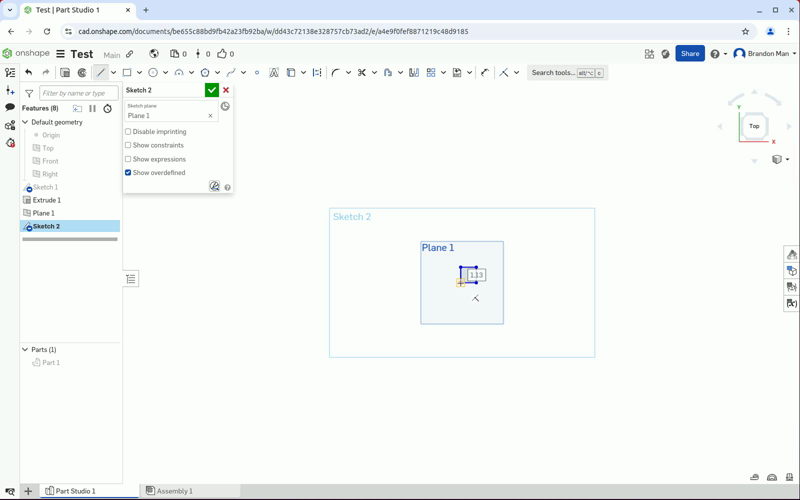
scroll(-6)
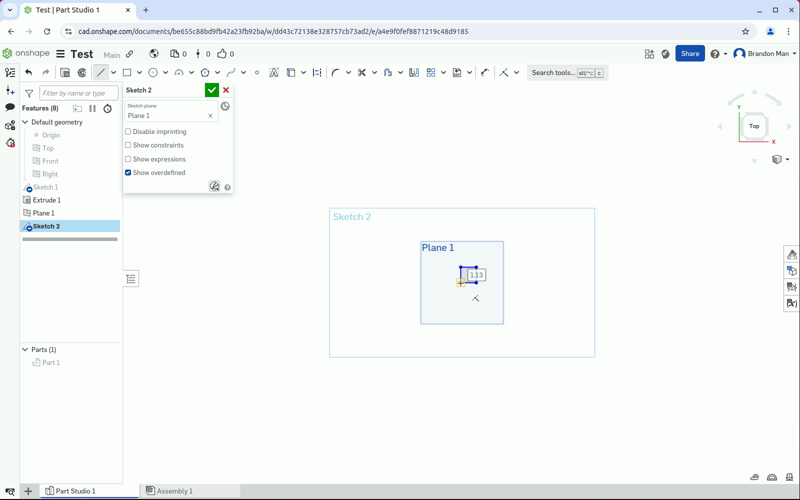
scroll(-6)
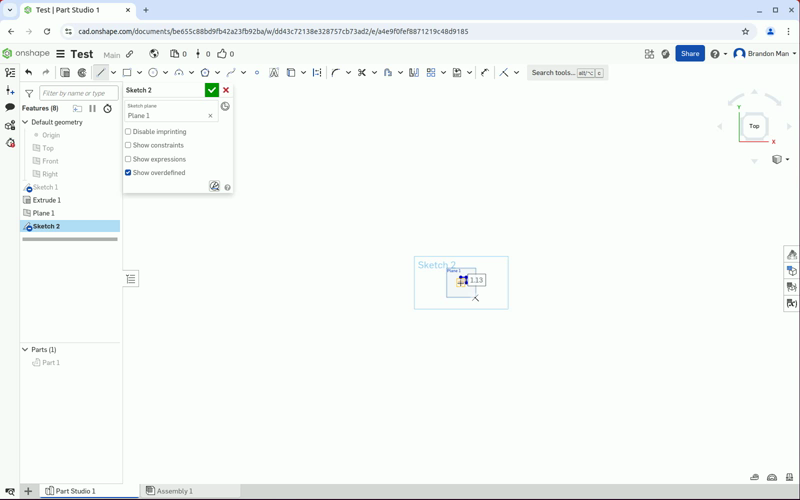
key(esc)
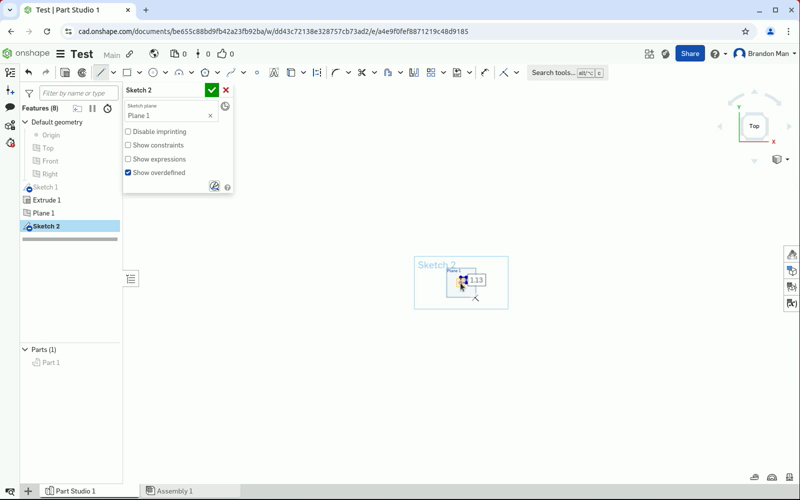
mouse_move(461, 277)
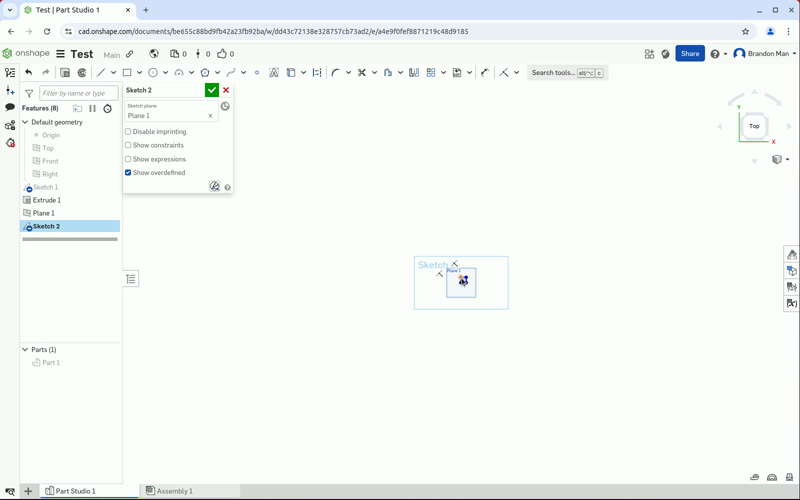
scroll(6)
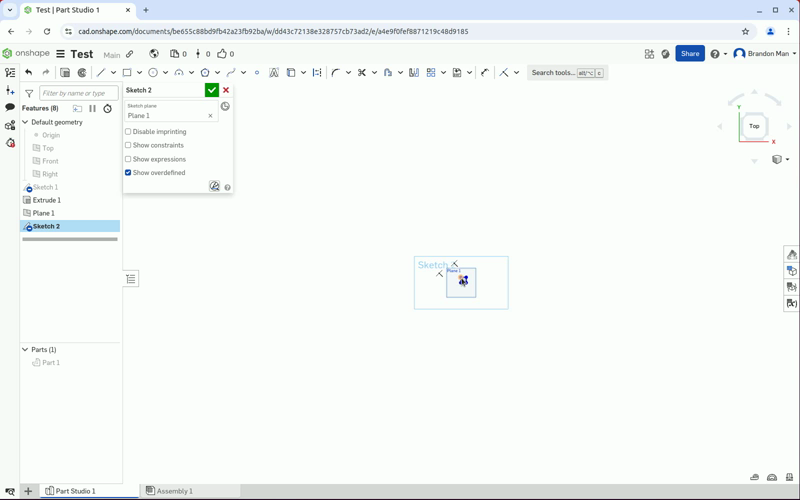
scroll(6)
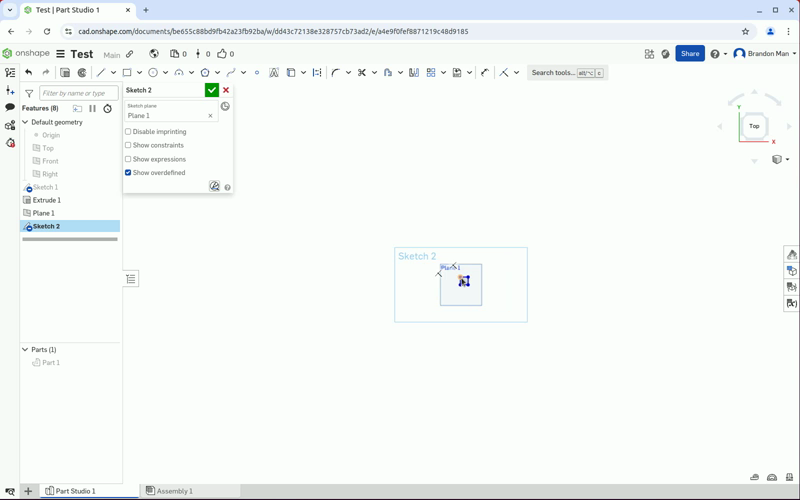
scroll(6)
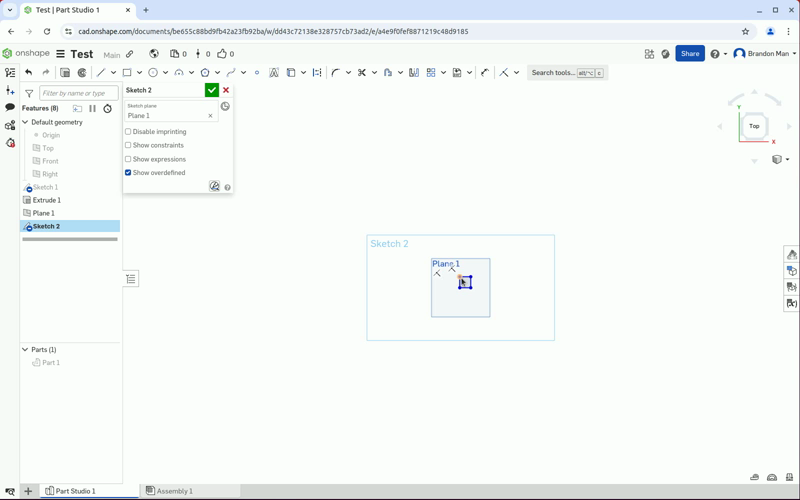
scroll(6)
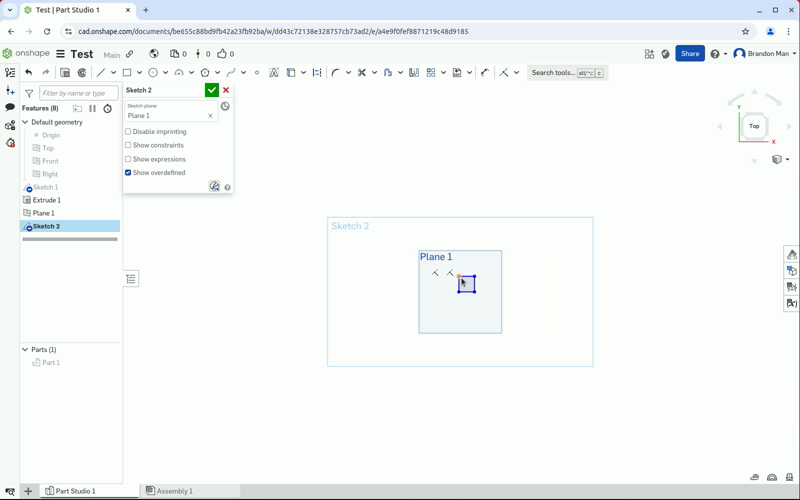
scroll(6)
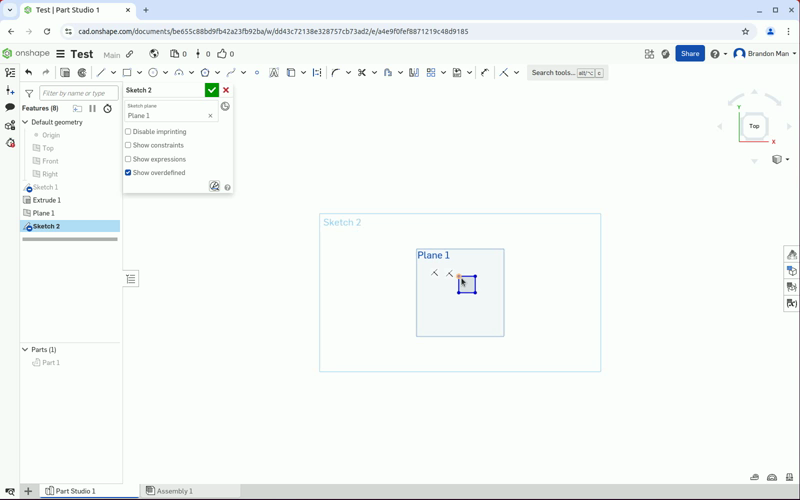
scroll(6)
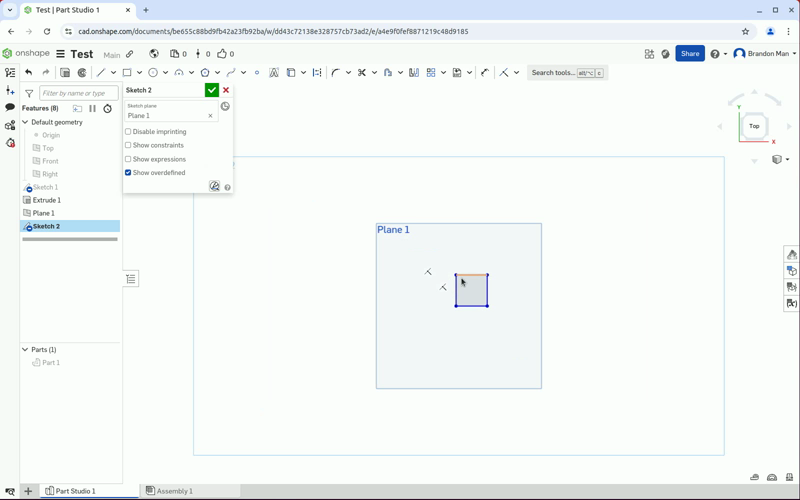
scroll(6)
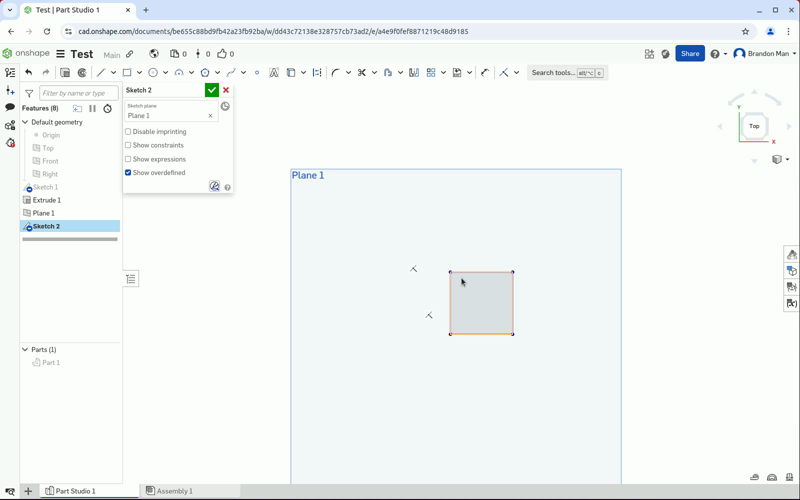
click(461, 277)
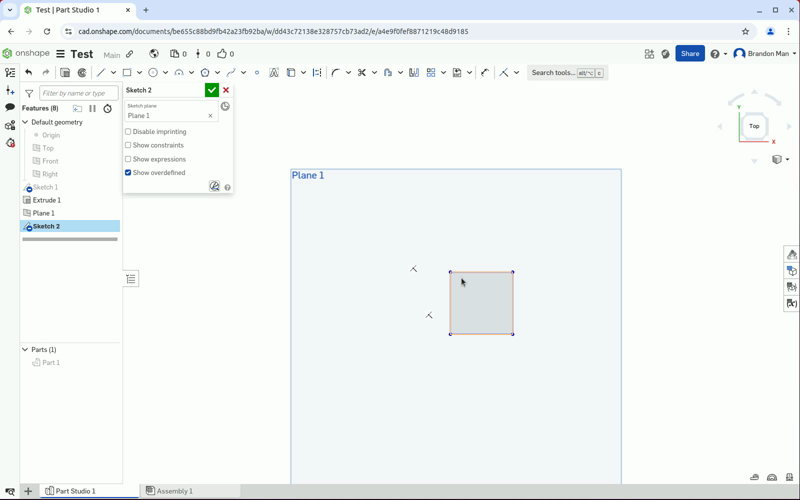
scroll(-6)
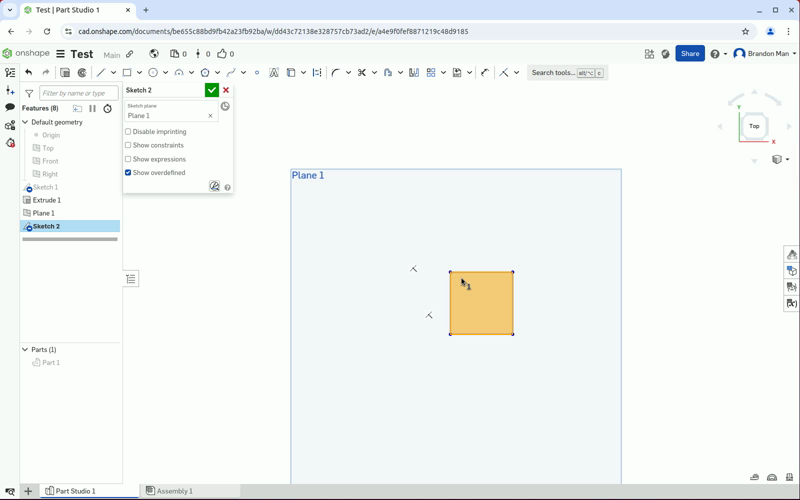
scroll(-6)
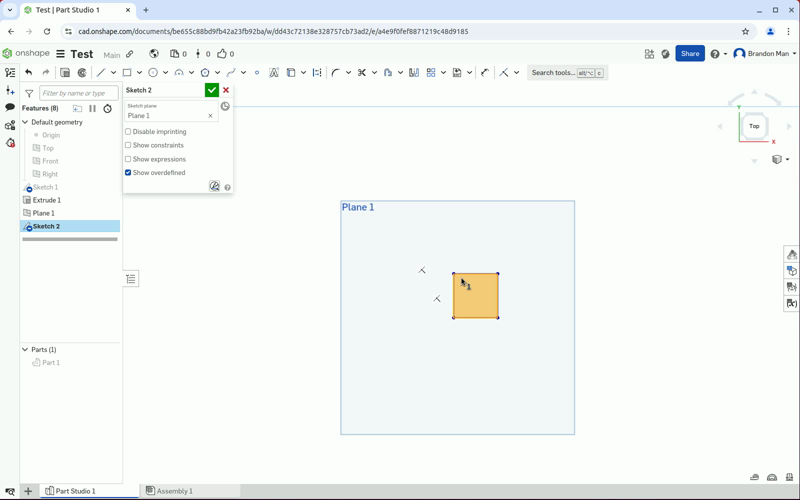
scroll(-6)
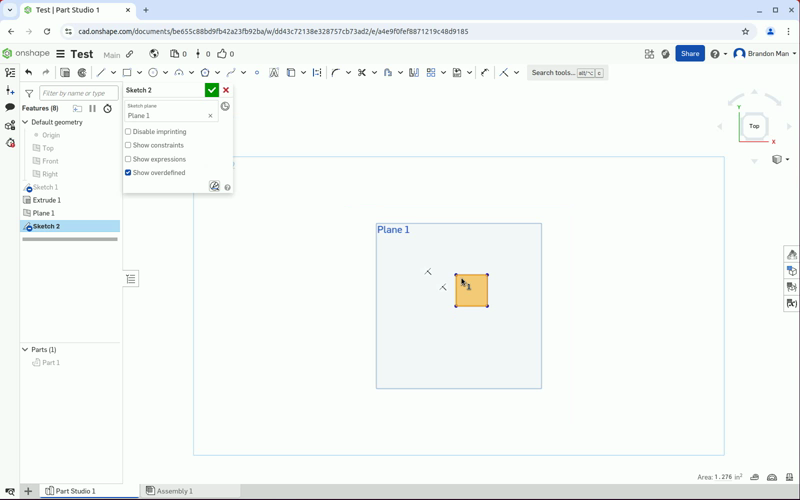
scroll(-6)
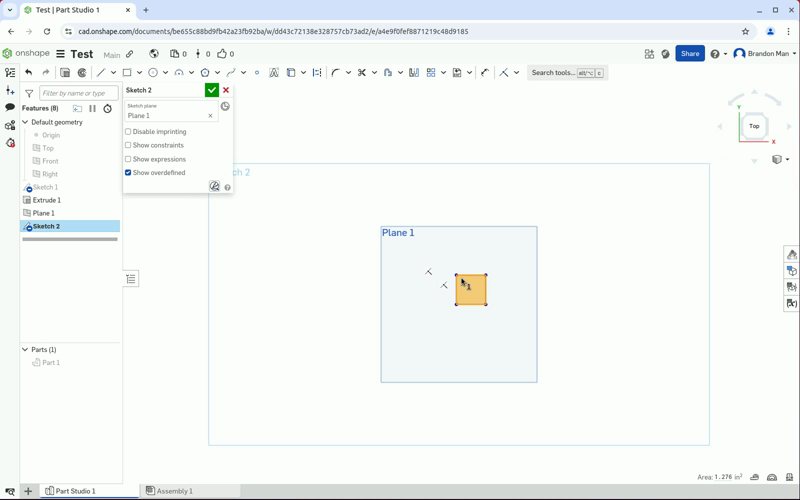
scroll(-6)
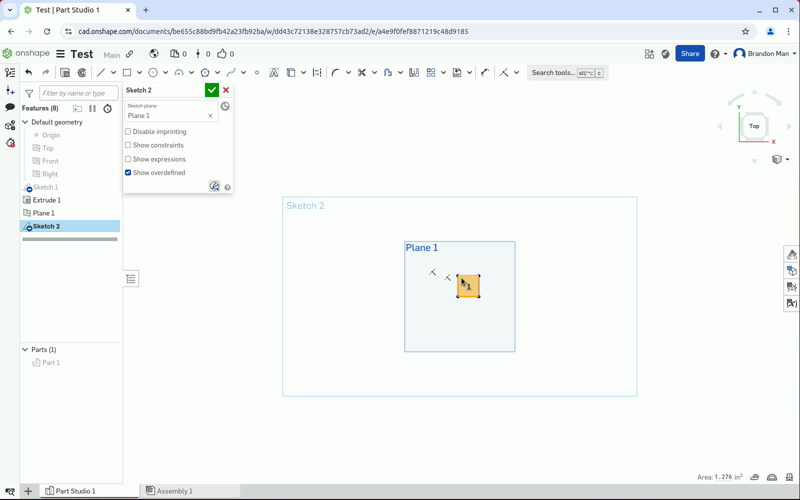
scroll(-6)
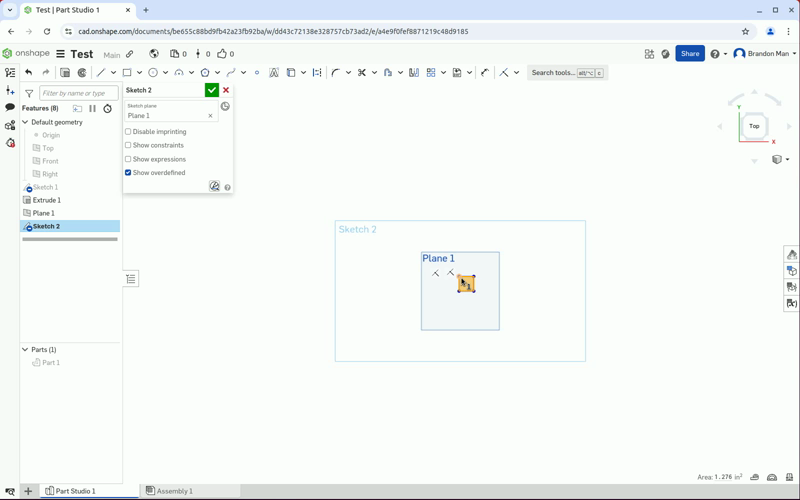
scroll(-6)
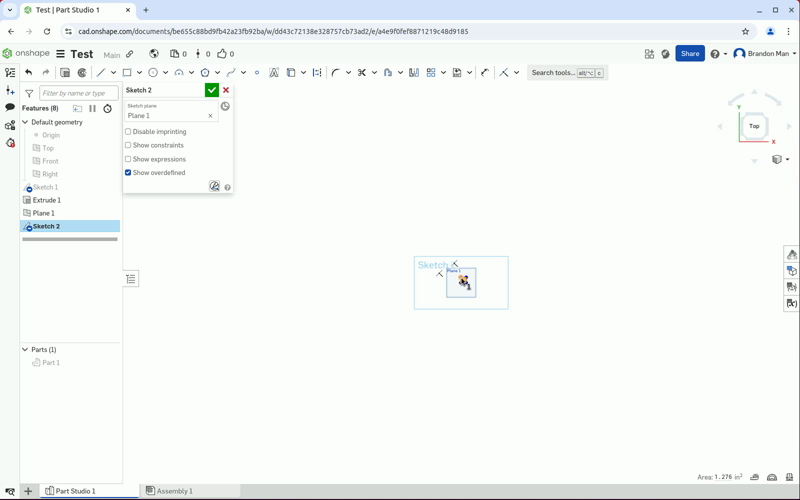
mouse_move(73, 352)
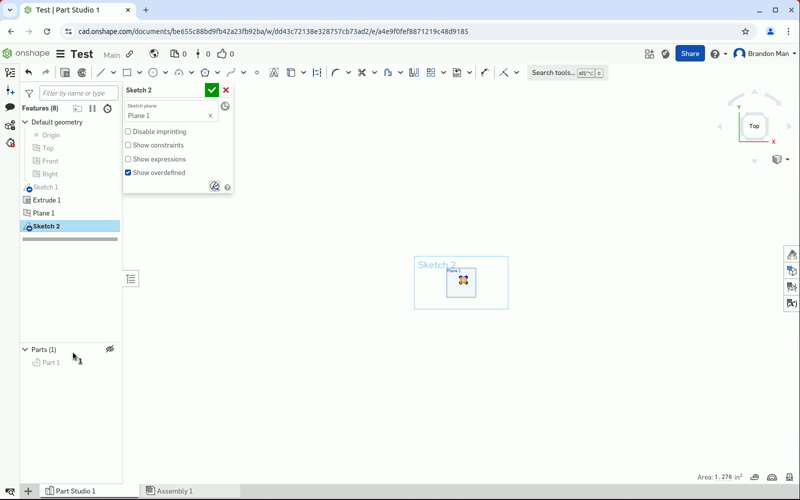
key(shift+y)
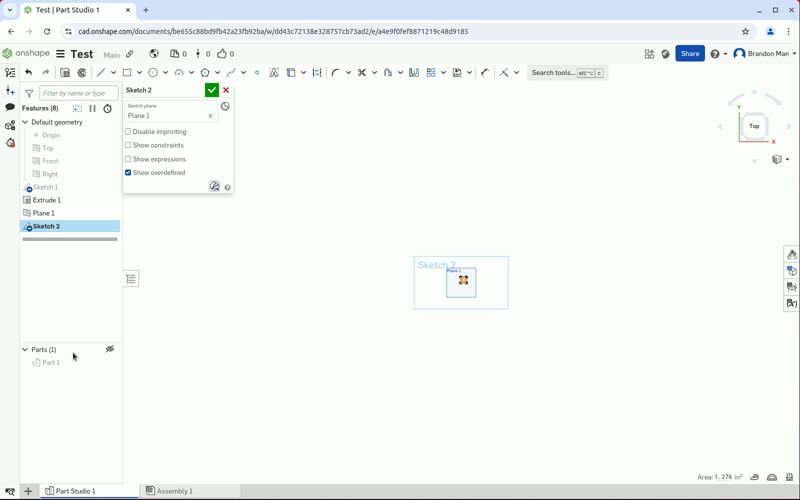
key(shift+e)
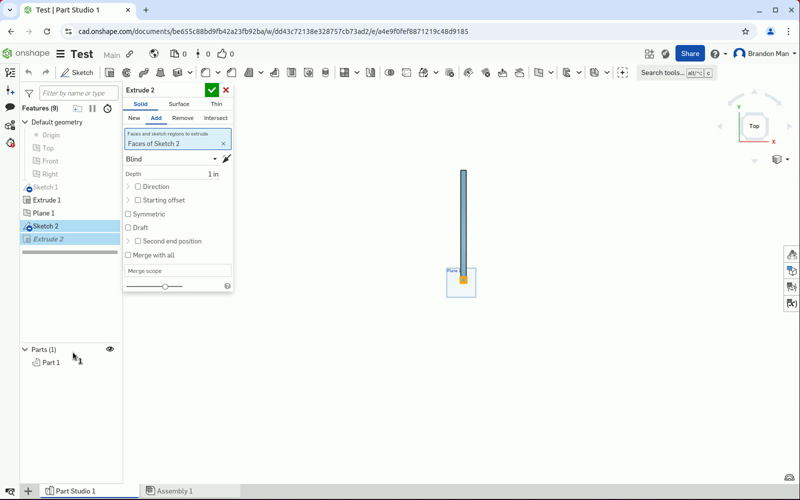
mouse_move(143, 106)
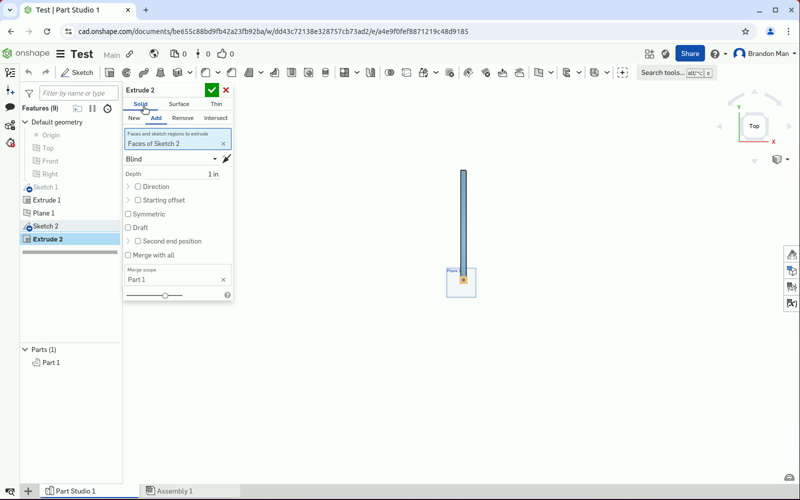
click(143, 106)
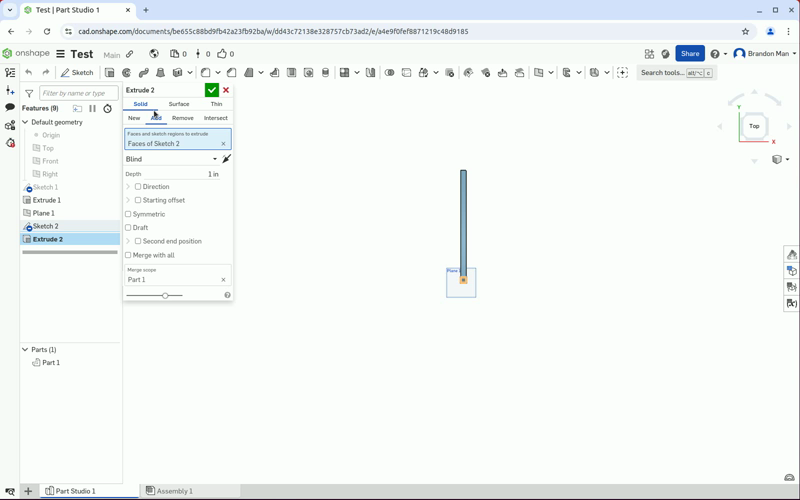
mouse_move(186, 120)
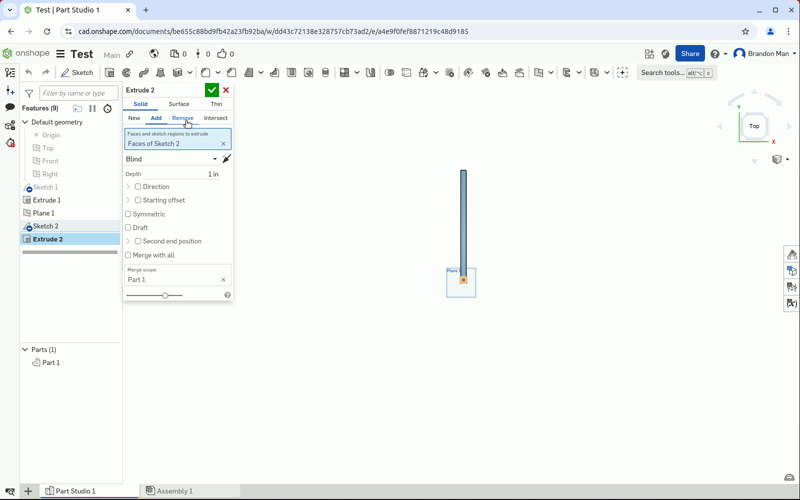
click(186, 120)
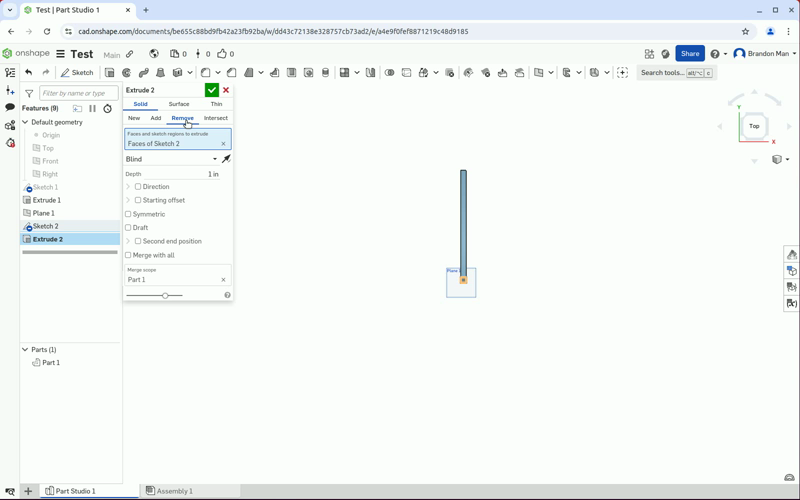
key(tab, 4)
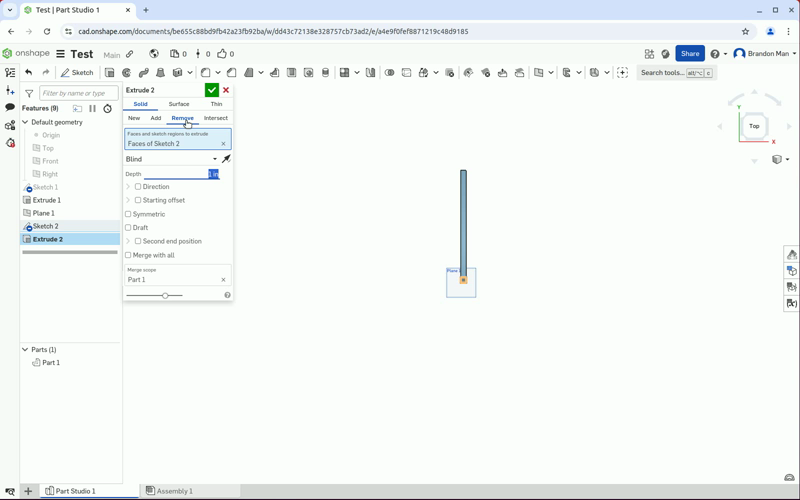
text(0.481)
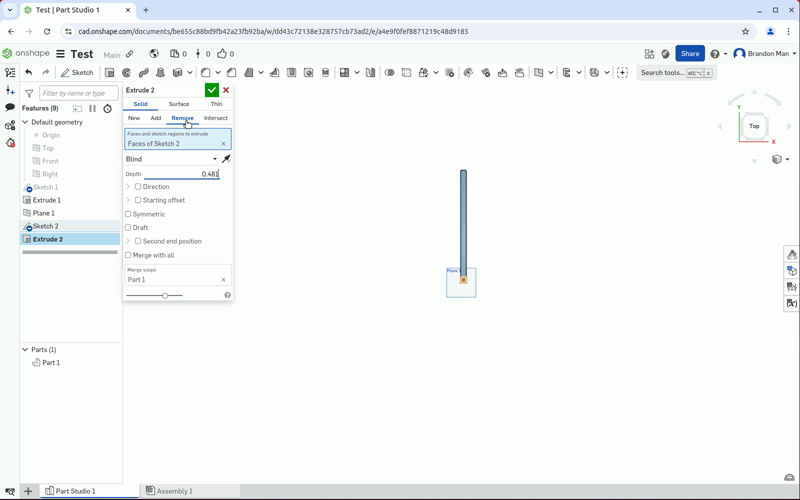
key(tab, 6)
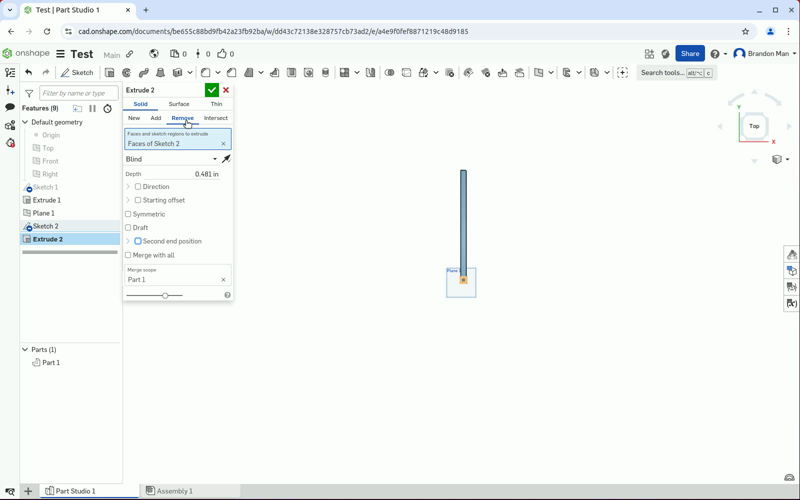
key(space)
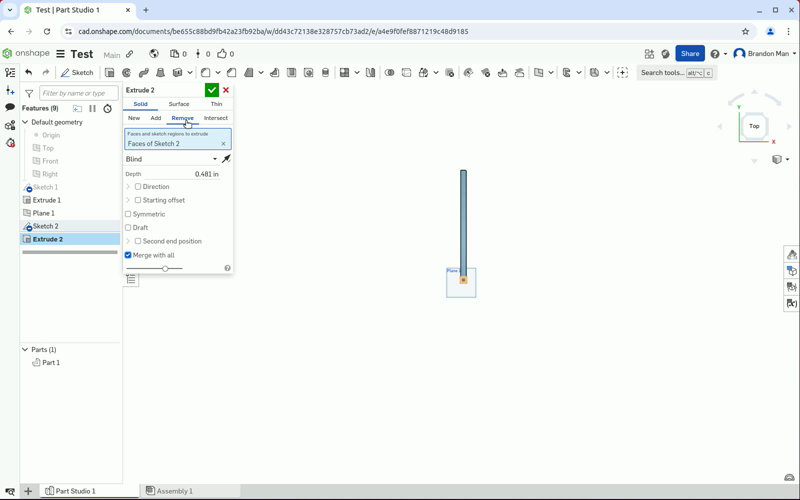
key(enter)
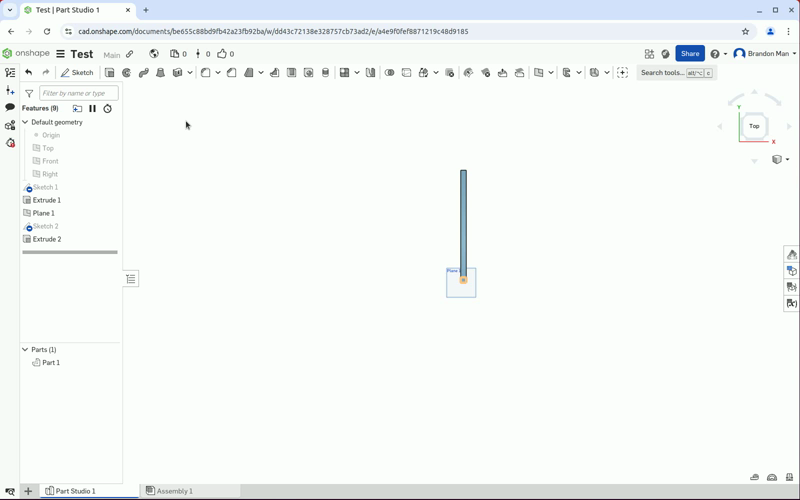
key(shift+h)
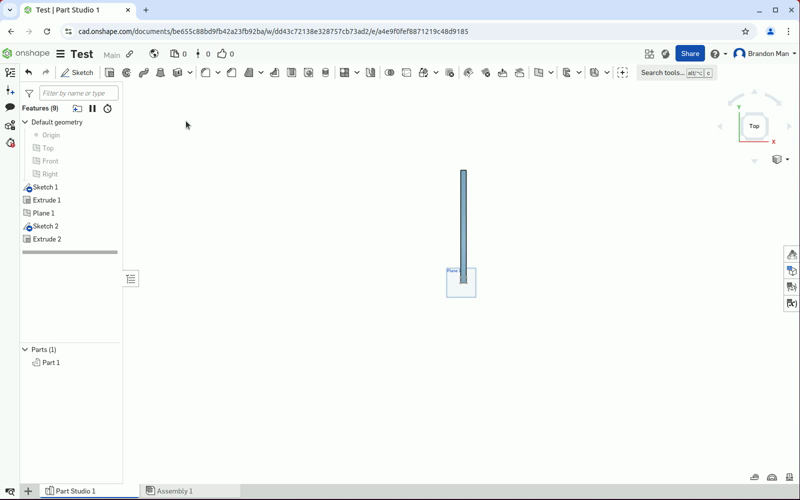
key(shift+h)
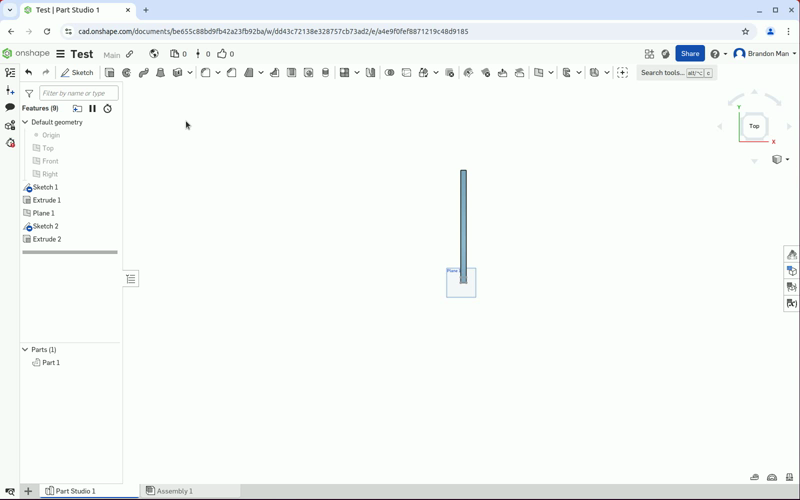
key(shift+7)
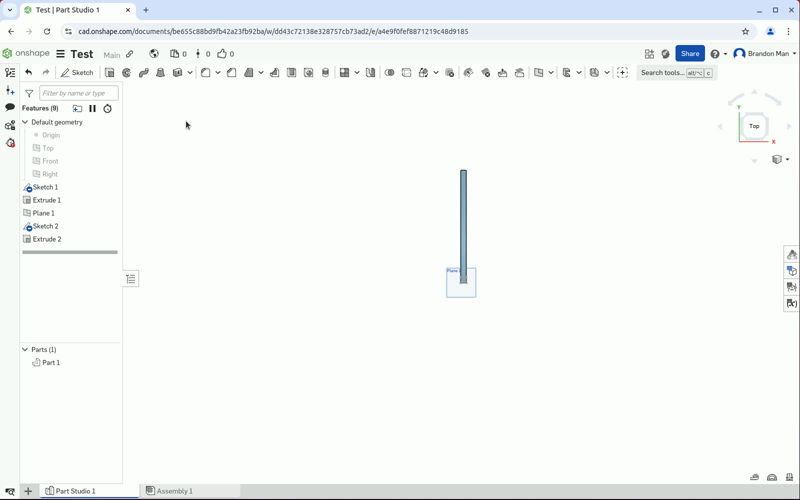
key(up, 3)
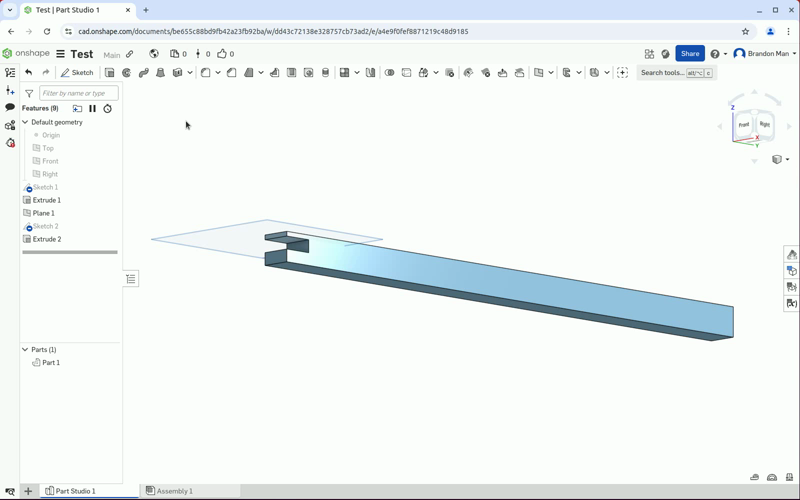
key(left, 3)
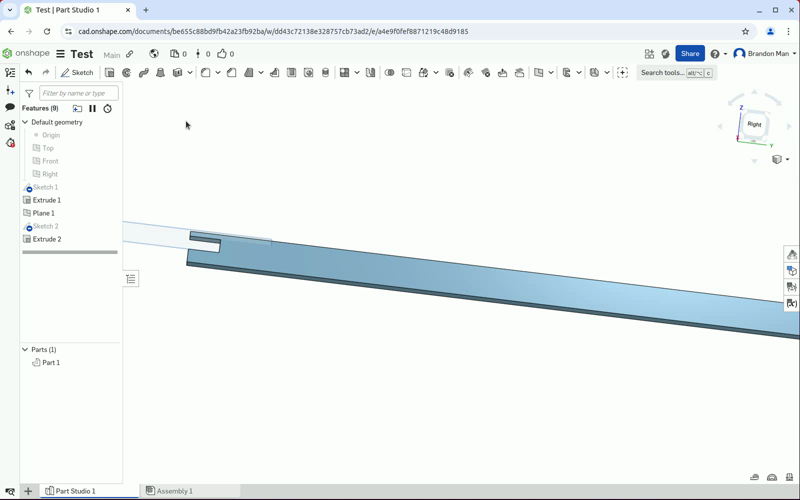
key(right, 3)
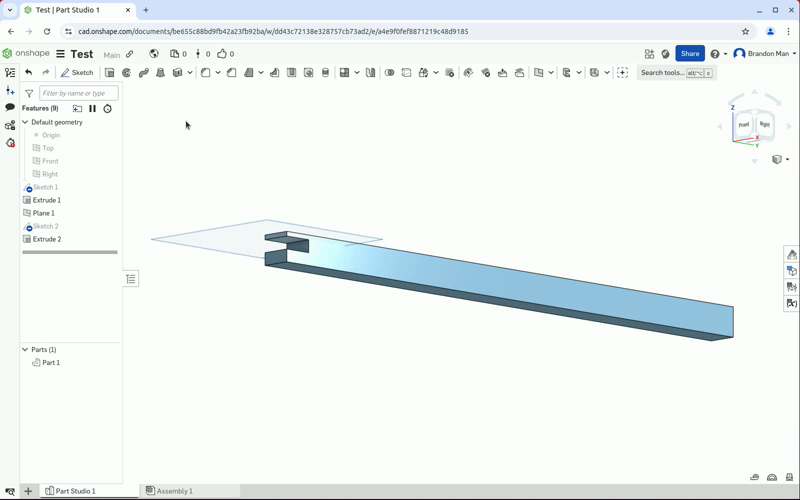
key(down, 3)
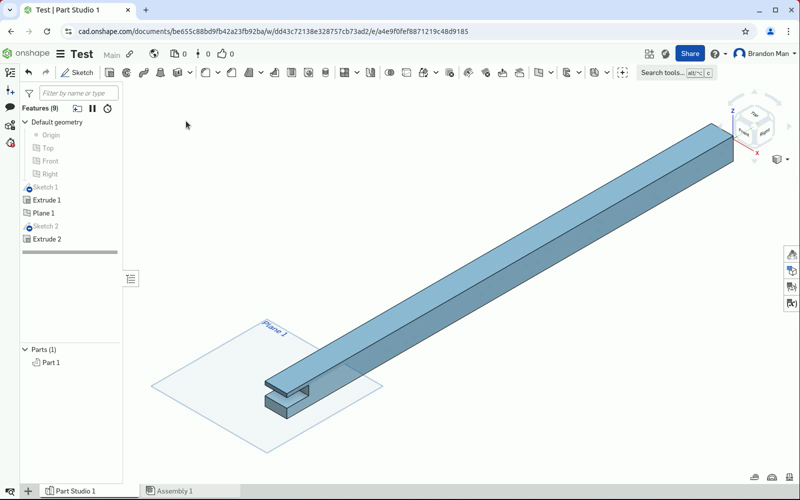
mouse_move(73, 189)
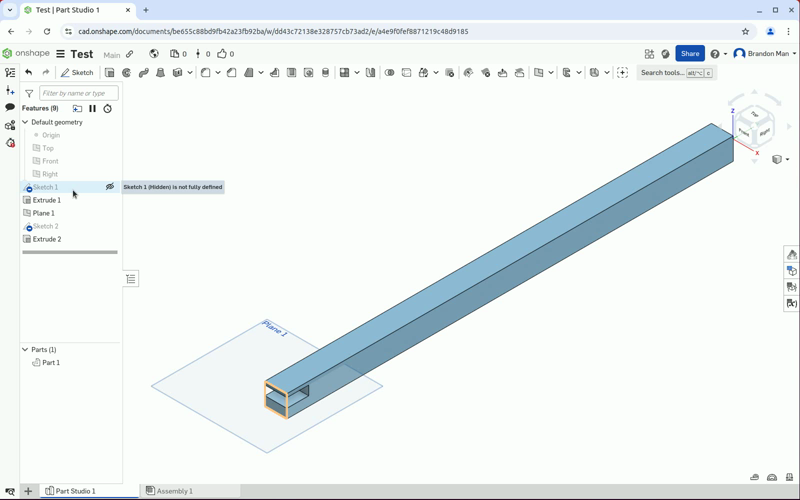
click(73, 189)